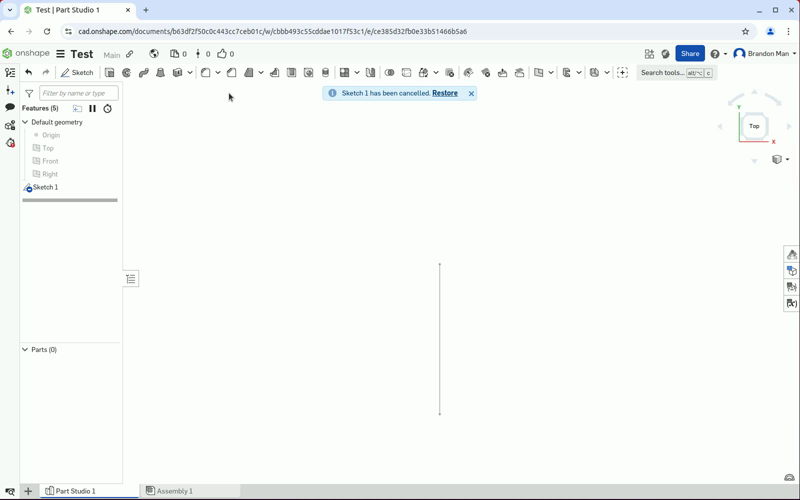
key(shift+h)
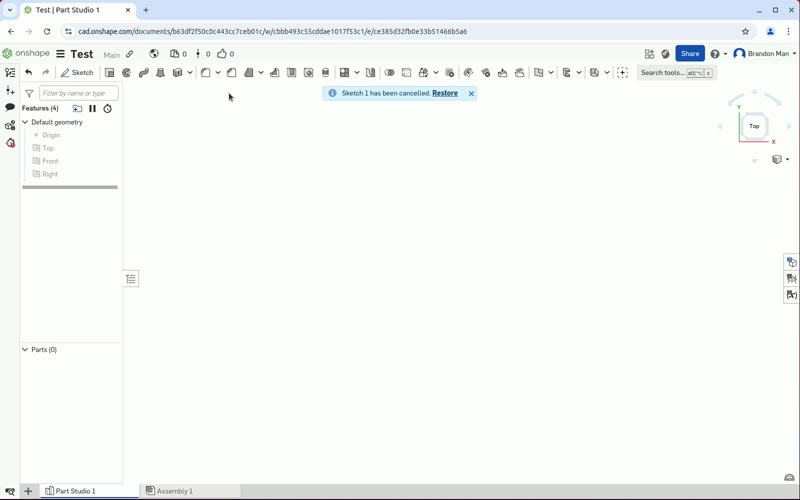
mouse_move(73, 352)
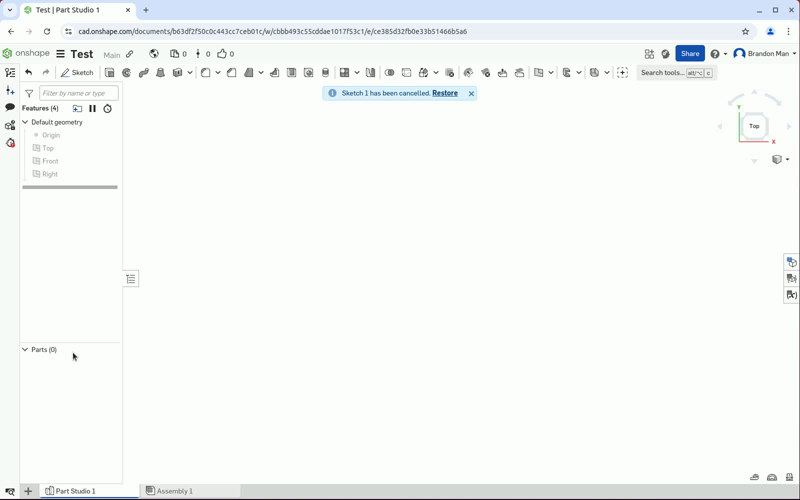
key(y)
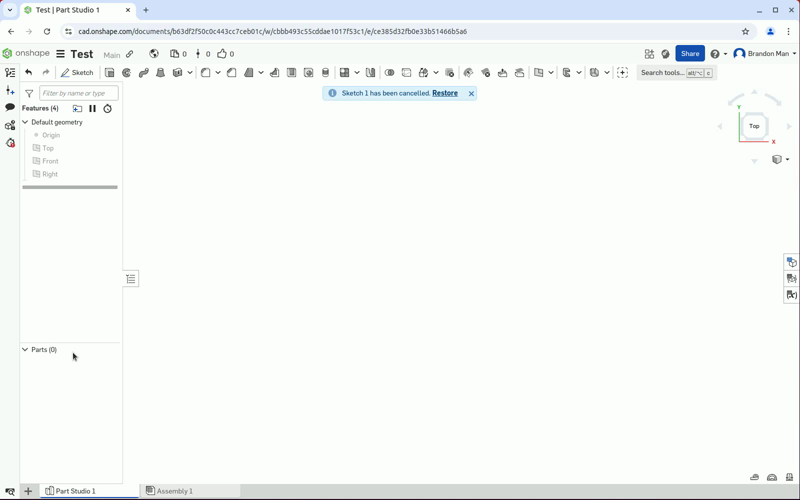
key(shift+p)
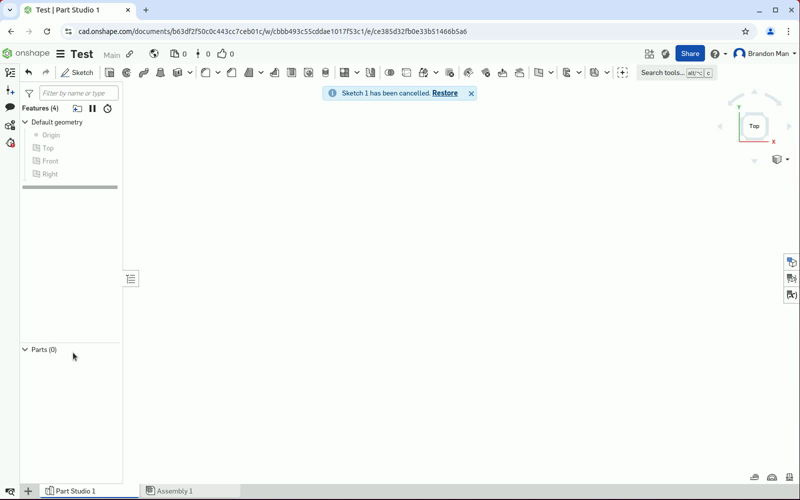
key(space)
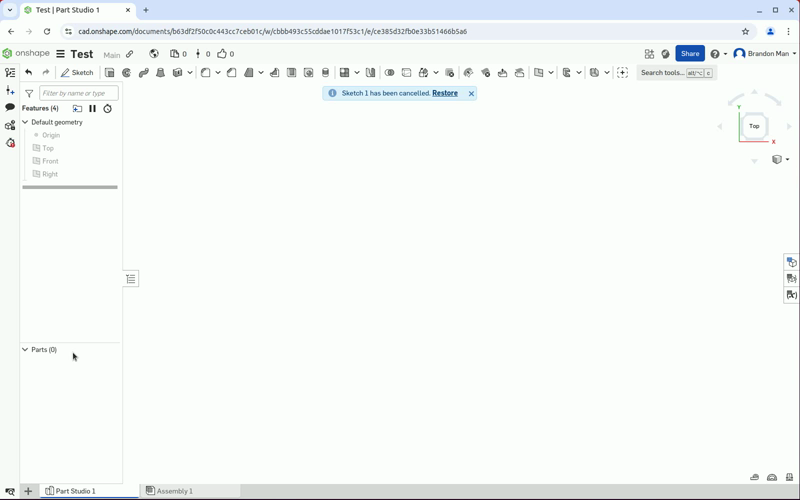
key_down(shift)
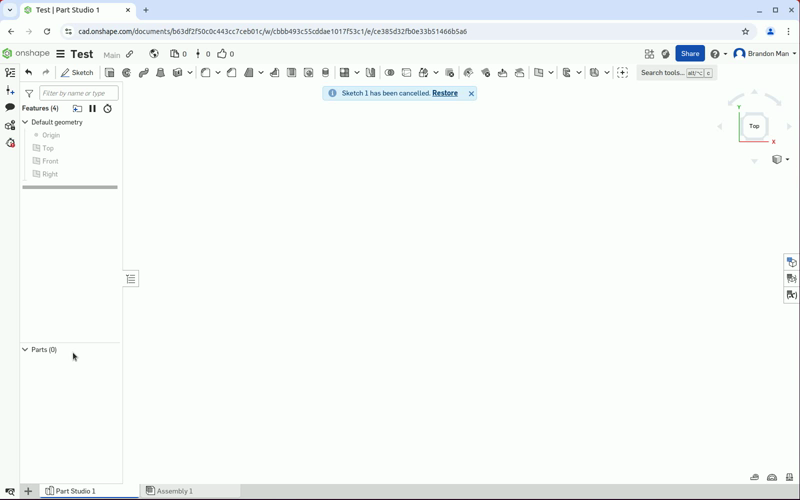
key(up)
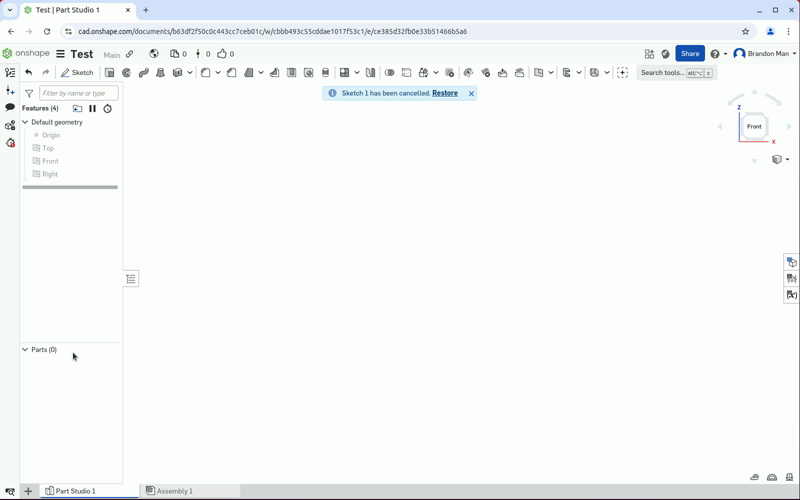
key_up(shift)
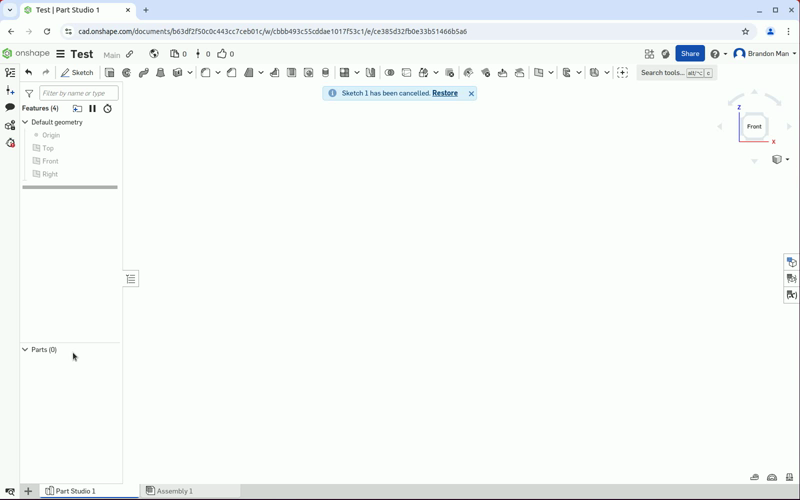
mouse_move(73, 352)
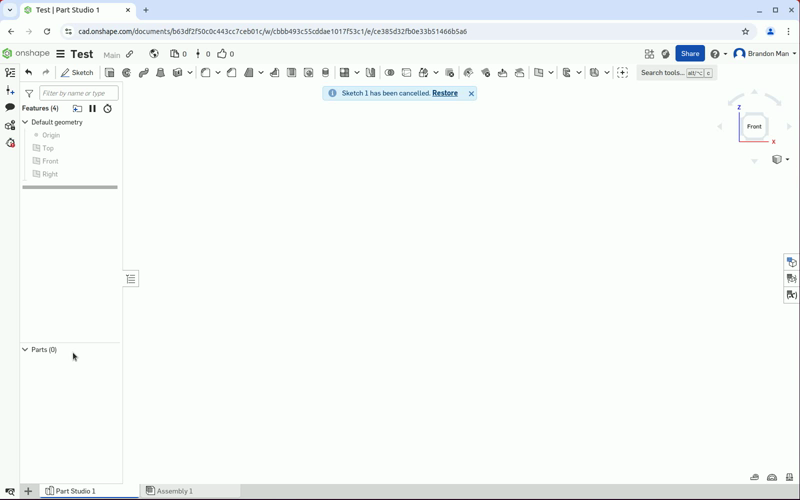
key(shift+y)
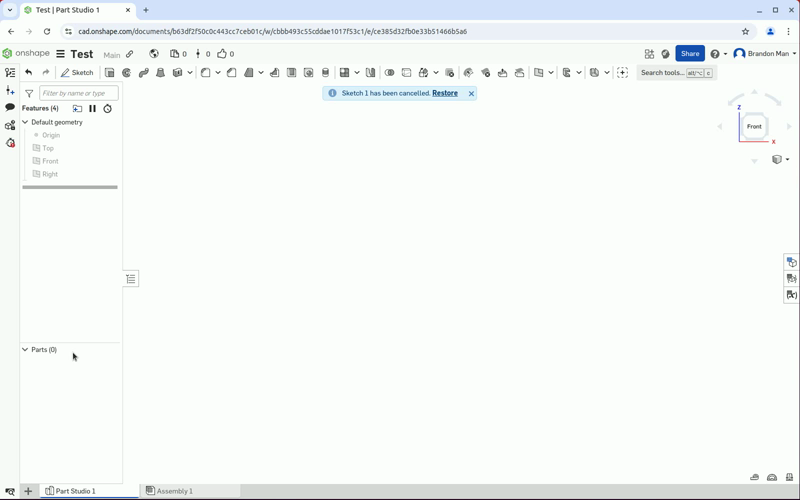
key(shift+s)
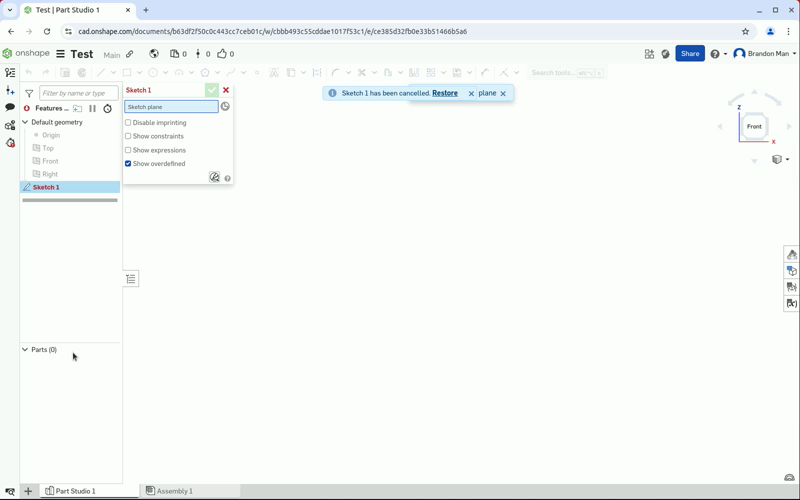
mouse_move(73, 163)
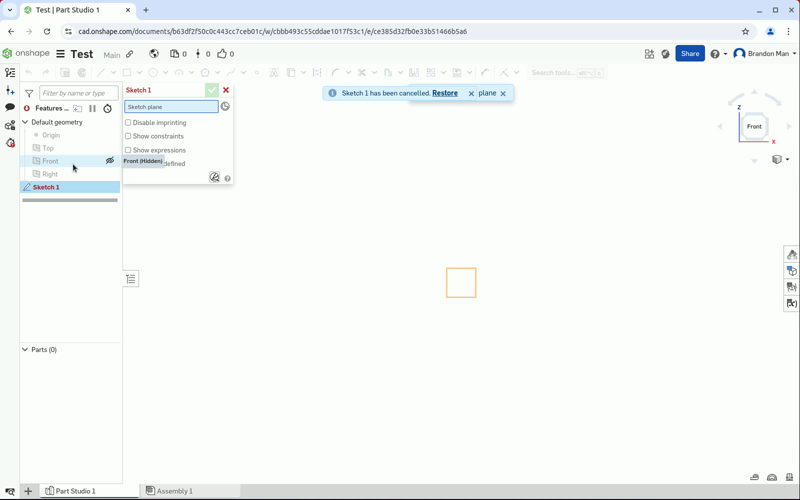
click(73, 163)
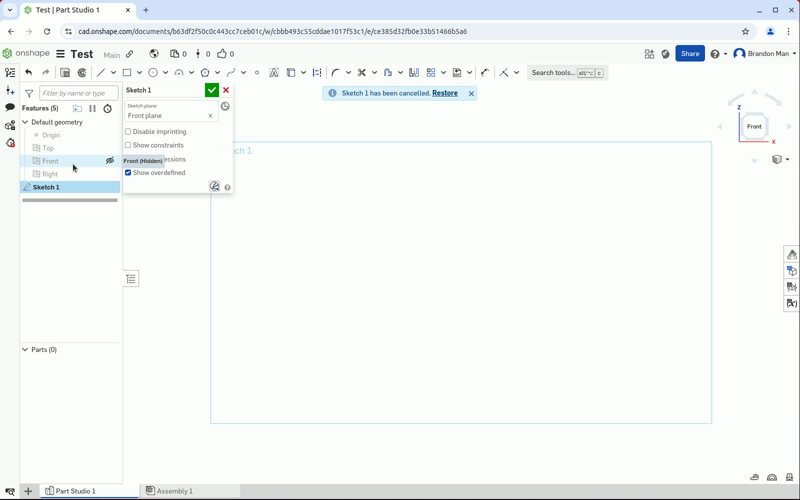
mouse_move(73, 352)
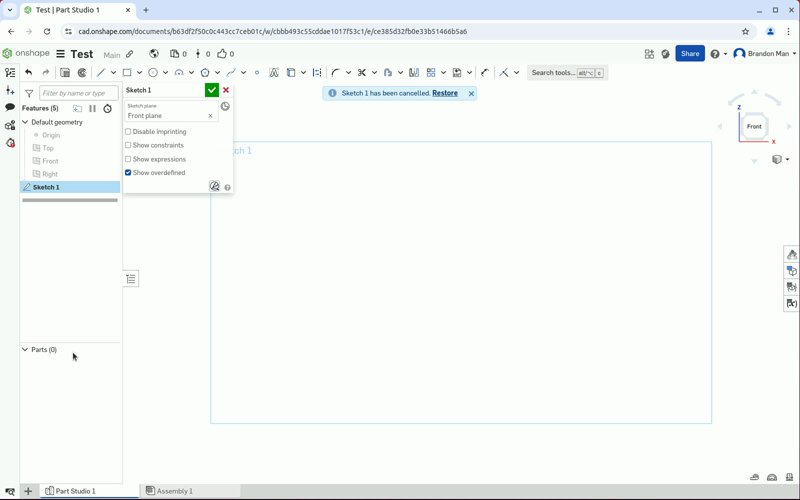
key(y)
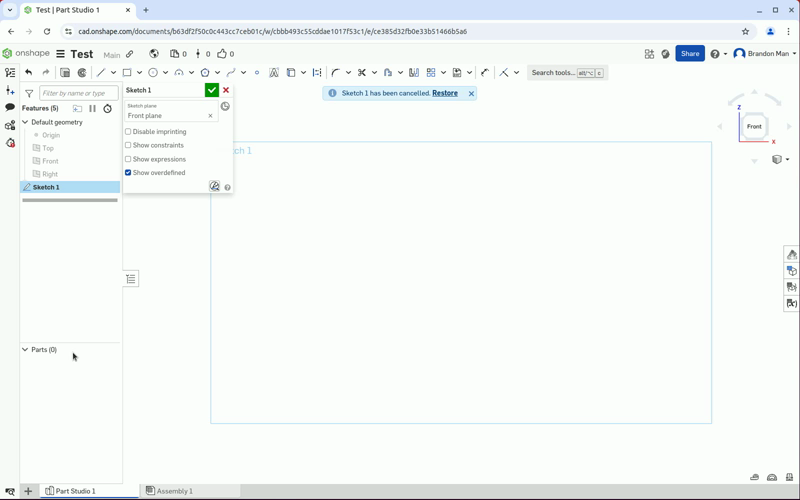
key(l)
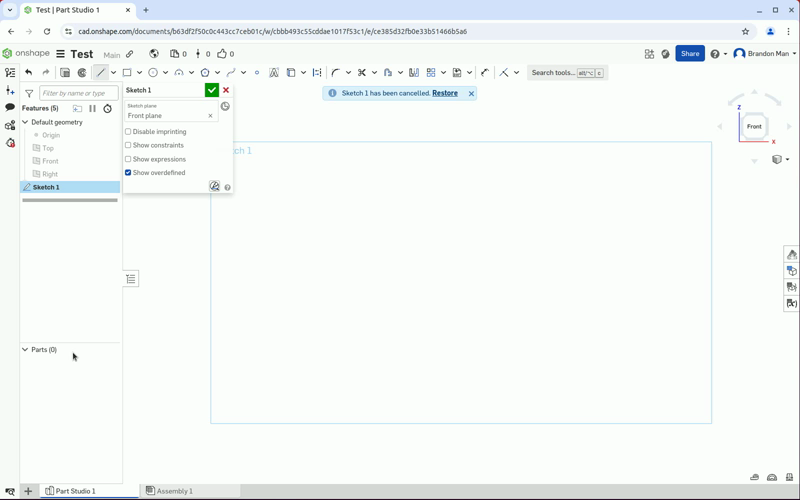
key_down(shift)
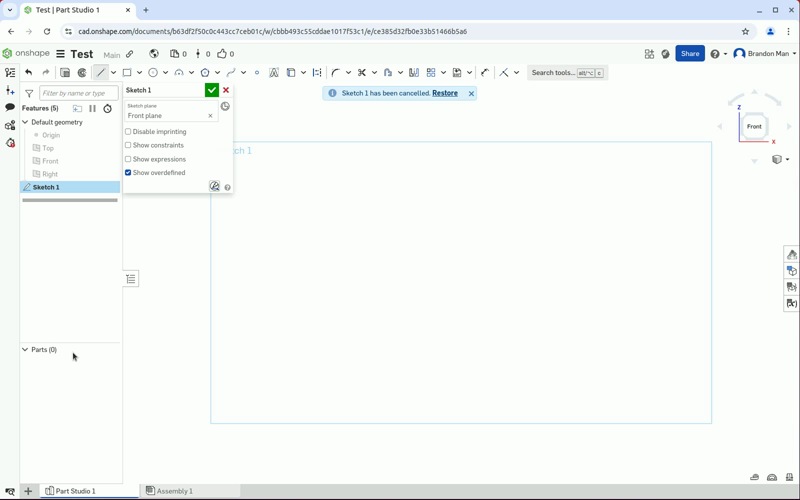
mouse_move(432, 318)
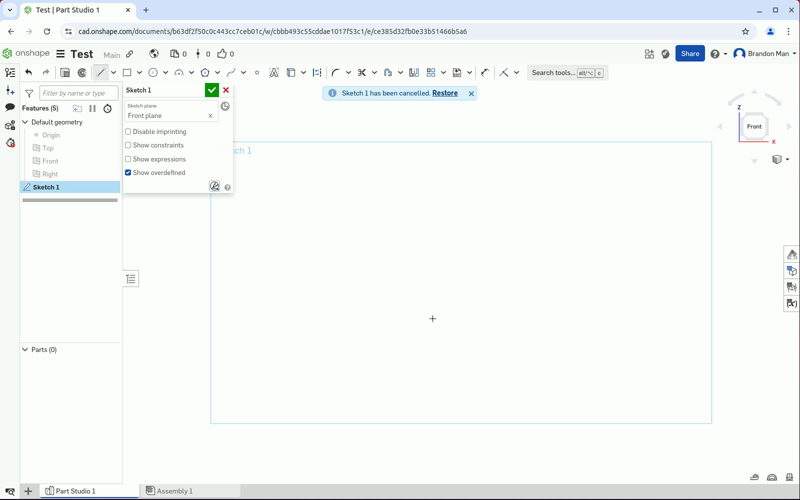
click(432, 318)
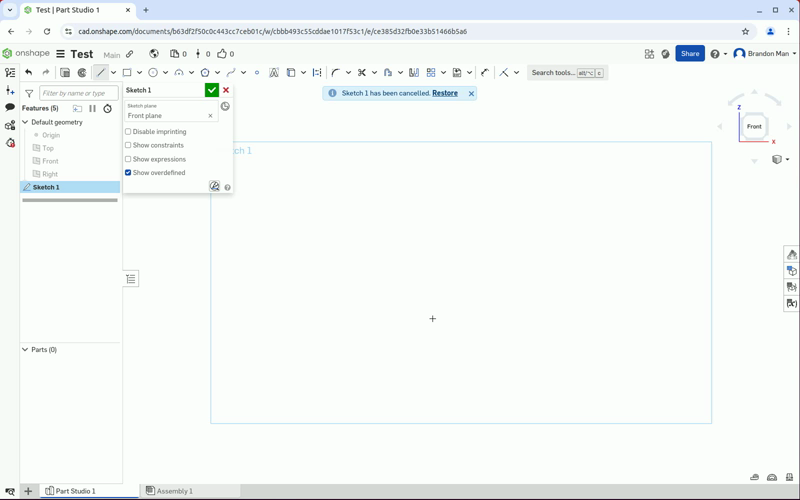
key_up(shift)
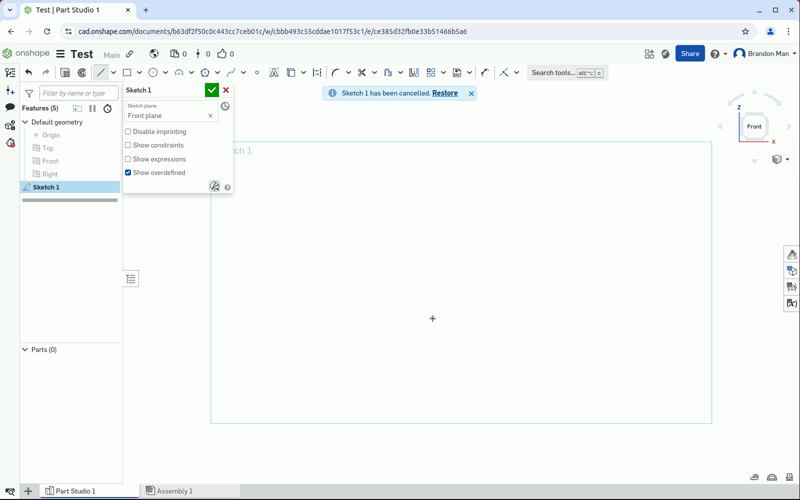
key_down(shift)
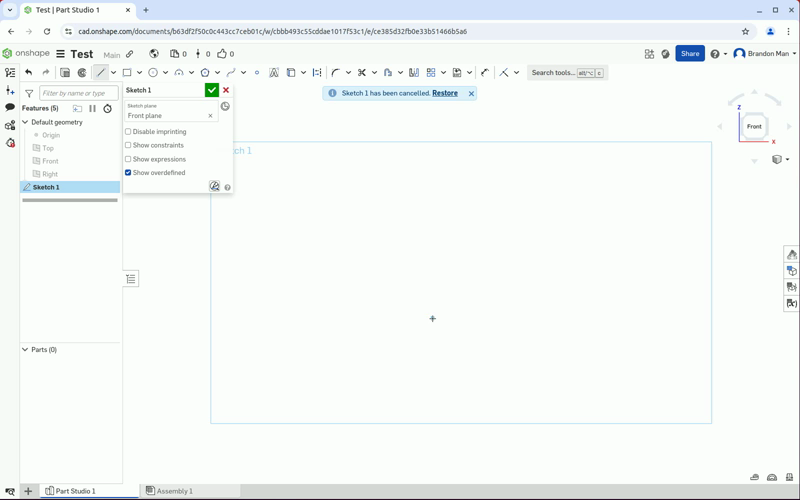
mouse_move(462, 318)
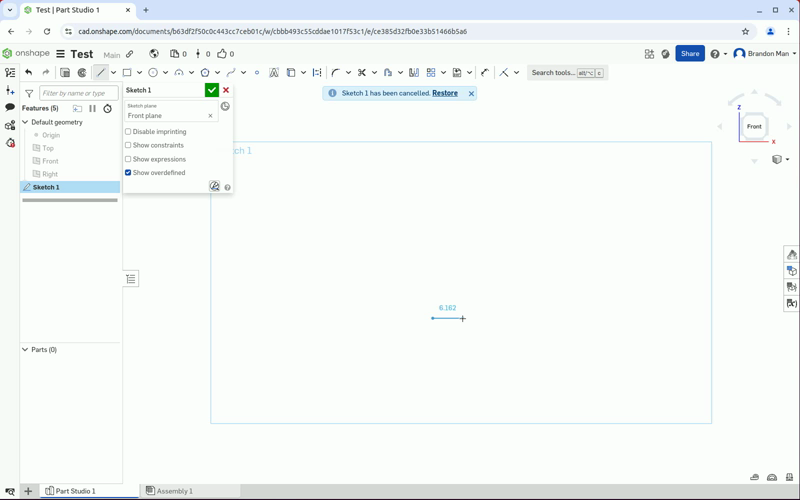
mouse_move(438, 318)
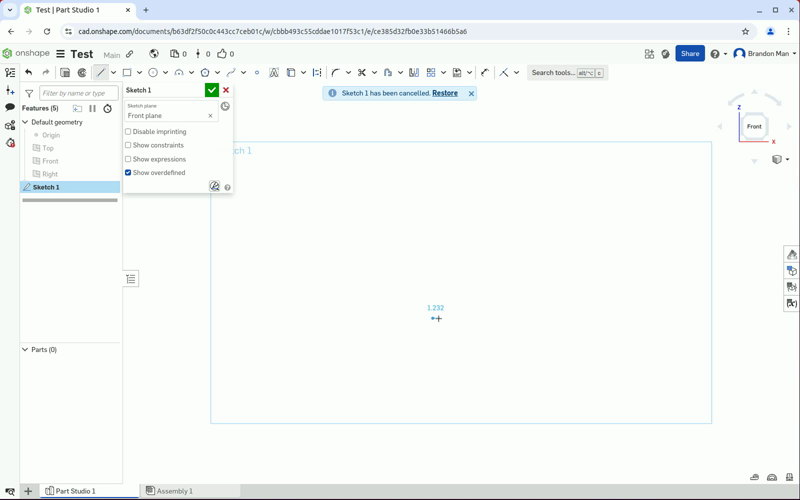
scroll(6)
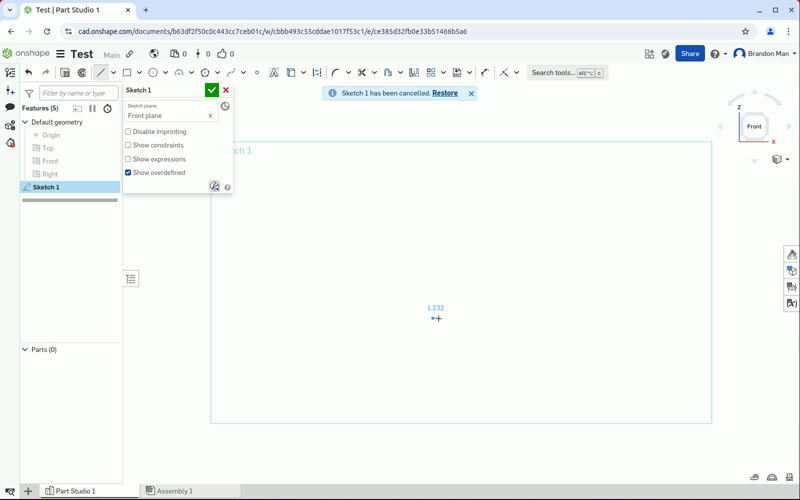
scroll(6)
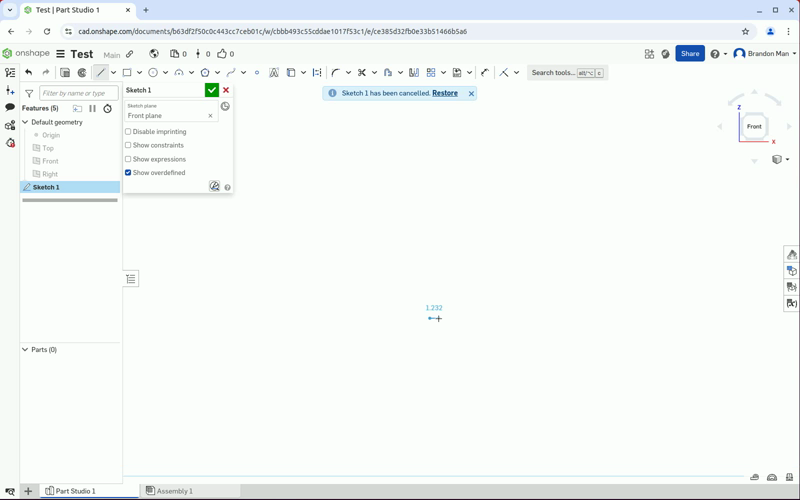
scroll(6)
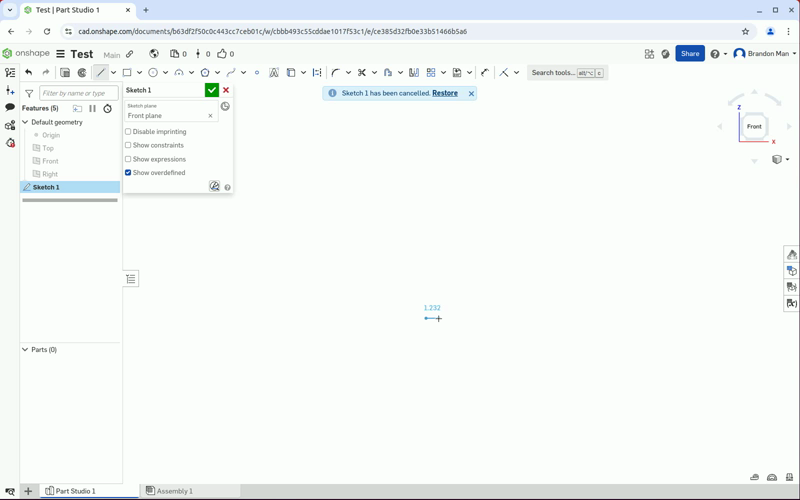
scroll(6)
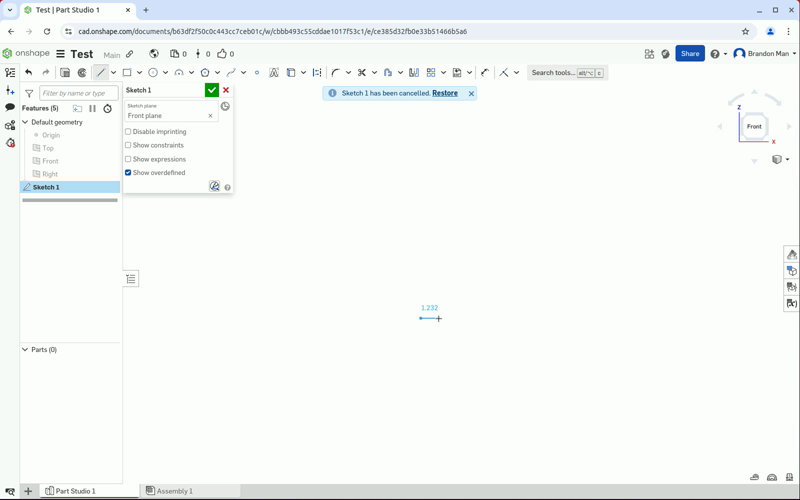
scroll(6)
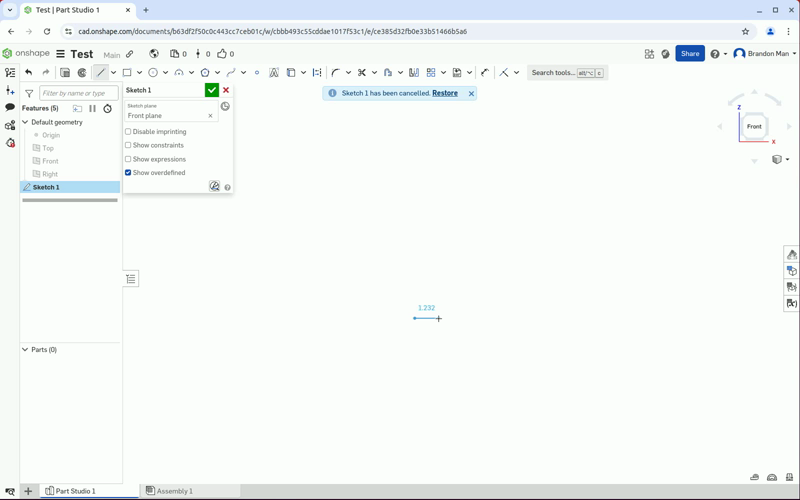
scroll(6)
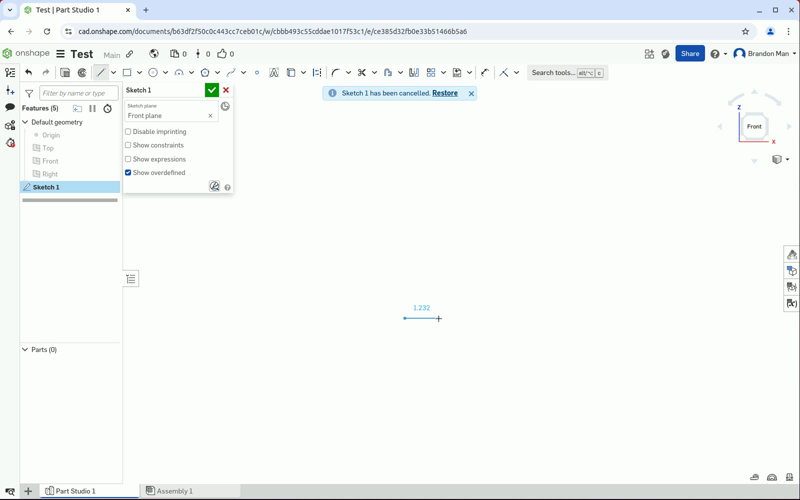
scroll(6)
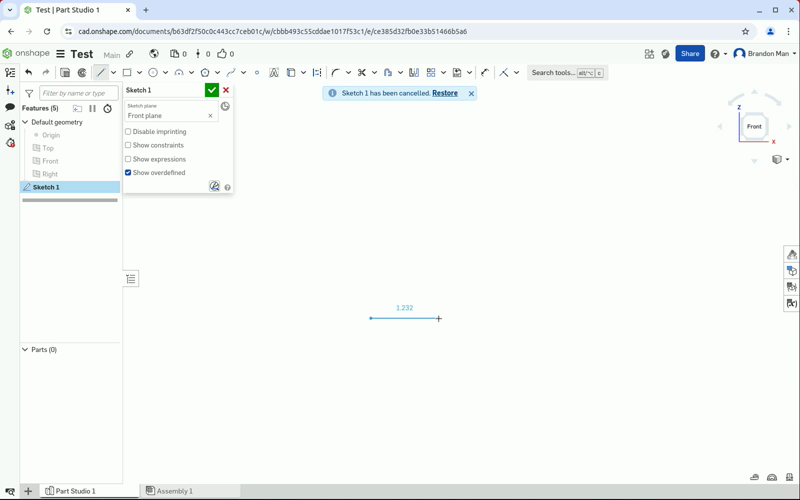
click(438, 318)
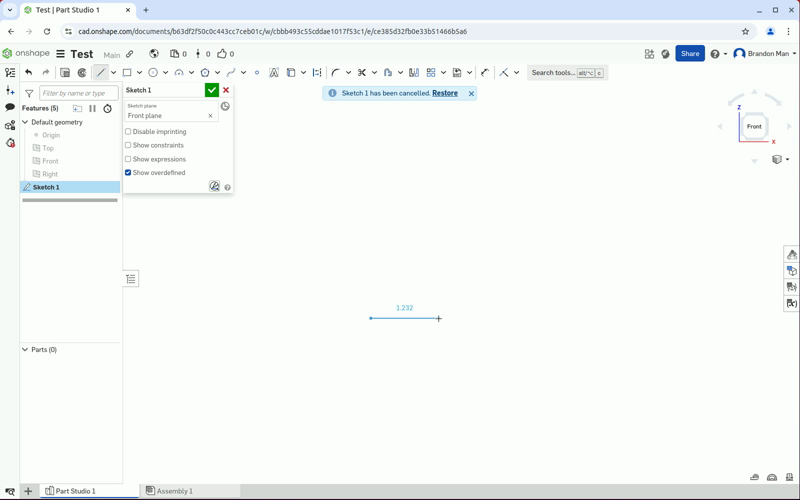
scroll(-6)
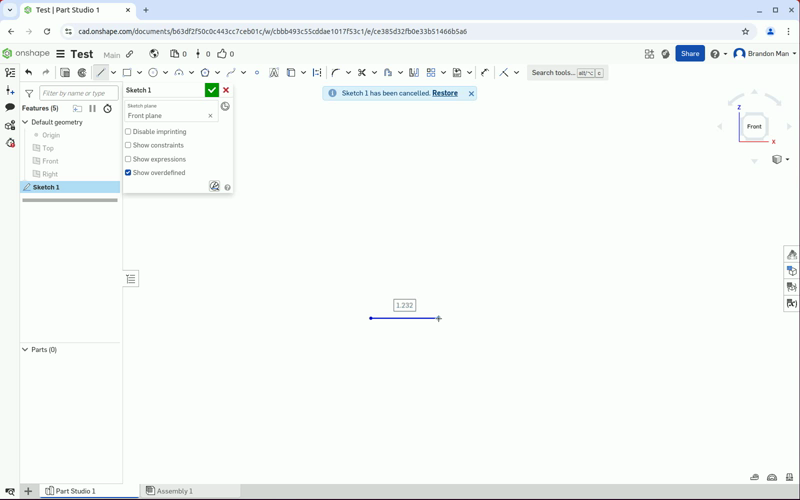
scroll(-6)
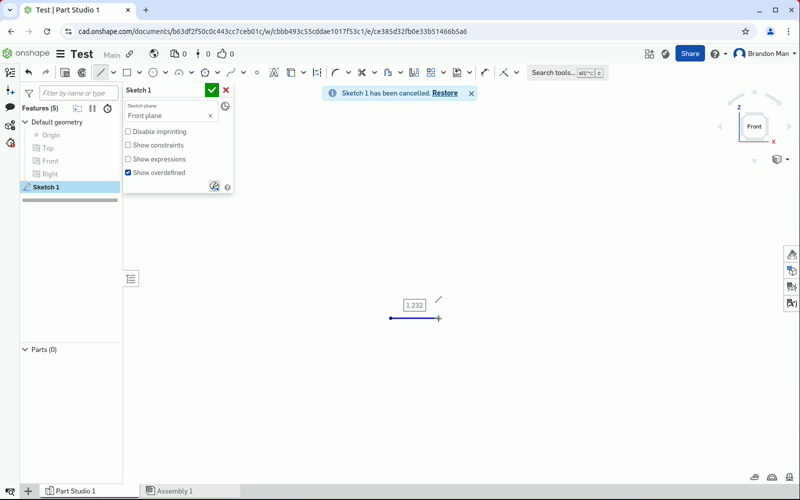
scroll(-6)
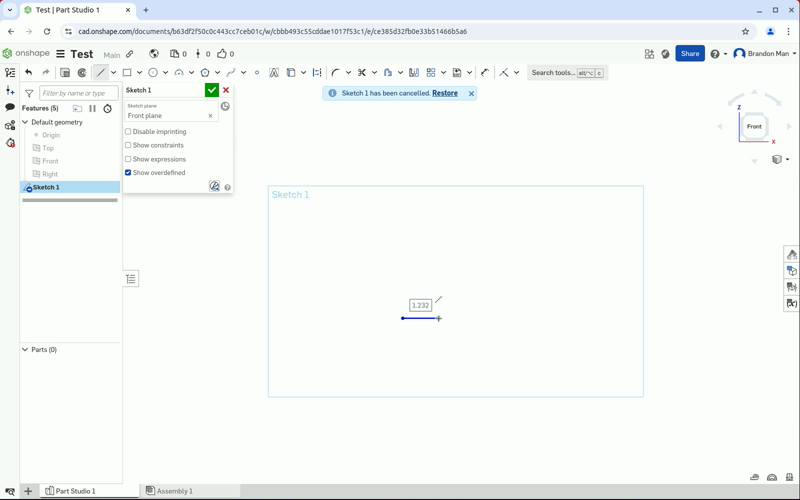
scroll(-6)
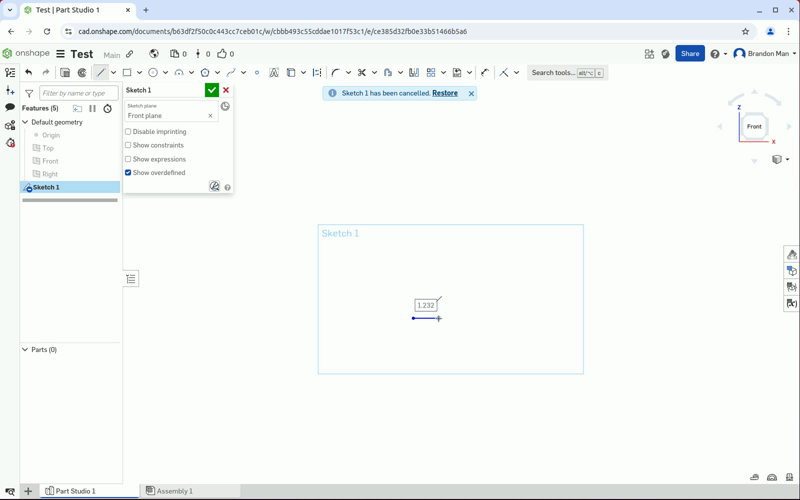
scroll(-6)
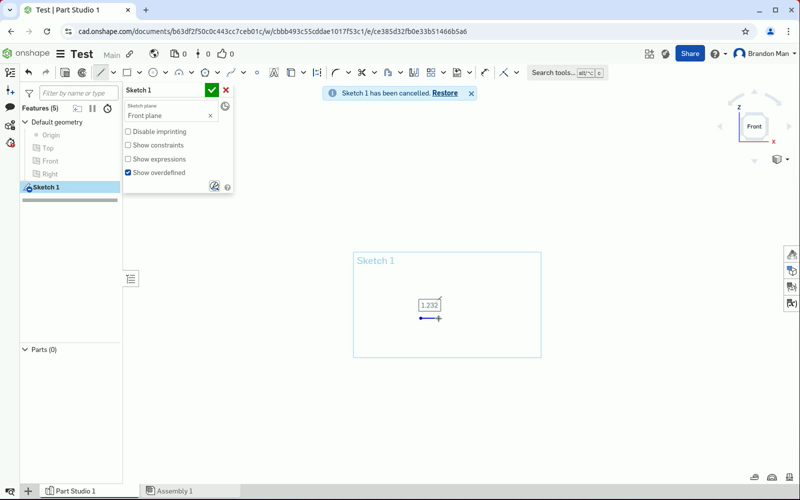
scroll(-6)
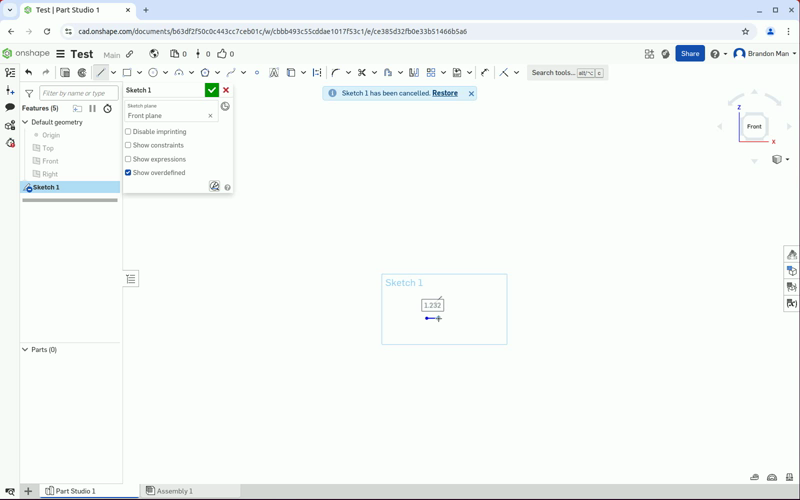
scroll(-6)
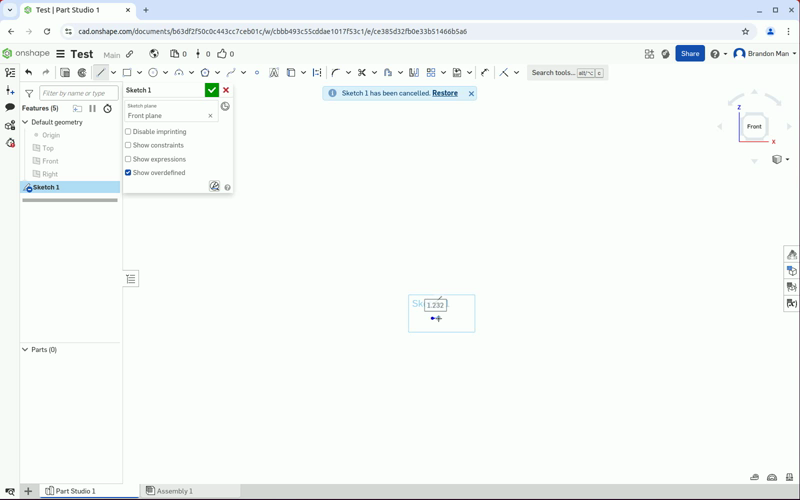
key_up(shift)
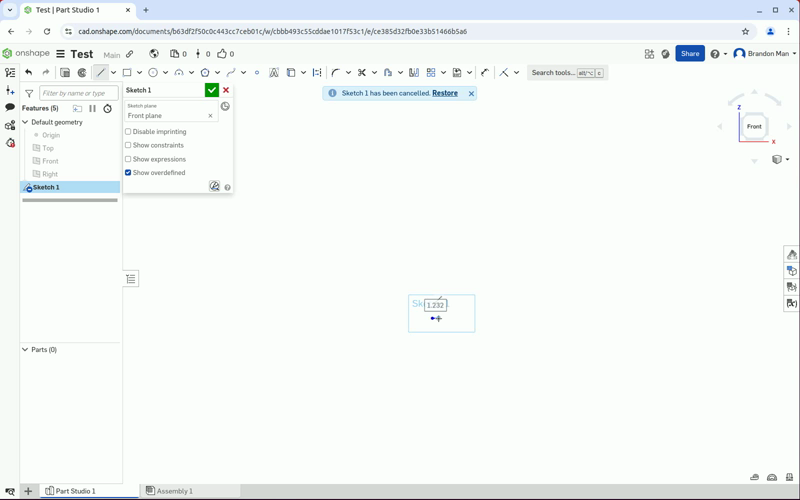
key_down(shift)
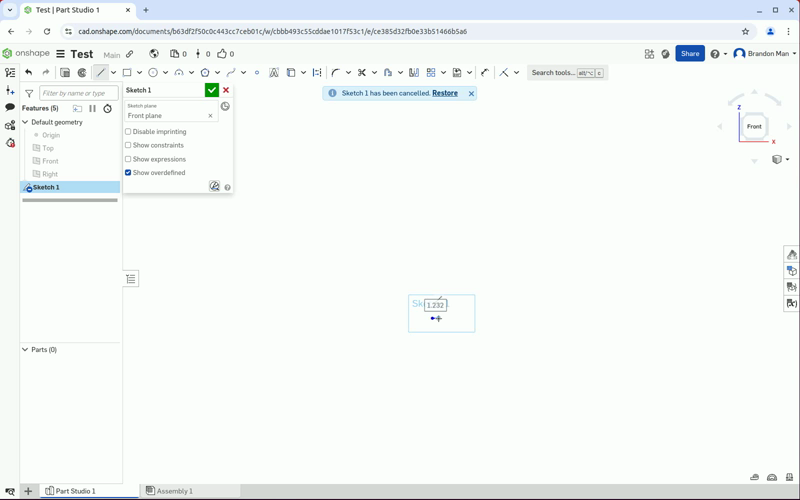
mouse_move(468, 318)
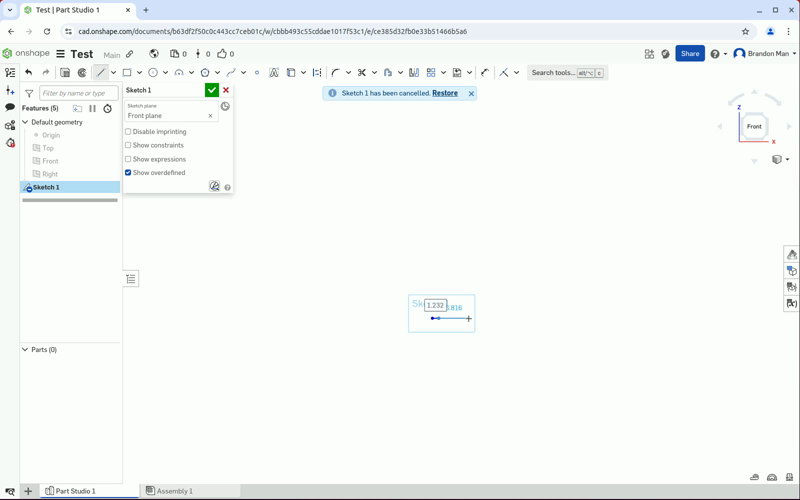
mouse_move(438, 317)
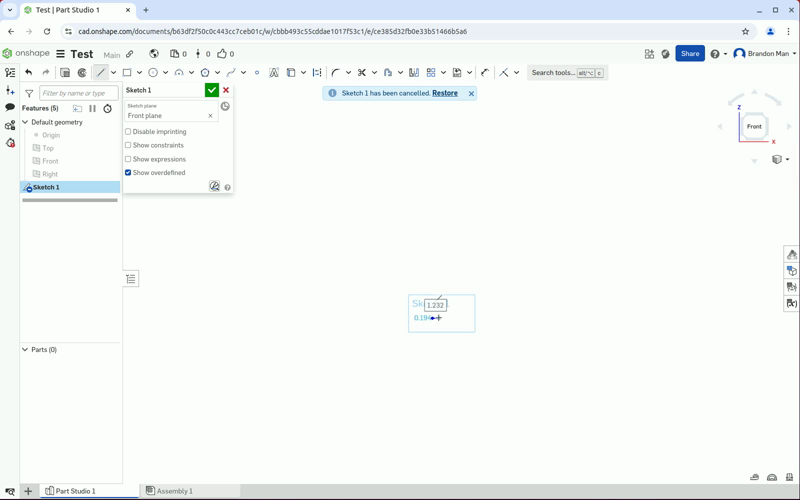
scroll(6)
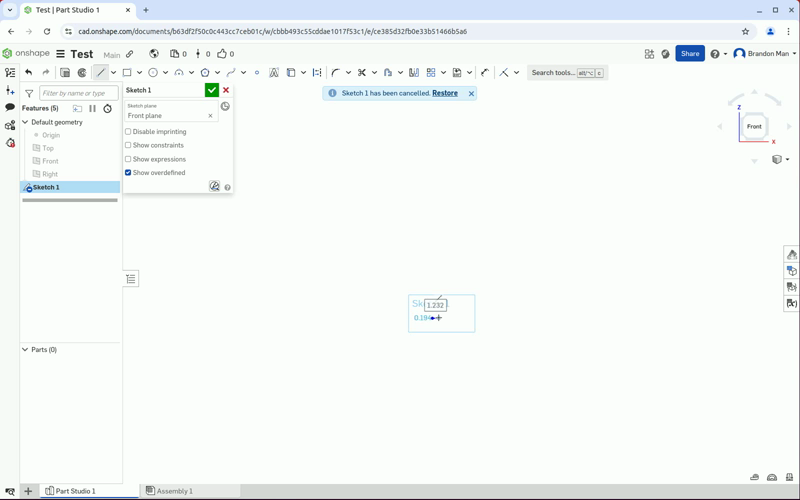
scroll(6)
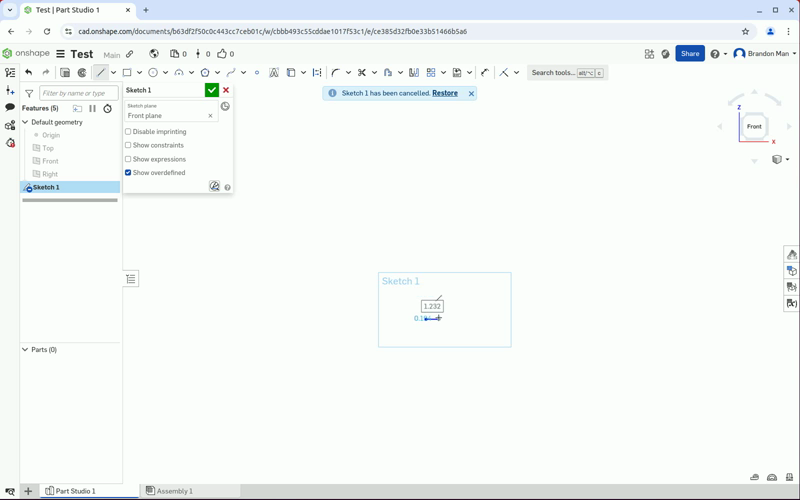
scroll(6)
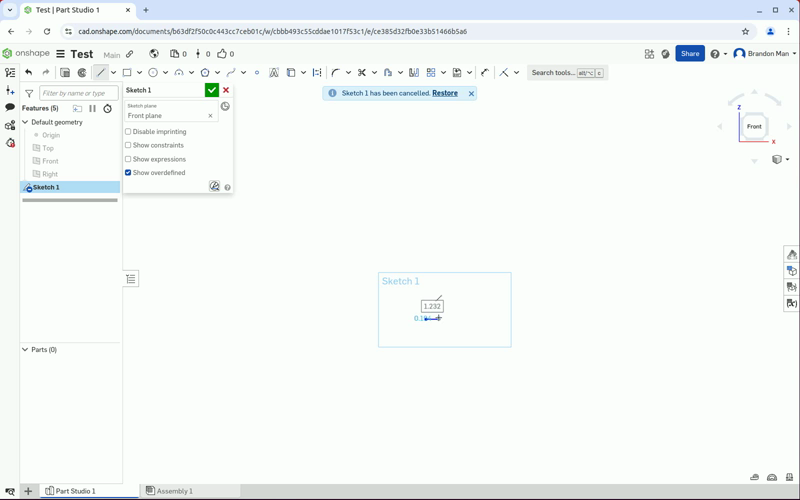
scroll(6)
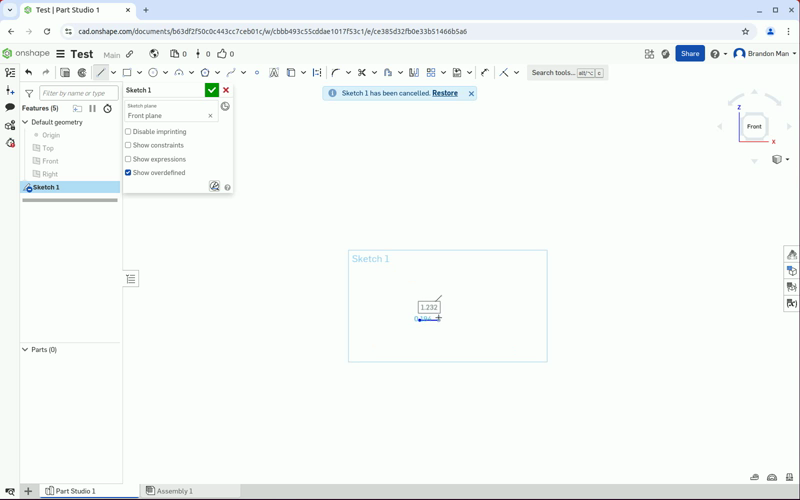
scroll(6)
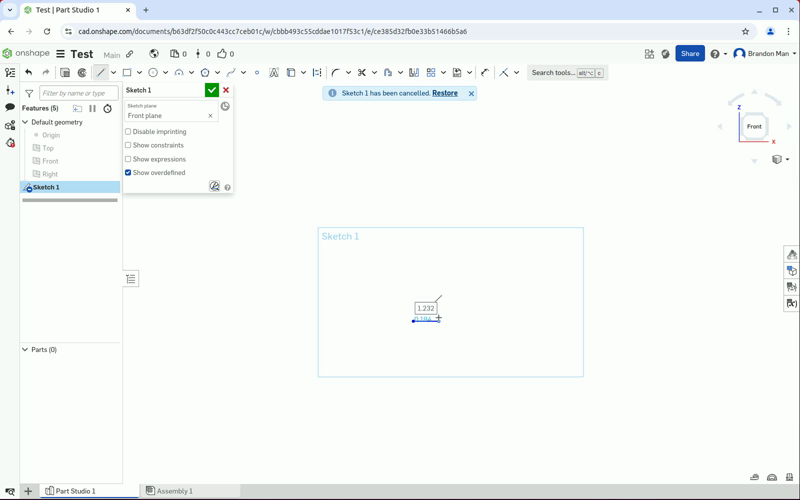
scroll(6)
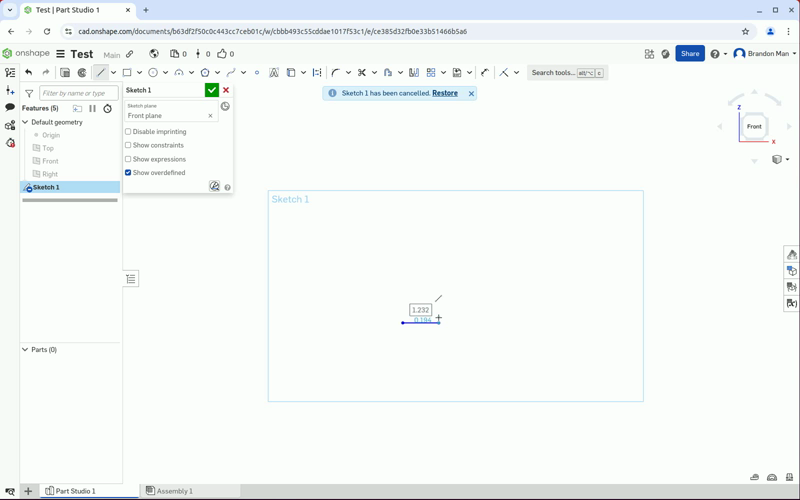
scroll(6)
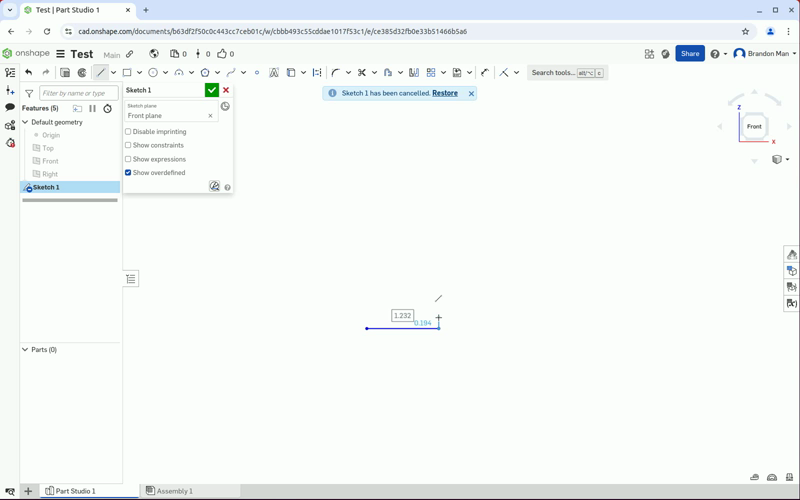
click(438, 317)
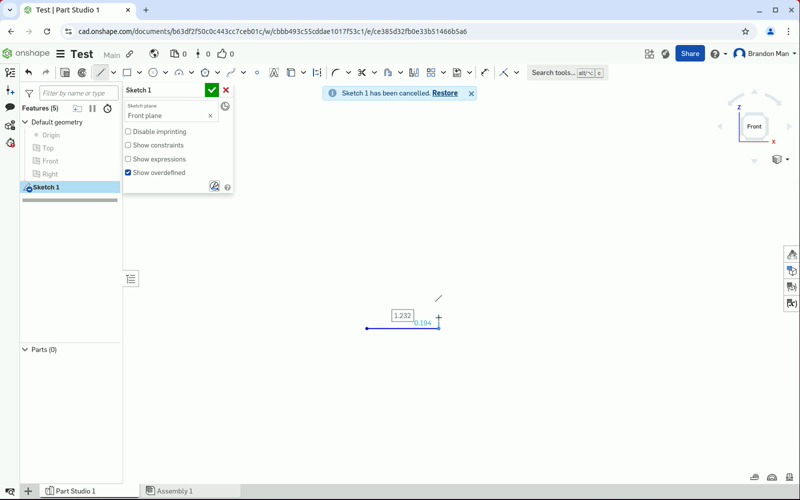
scroll(-6)
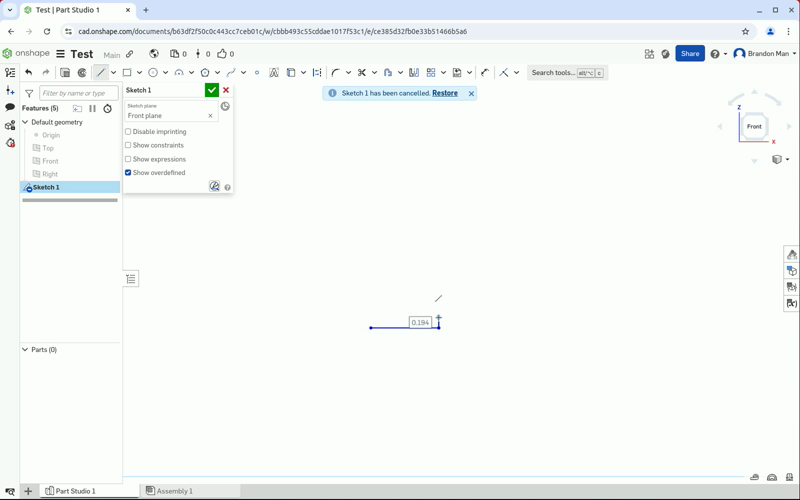
scroll(-6)
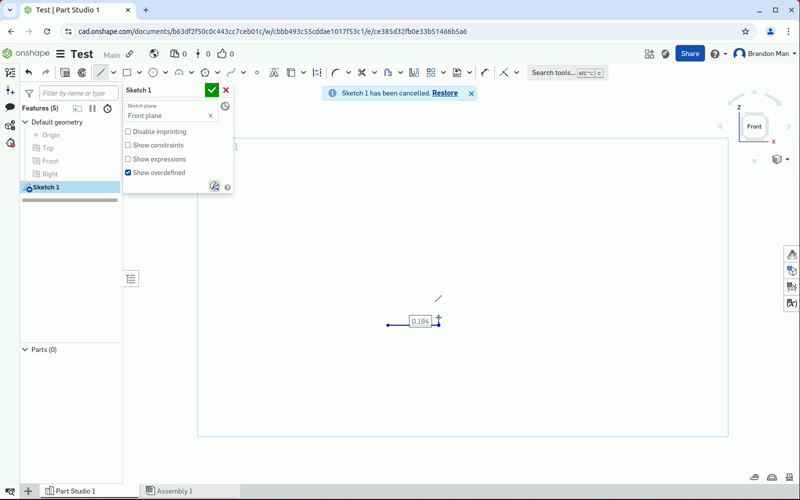
scroll(-6)
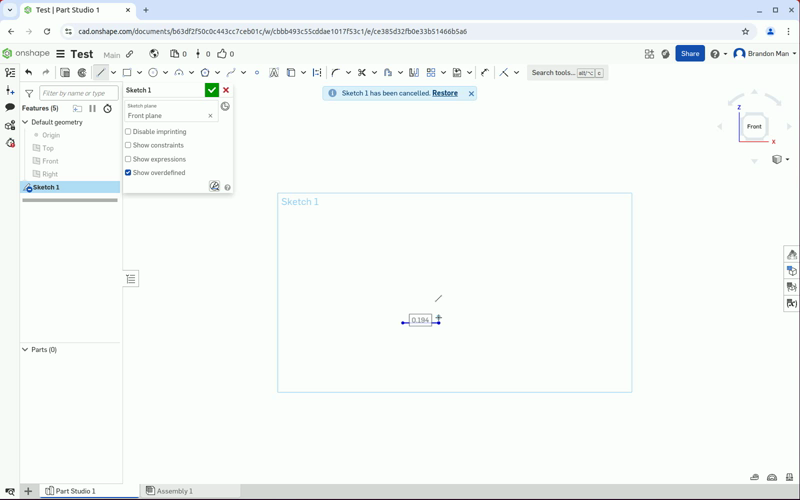
scroll(-6)
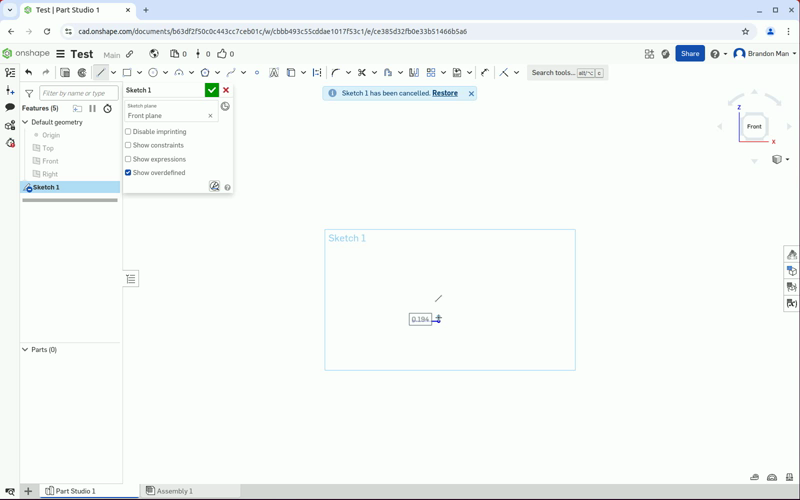
scroll(-6)
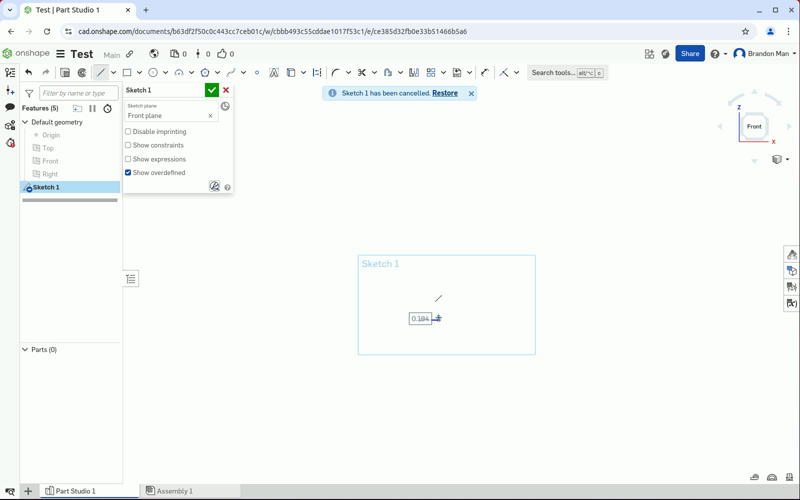
scroll(-6)
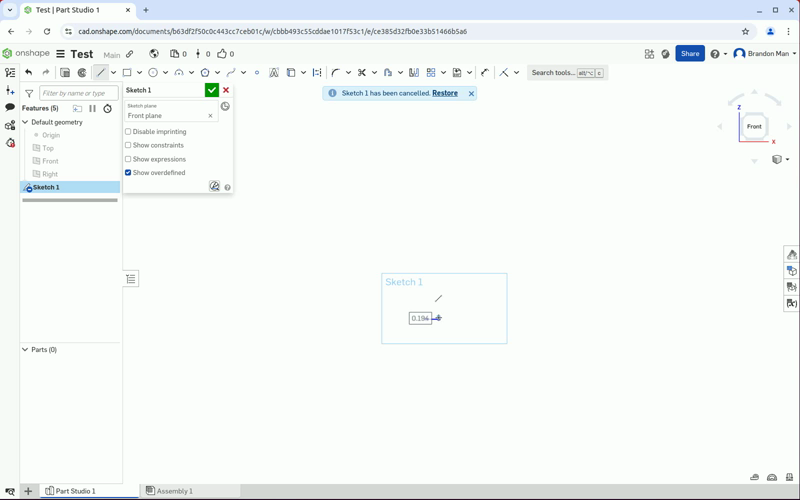
scroll(-6)
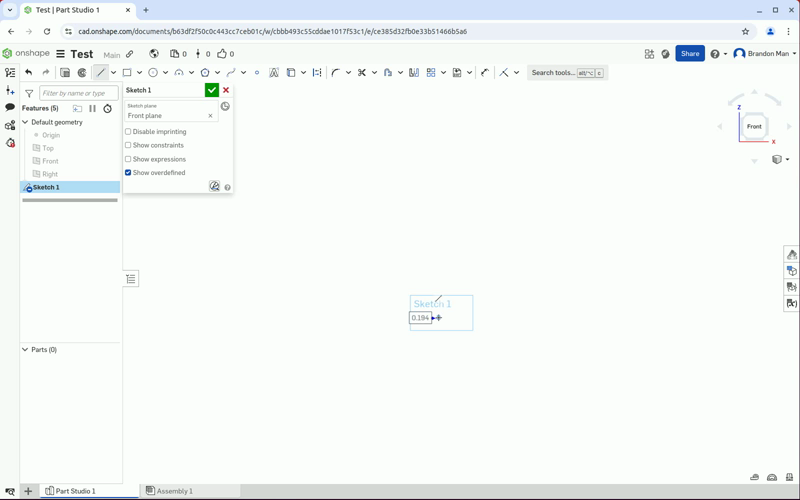
key_up(shift)
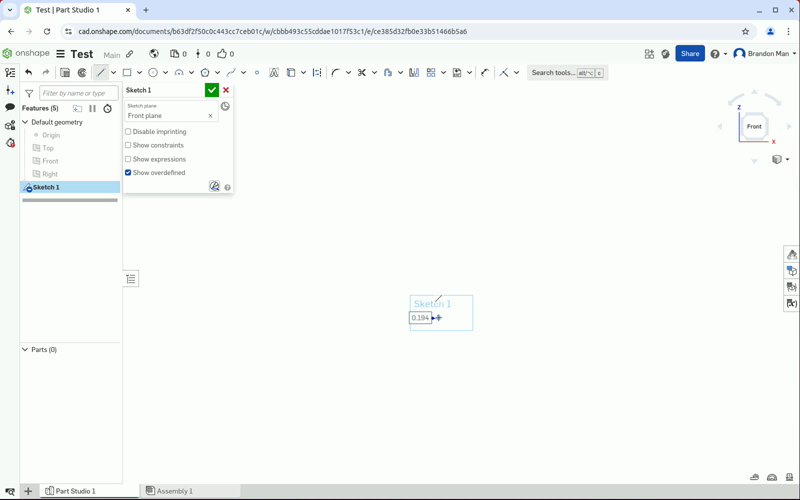
key_down(shift)
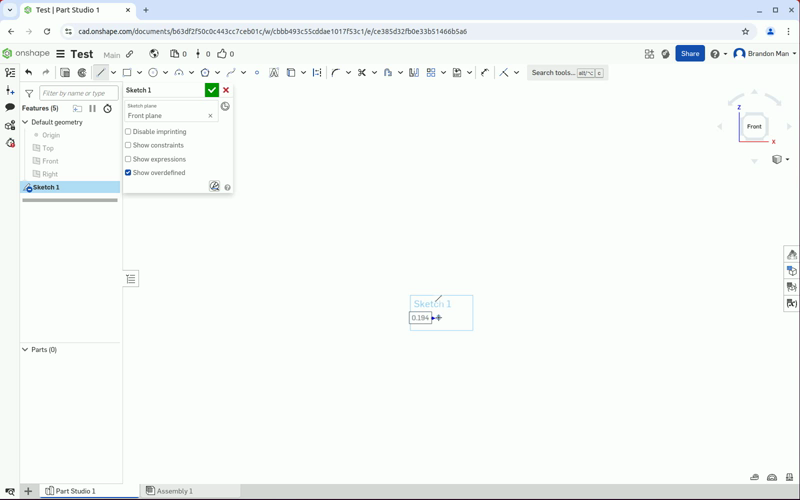
mouse_move(468, 317)
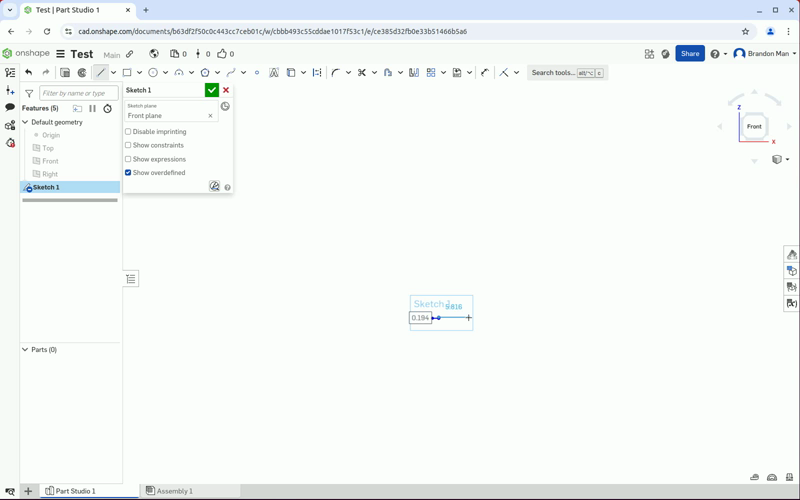
mouse_move(433, 317)
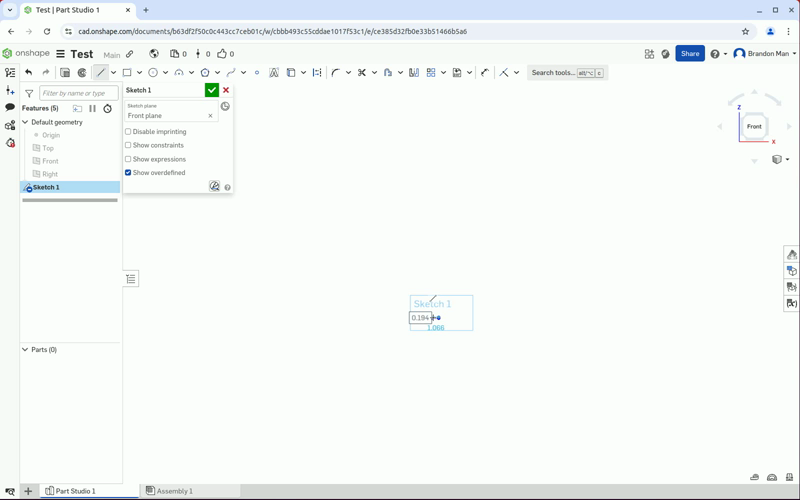
scroll(6)
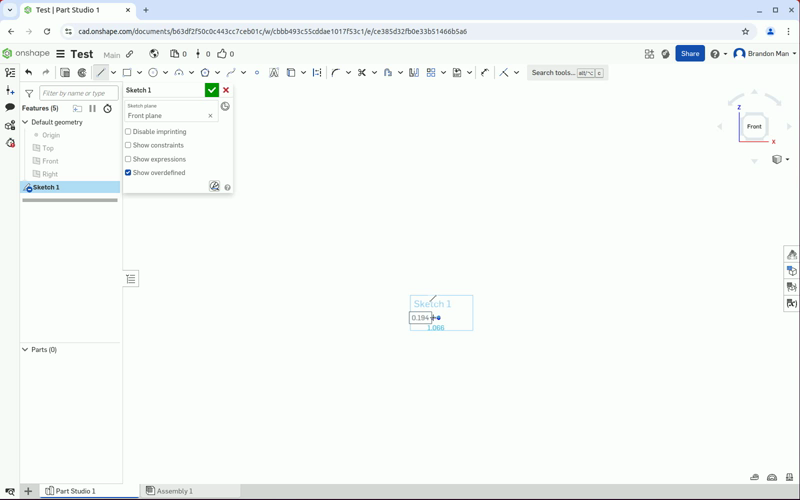
scroll(6)
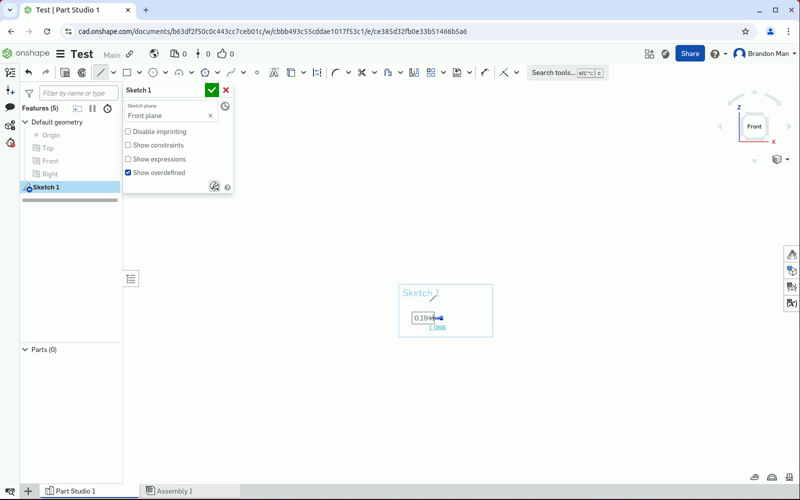
scroll(6)
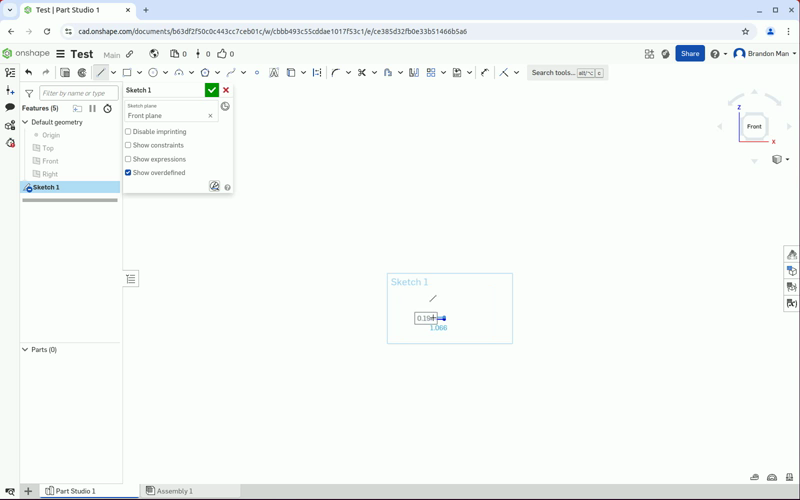
scroll(6)
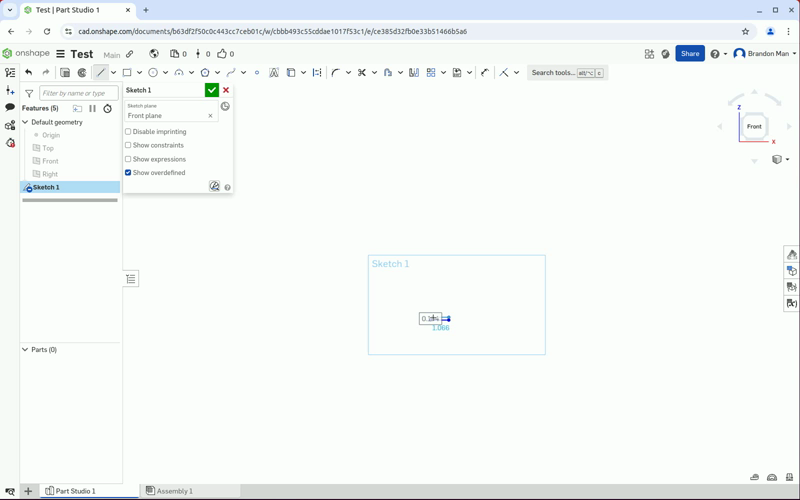
scroll(6)
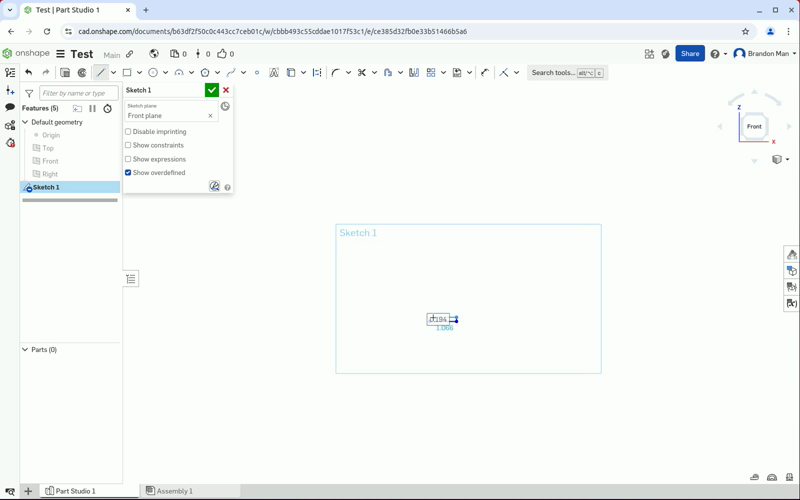
scroll(6)
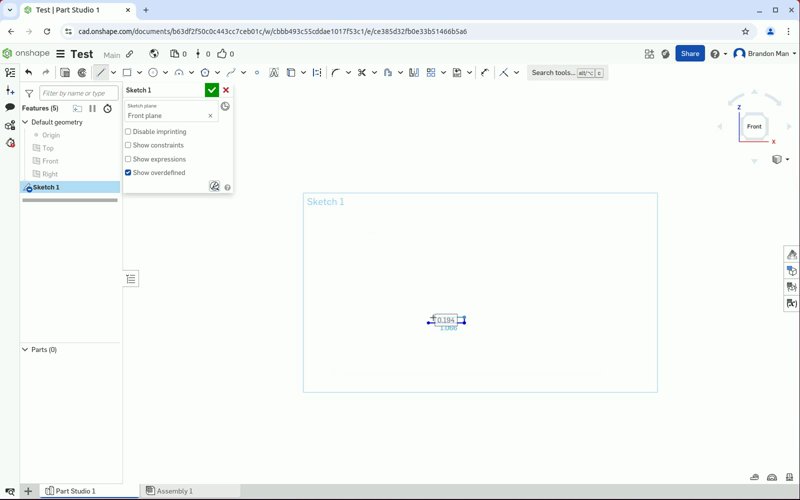
scroll(6)
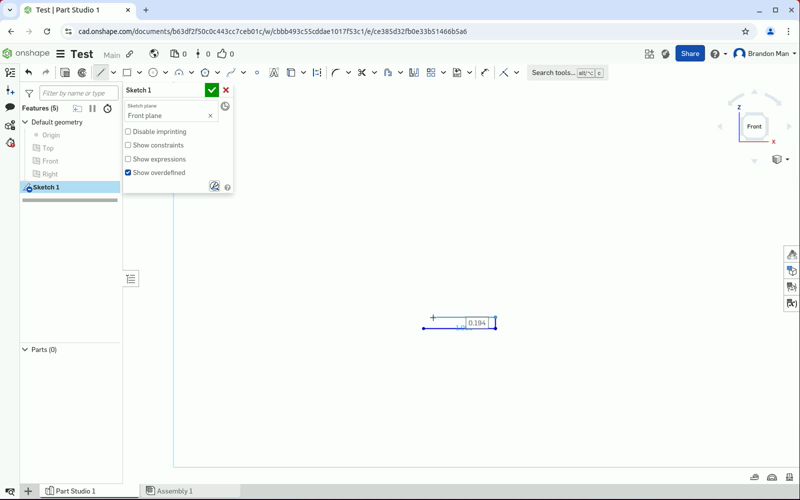
click(433, 317)
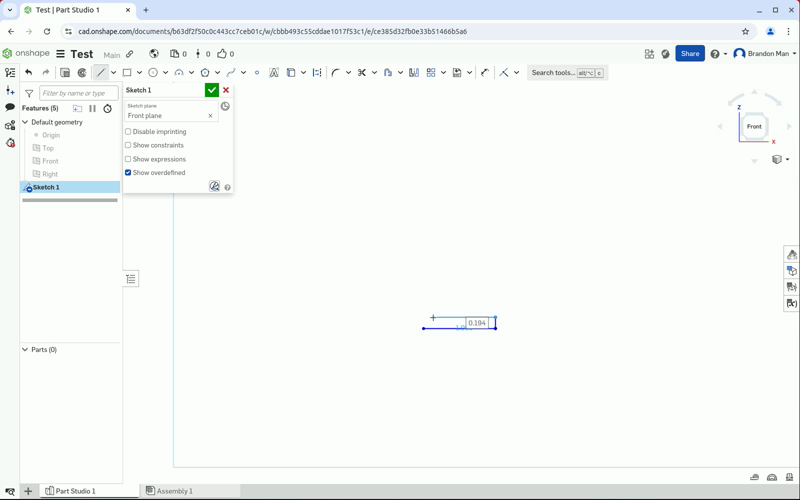
scroll(-6)
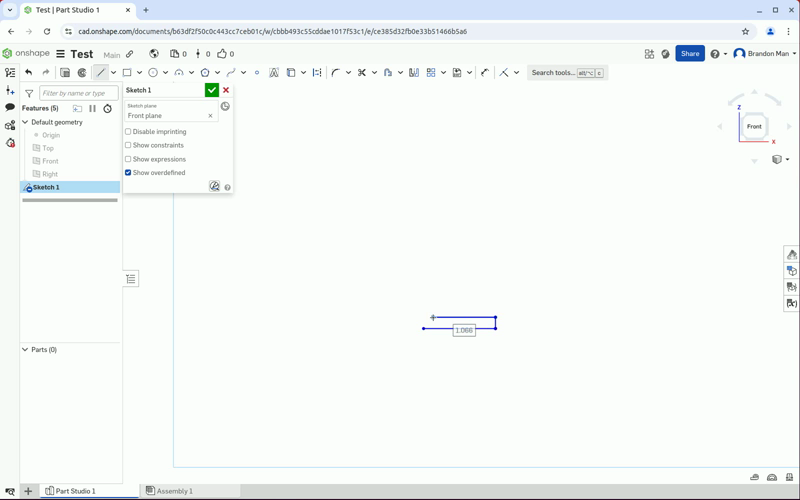
scroll(-6)
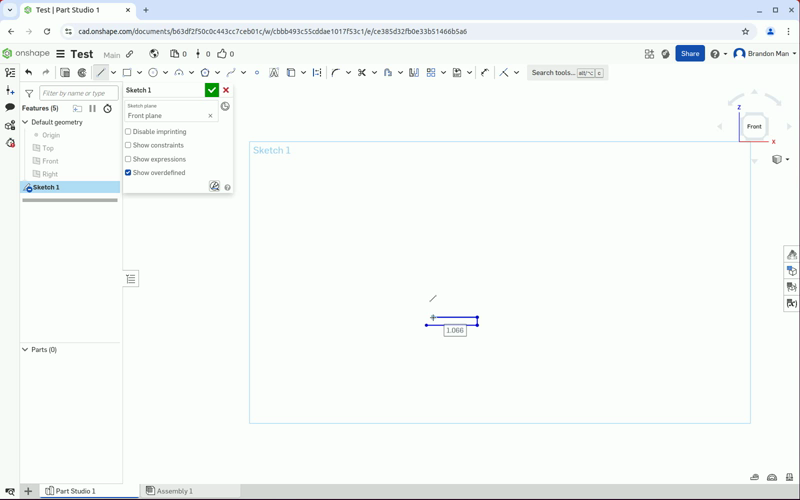
scroll(-6)
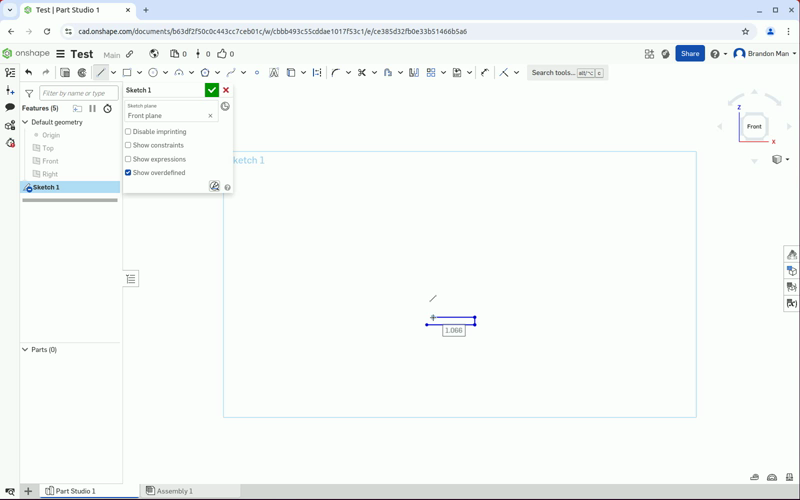
scroll(-6)
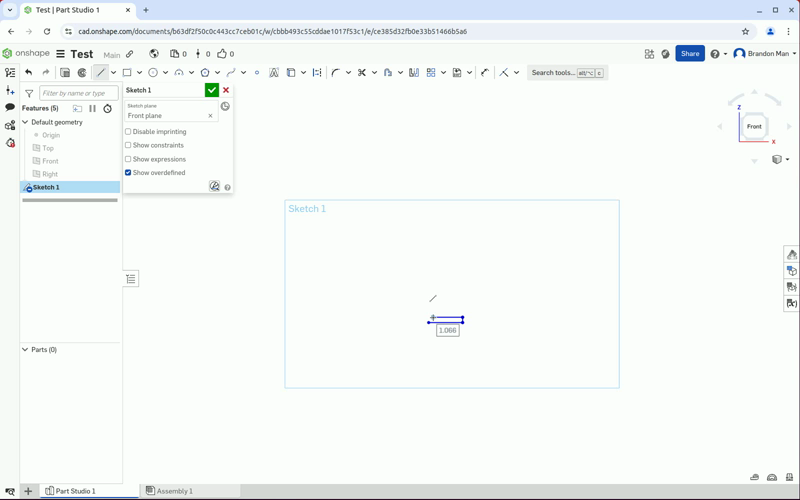
scroll(-6)
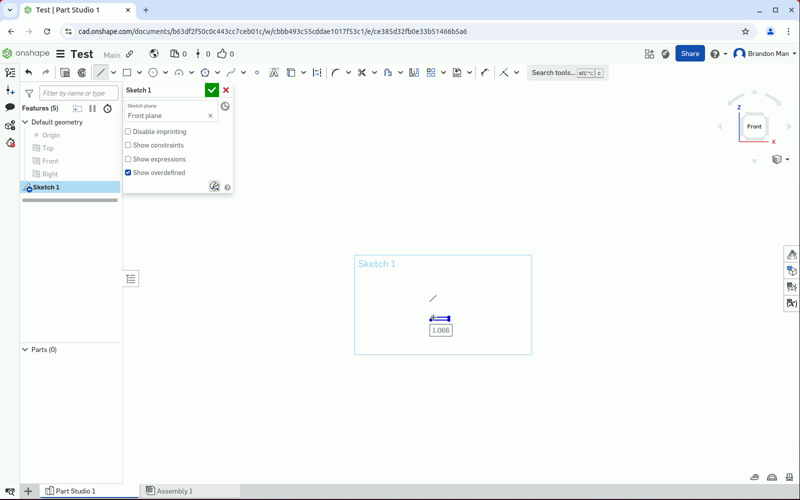
scroll(-6)
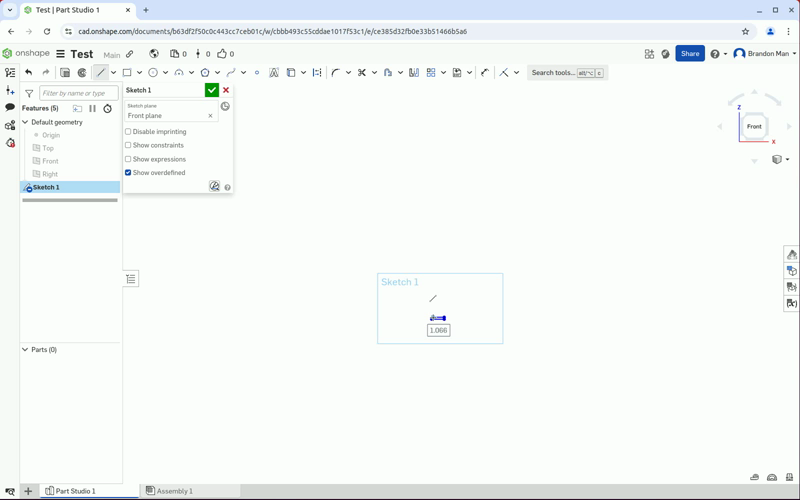
scroll(-6)
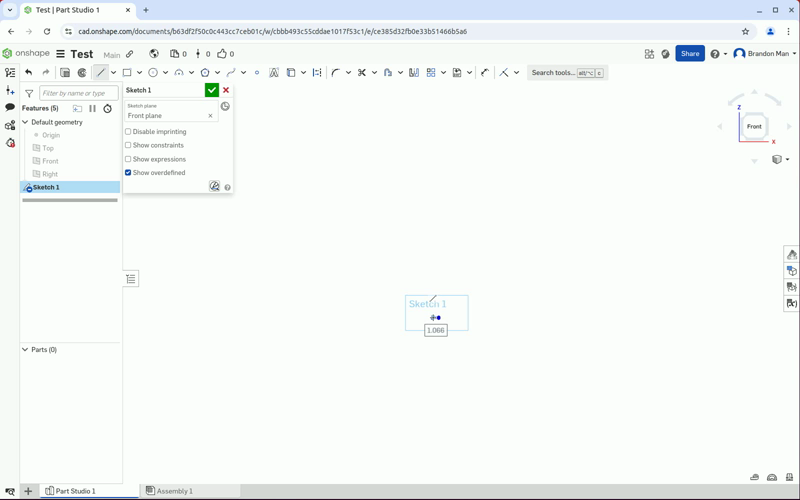
key_up(shift)
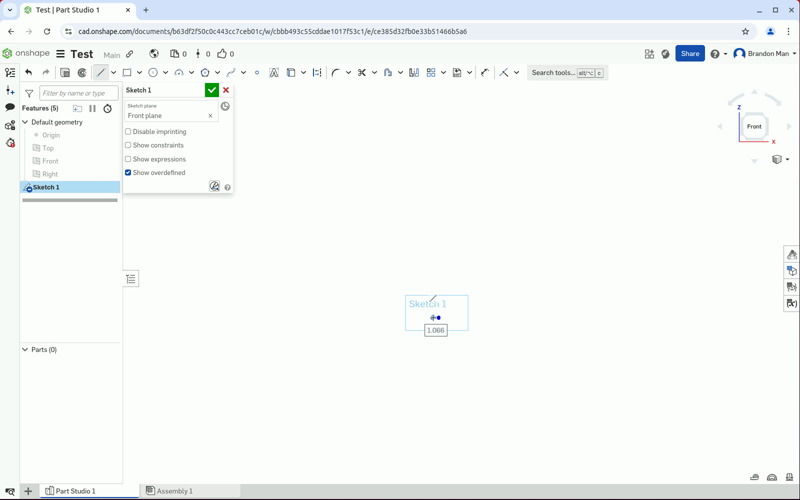
key_down(shift)
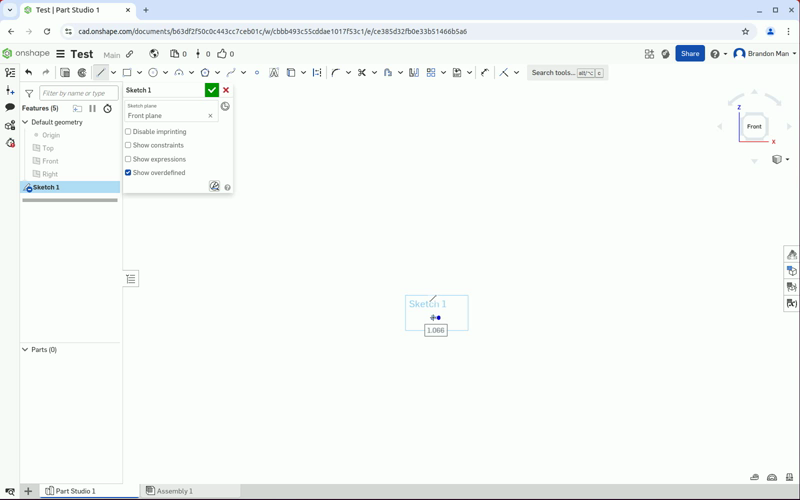
mouse_move(433, 246)
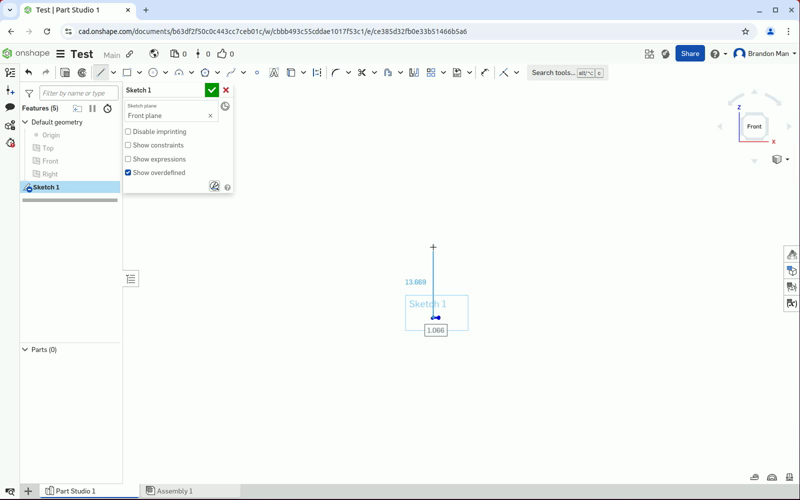
click(433, 246)
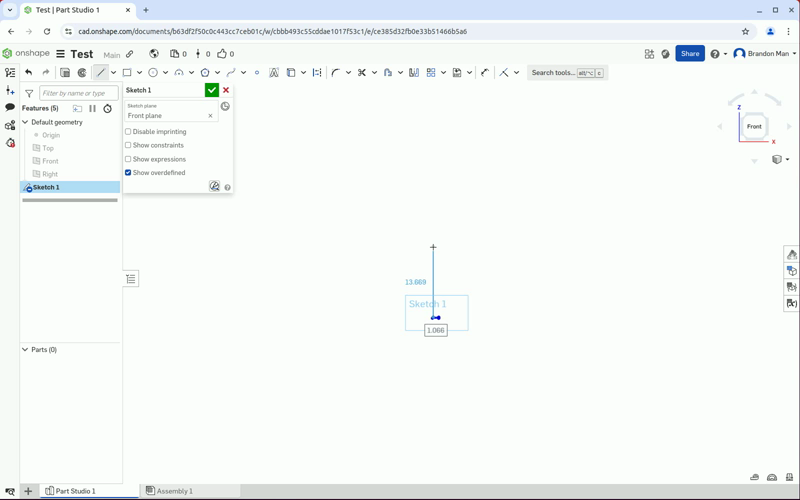
key_up(shift)
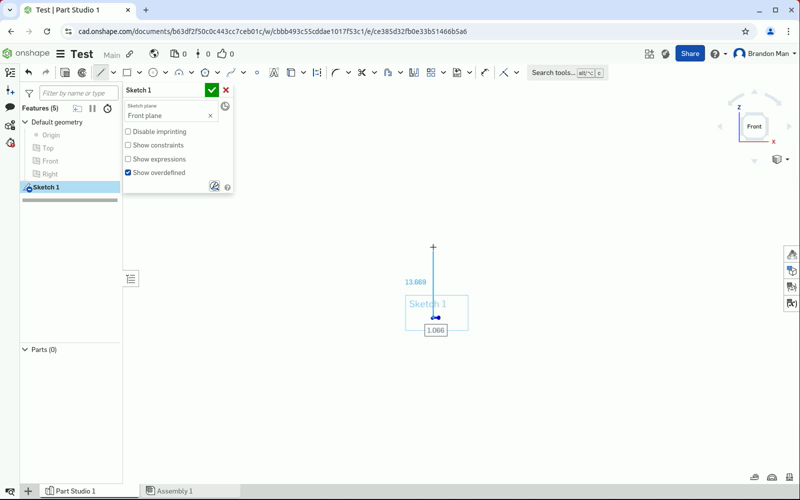
key_down(shift)
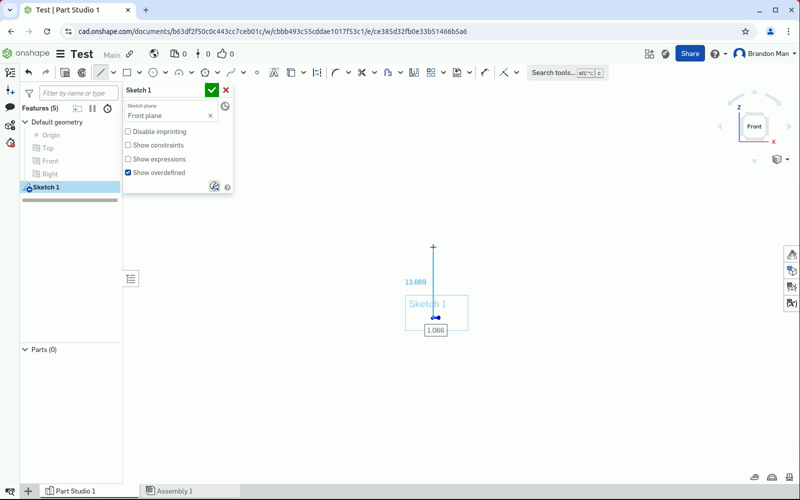
mouse_move(463, 246)
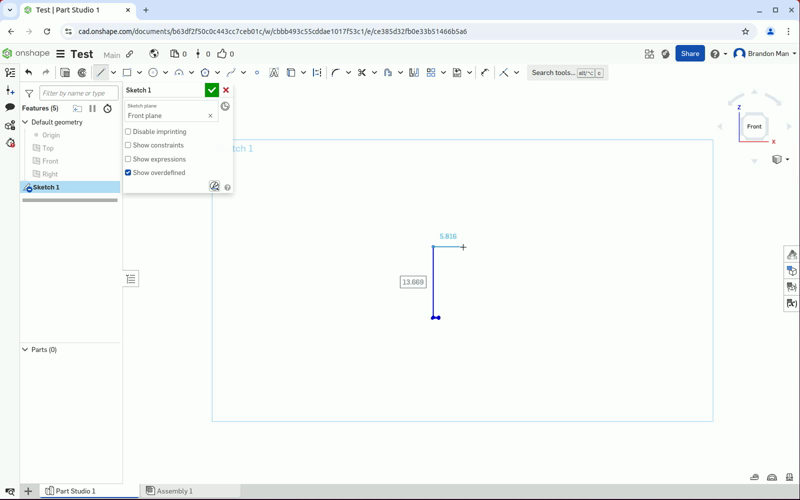
mouse_move(488, 246)
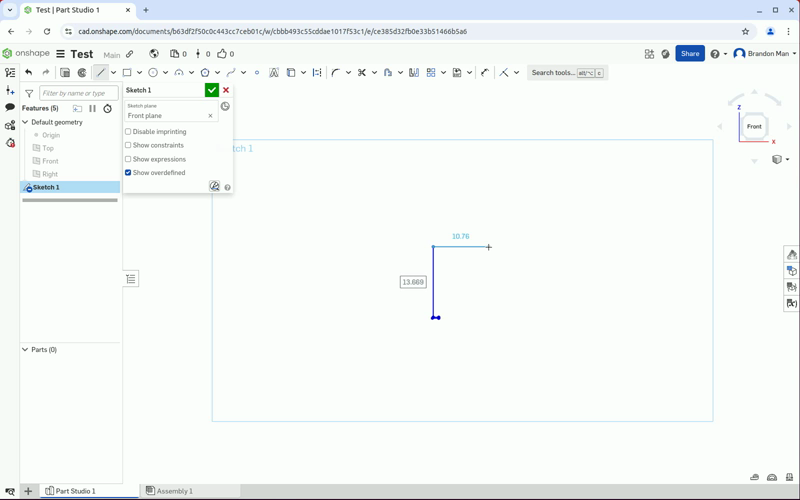
click(488, 246)
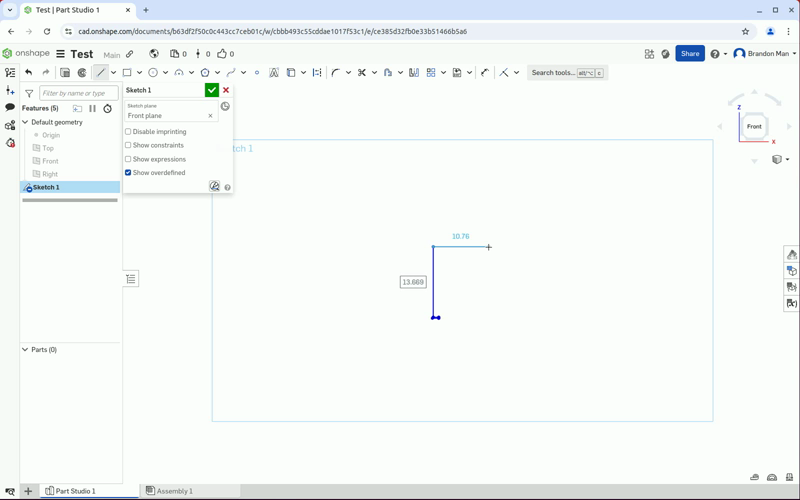
key_up(shift)
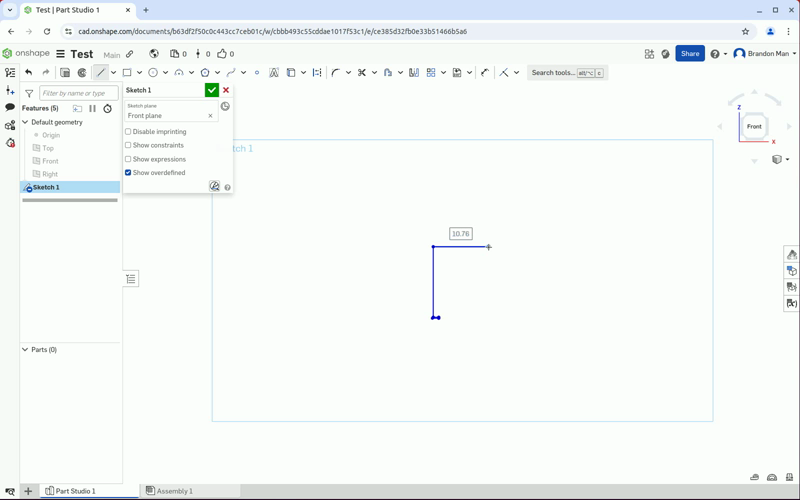
key_down(shift)
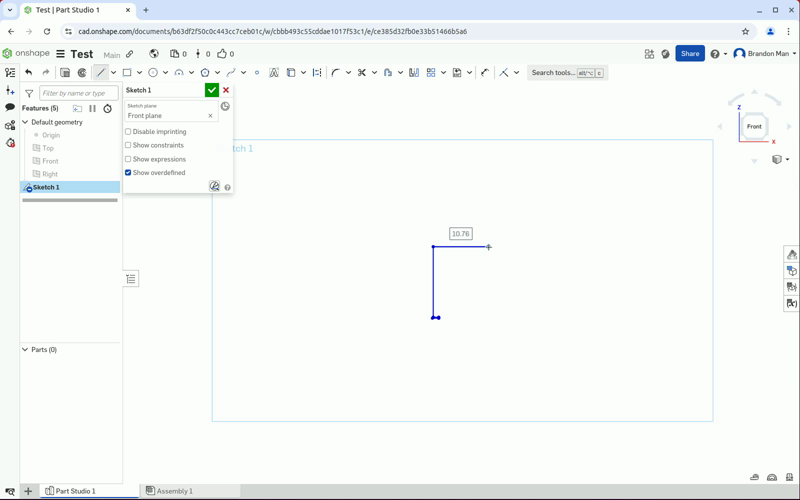
mouse_move(488, 317)
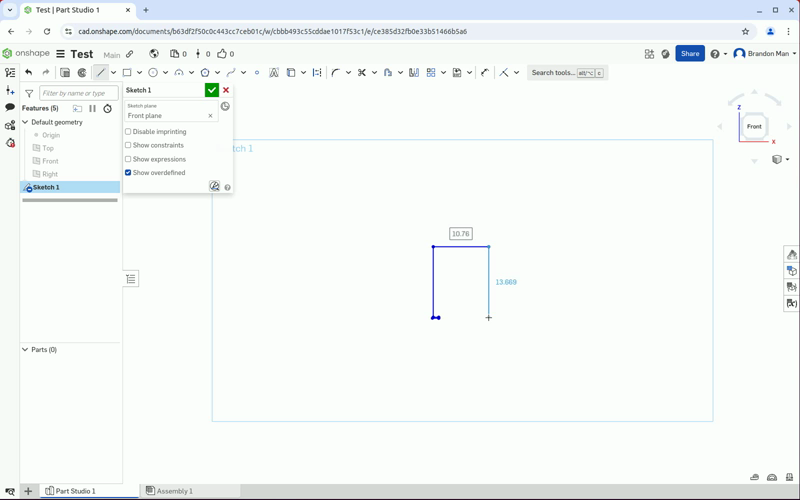
click(488, 317)
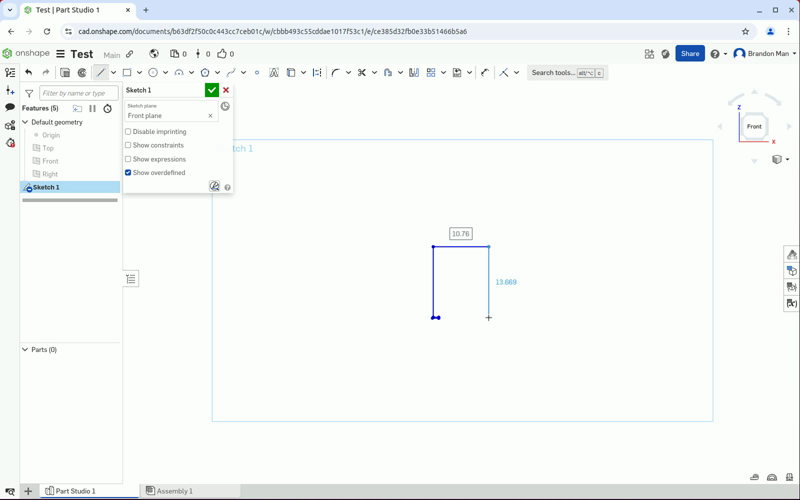
key_up(shift)
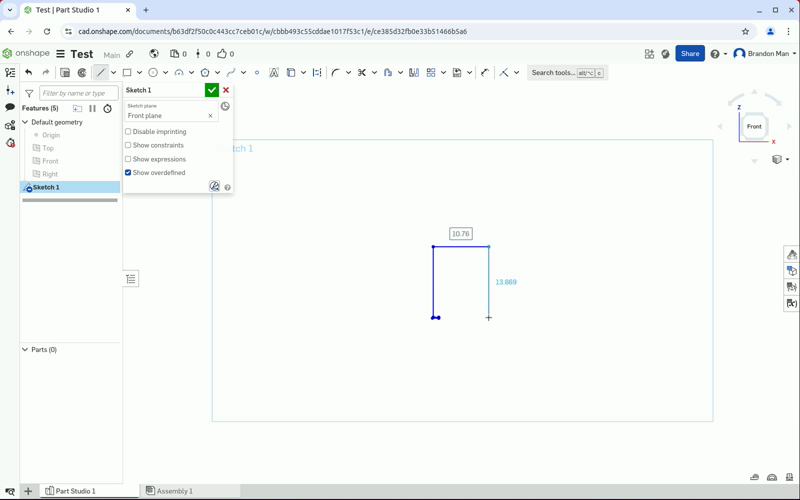
key_down(shift)
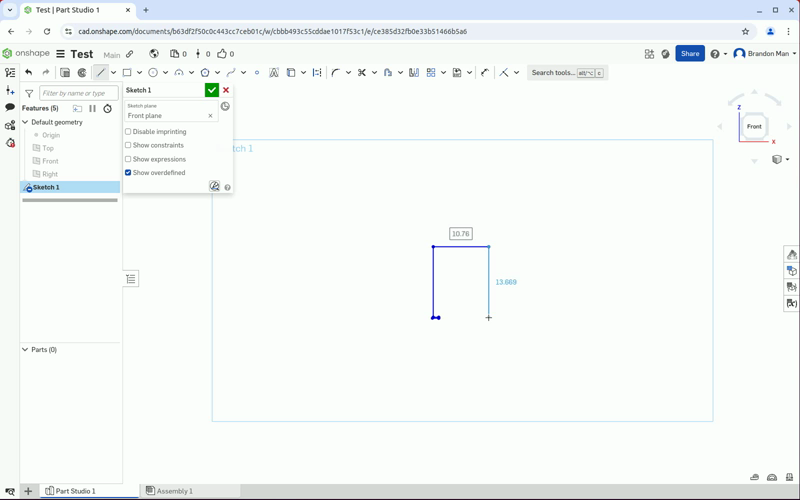
mouse_move(518, 317)
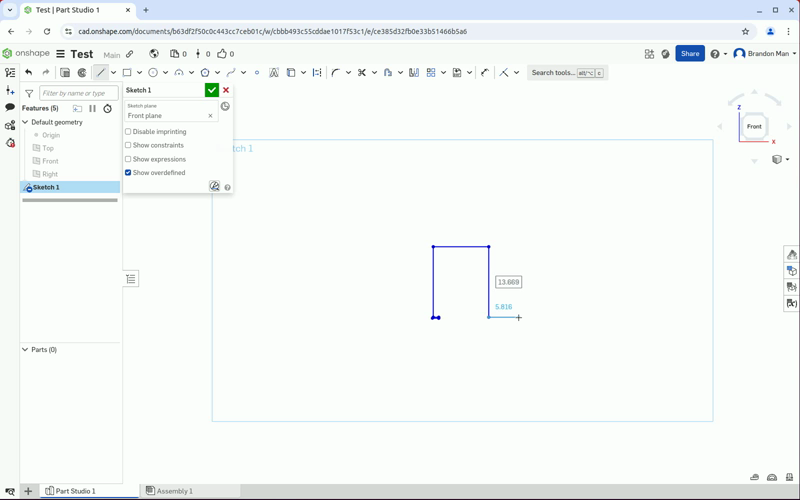
mouse_move(484, 317)
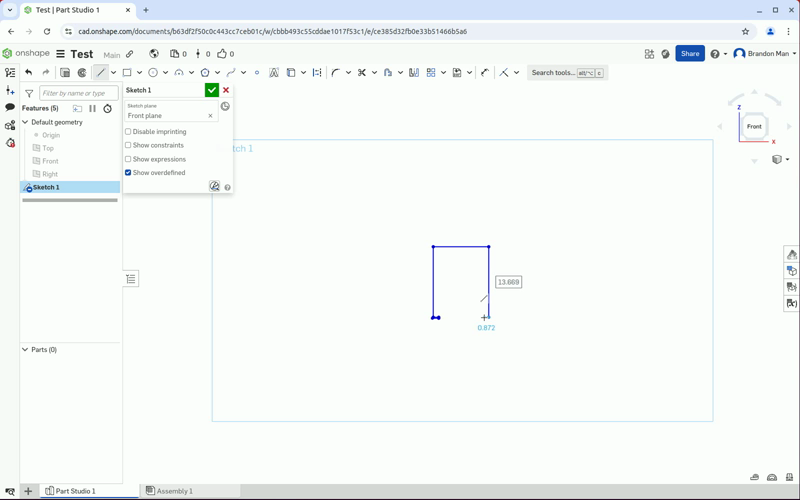
scroll(6)
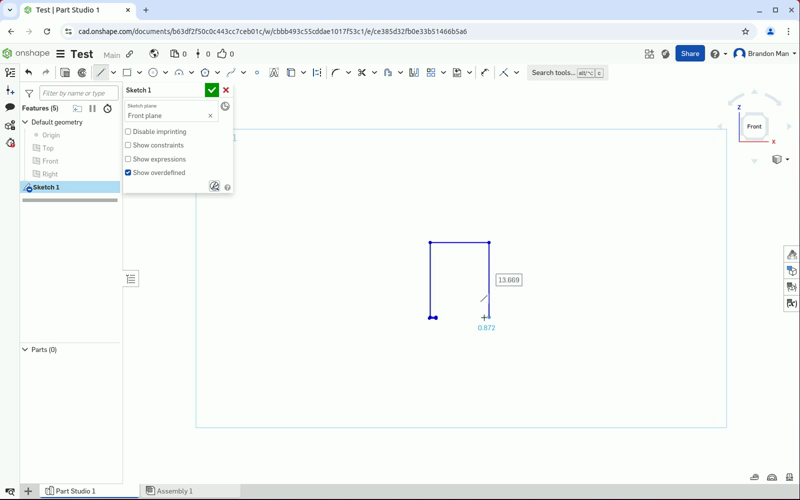
scroll(6)
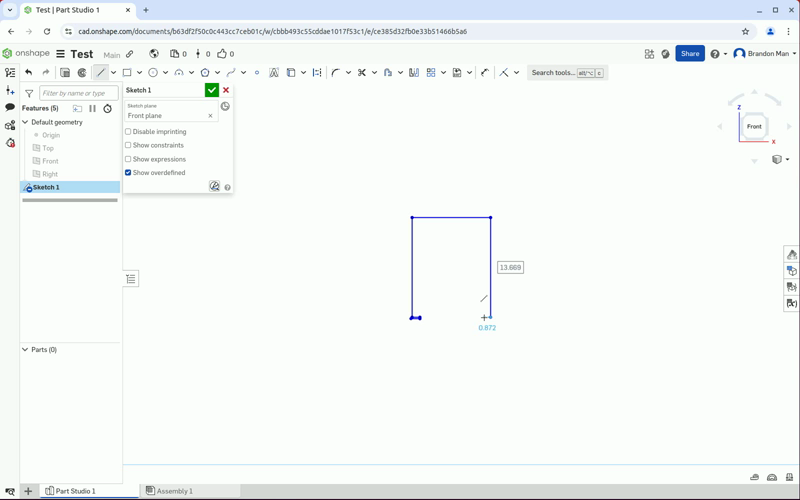
scroll(6)
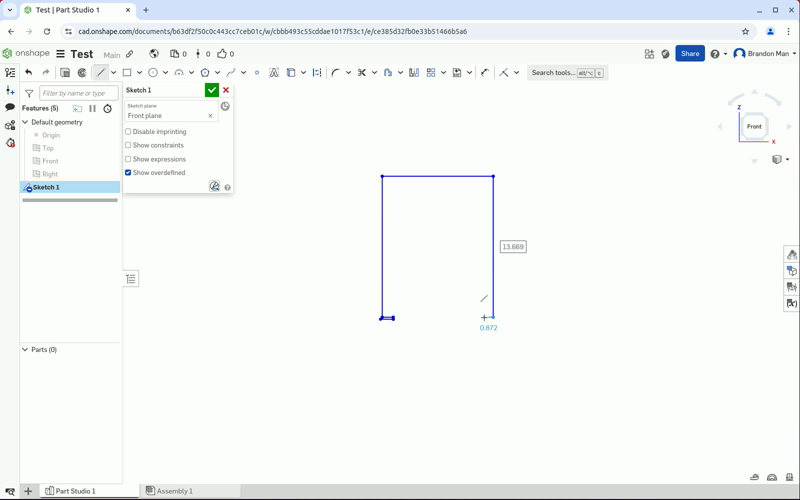
scroll(6)
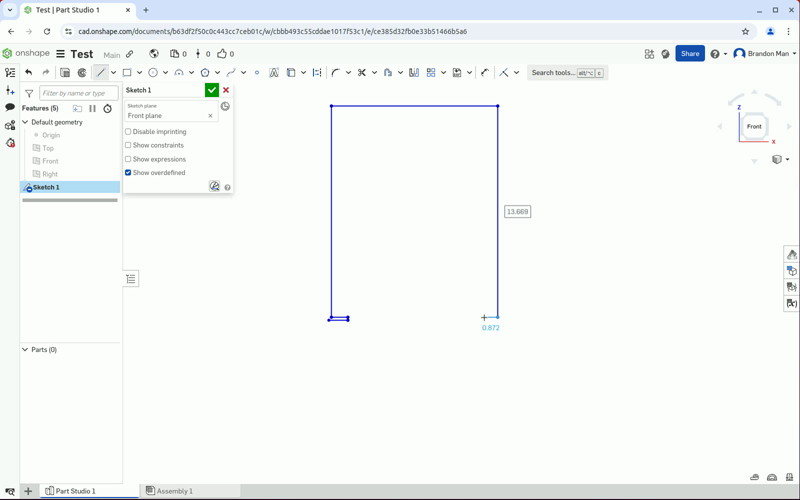
scroll(6)
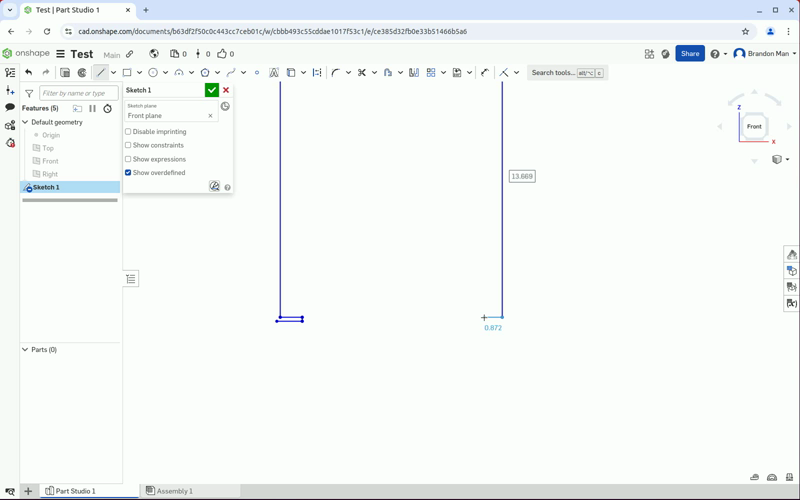
scroll(6)
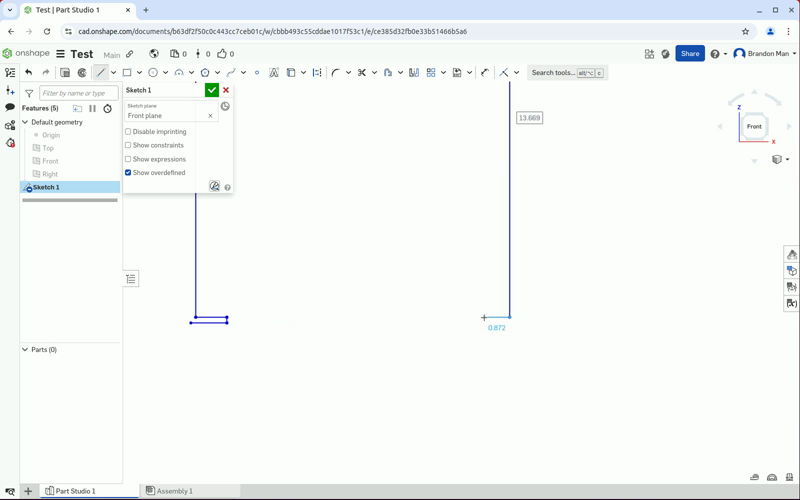
scroll(6)
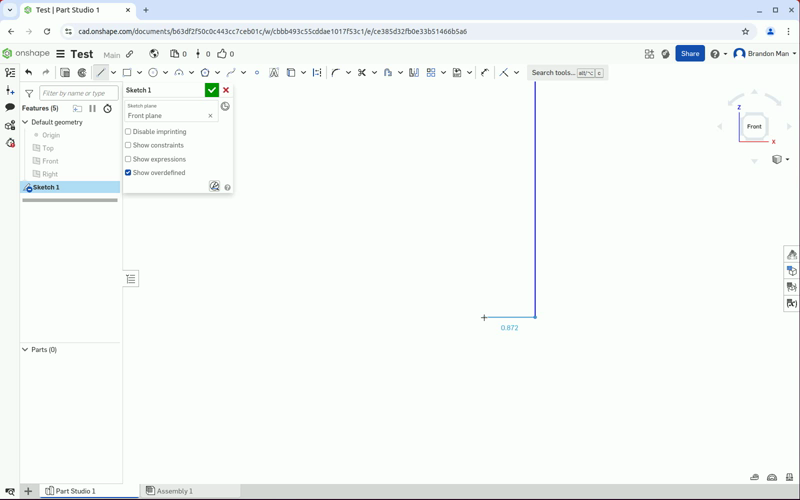
click(484, 317)
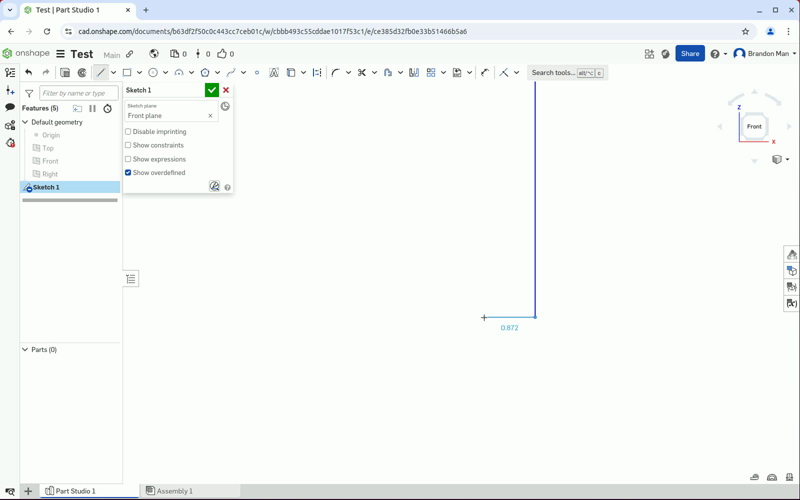
scroll(-6)
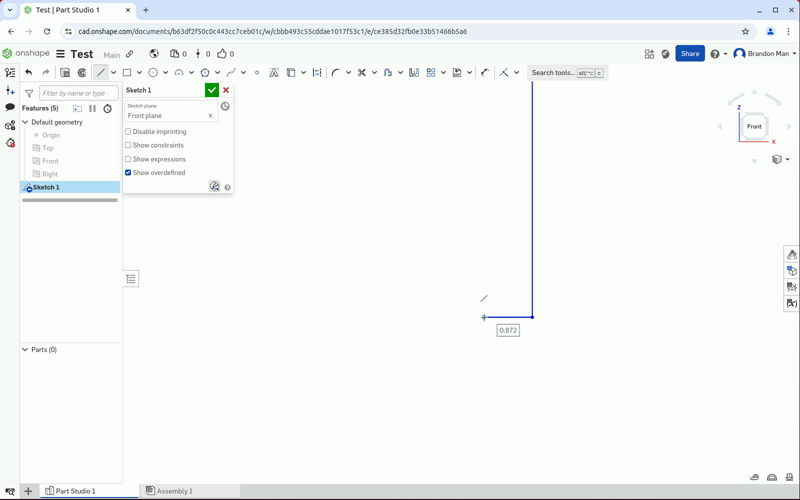
scroll(-6)
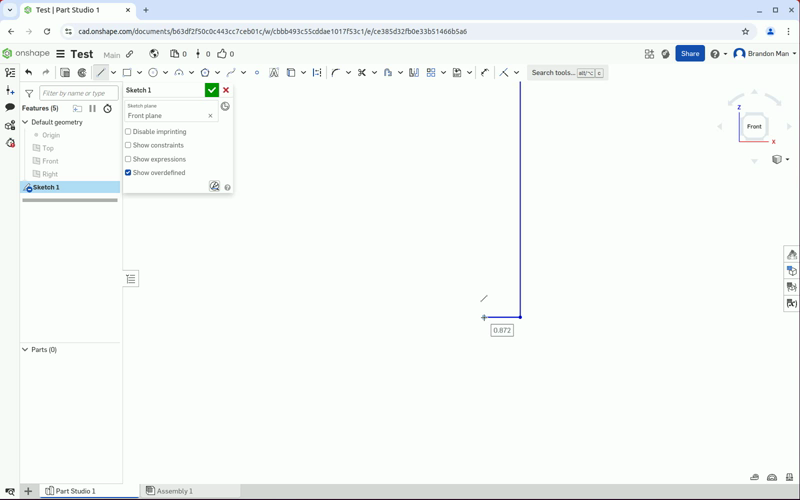
scroll(-6)
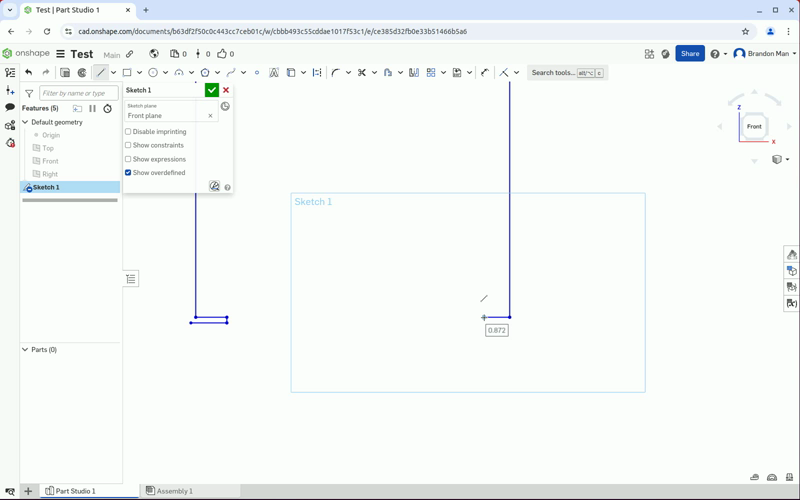
scroll(-6)
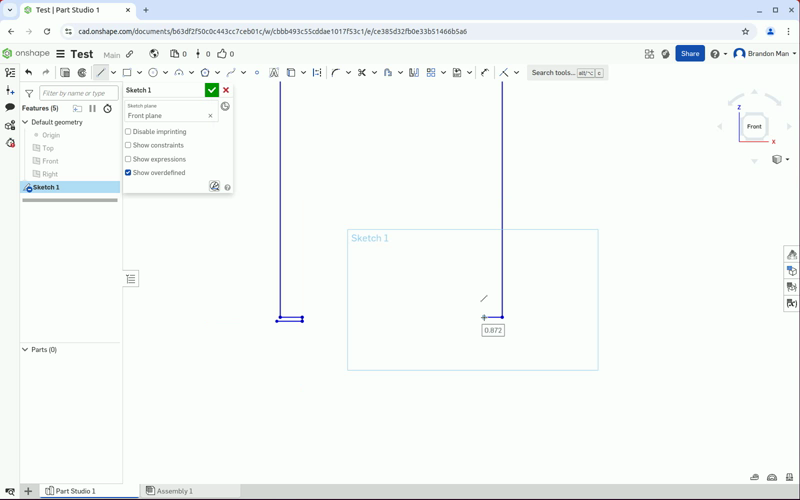
scroll(-6)
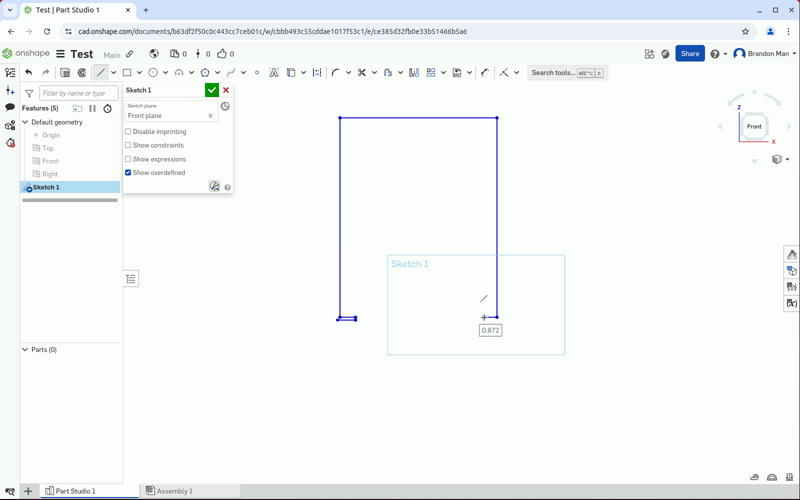
scroll(-6)
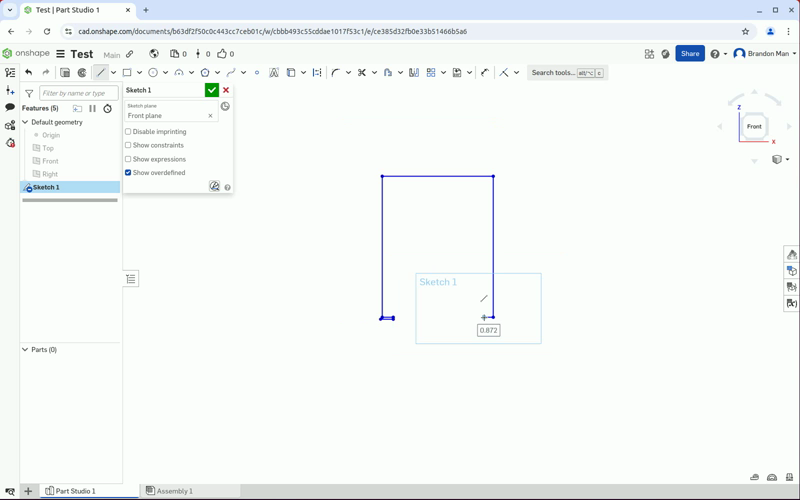
scroll(-6)
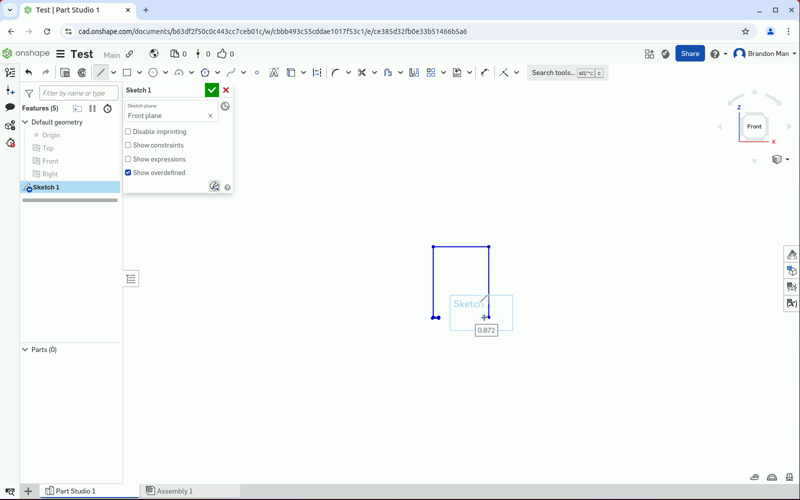
key_up(shift)
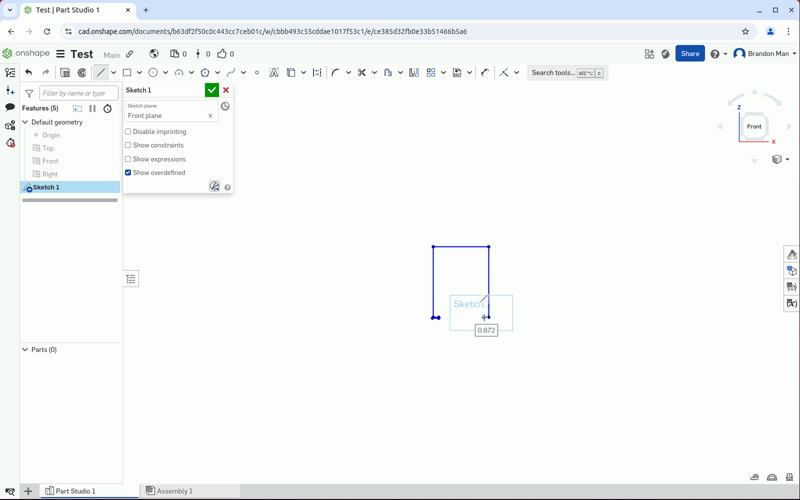
key_down(shift)
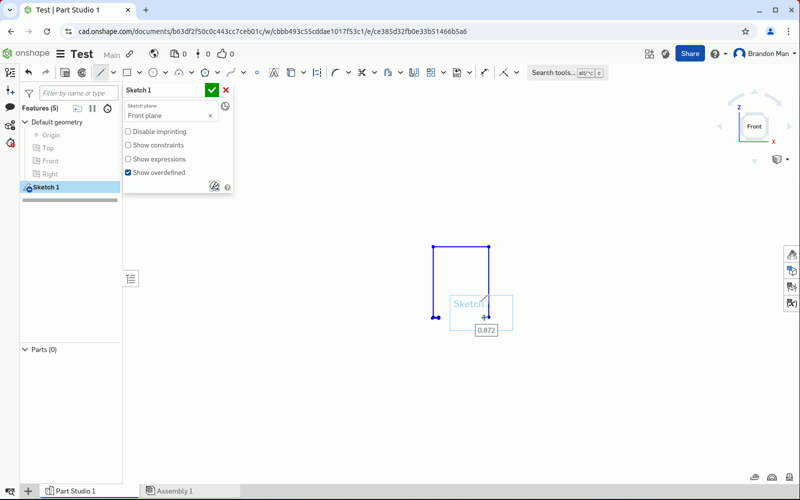
mouse_move(514, 317)
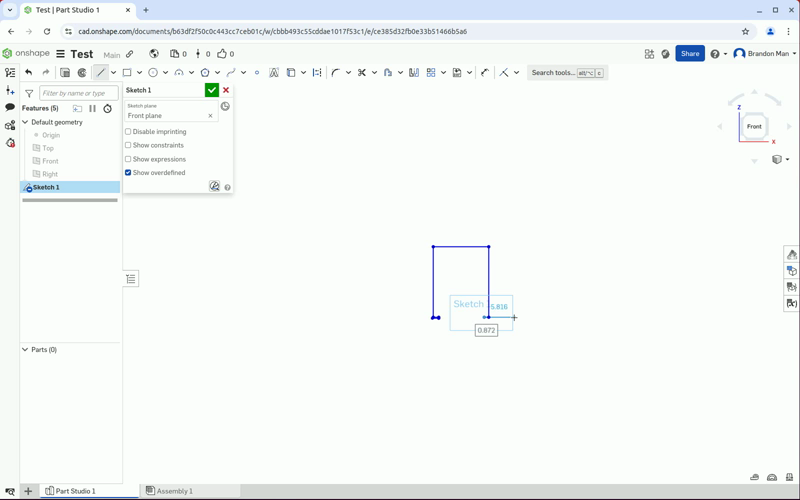
mouse_move(484, 318)
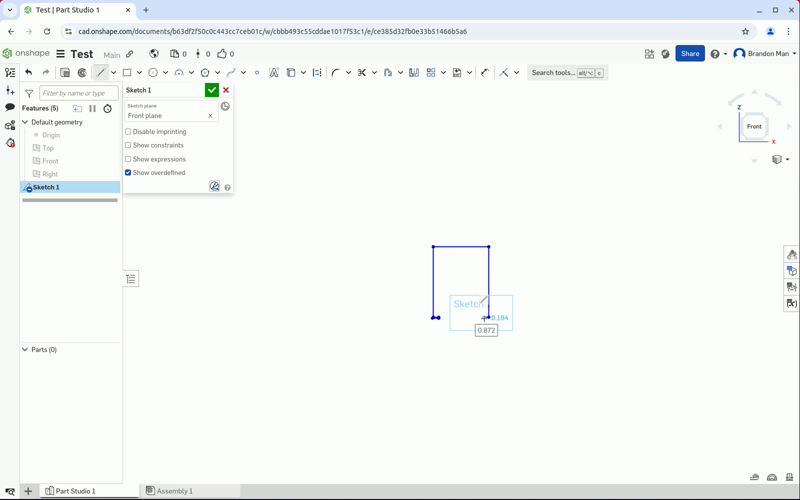
scroll(6)
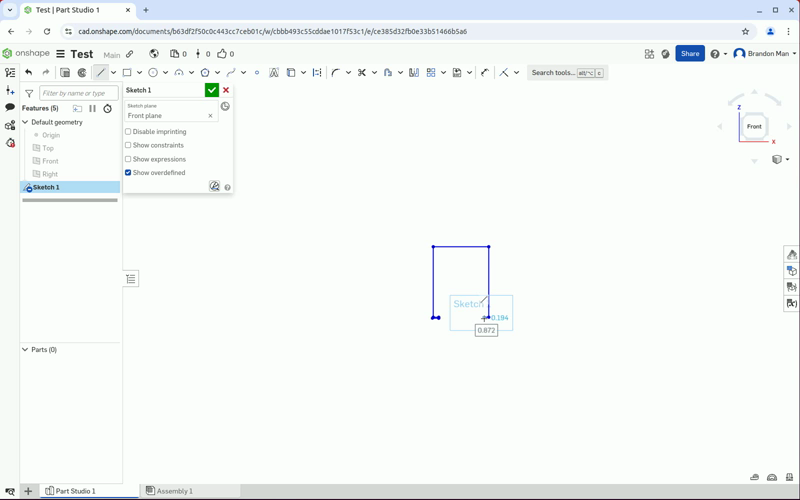
scroll(6)
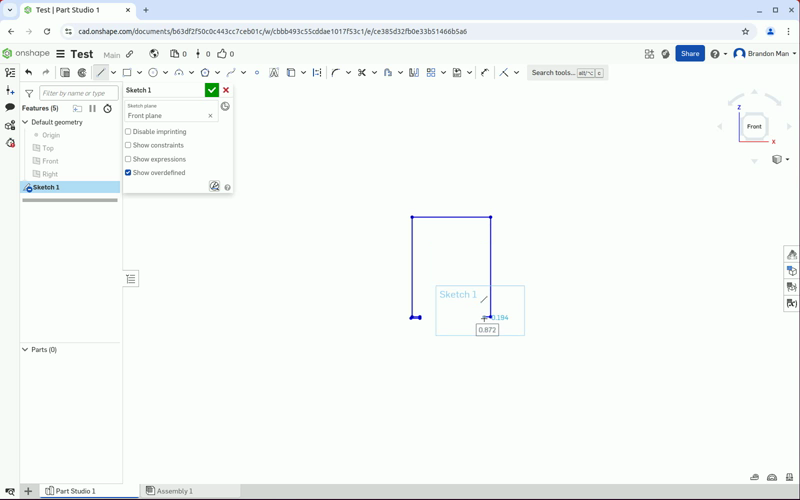
scroll(6)
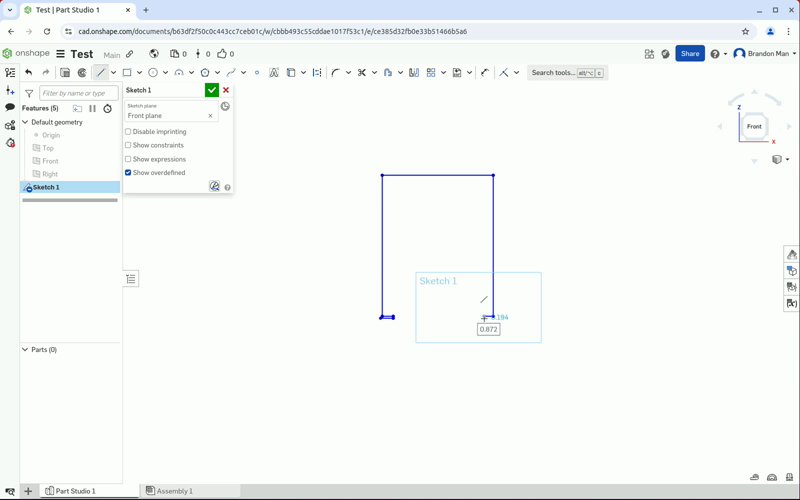
scroll(6)
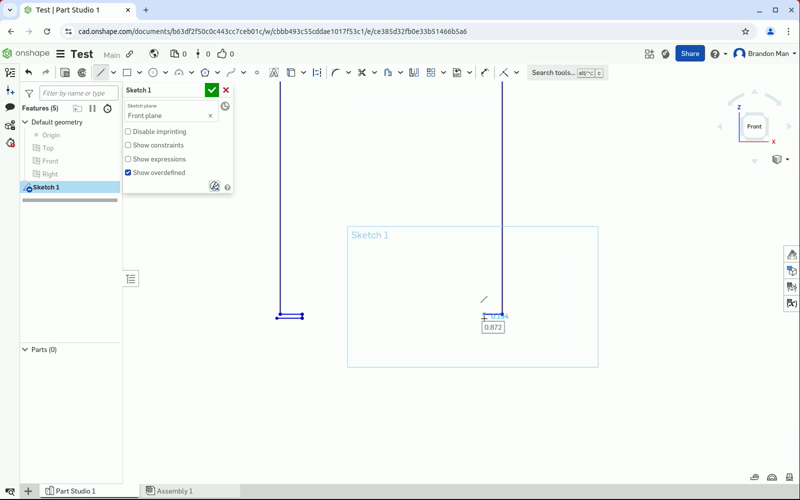
scroll(6)
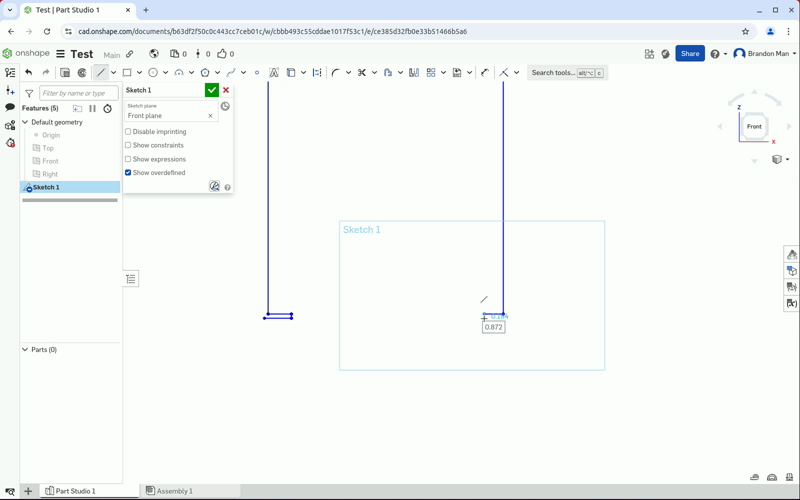
scroll(6)
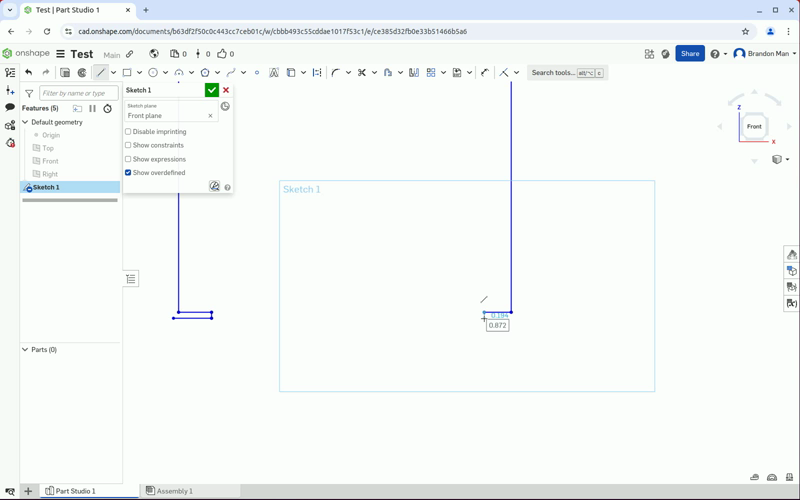
scroll(6)
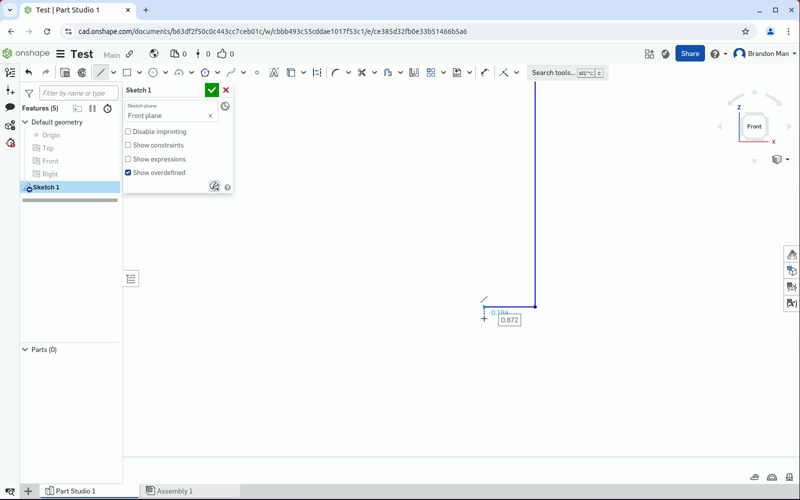
click(484, 318)
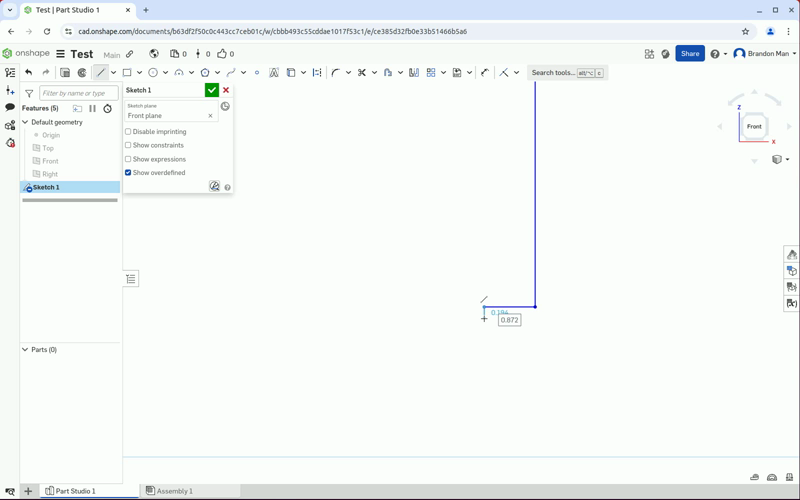
scroll(-6)
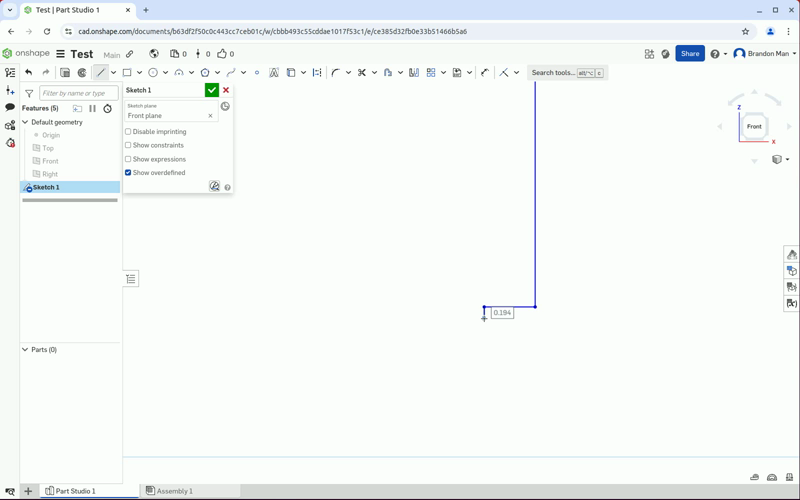
scroll(-6)
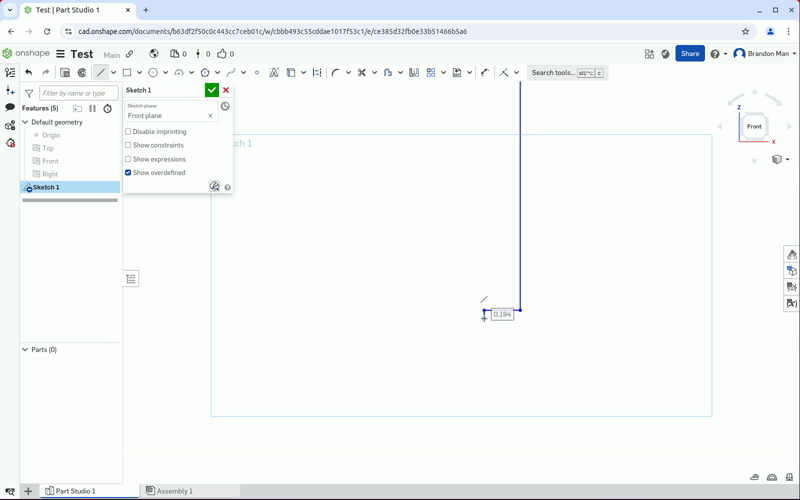
scroll(-6)
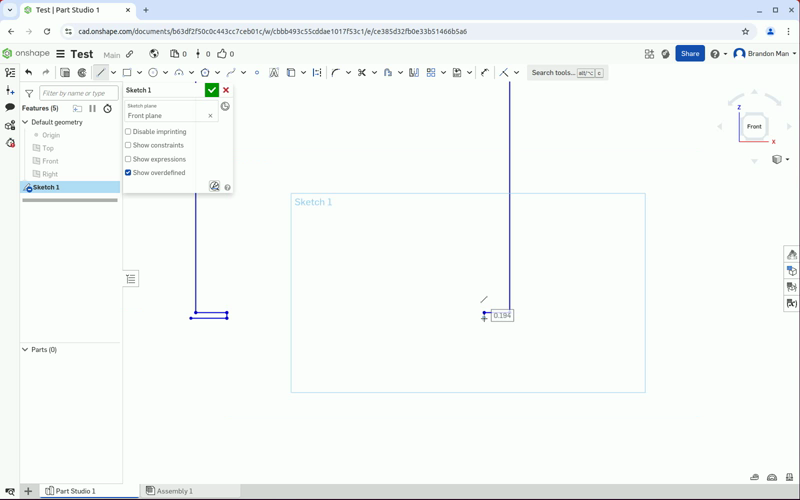
scroll(-6)
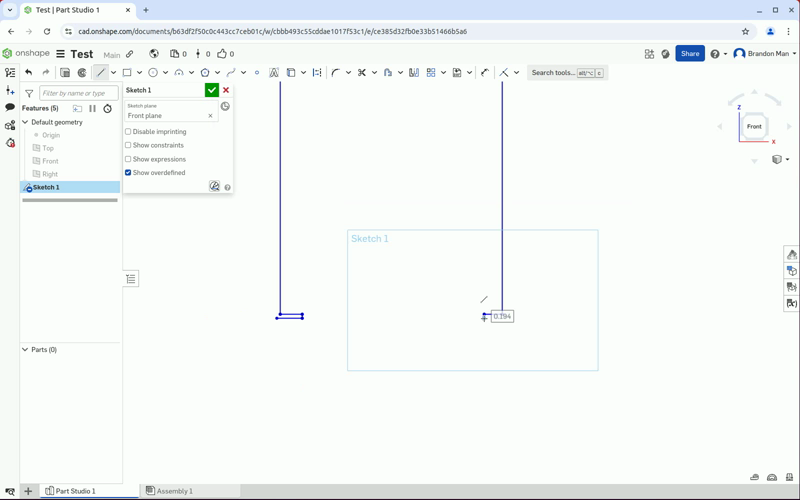
scroll(-6)
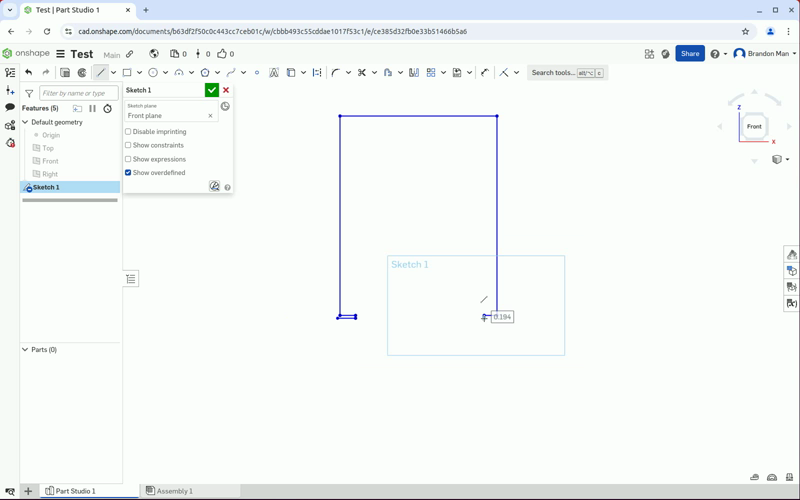
scroll(-6)
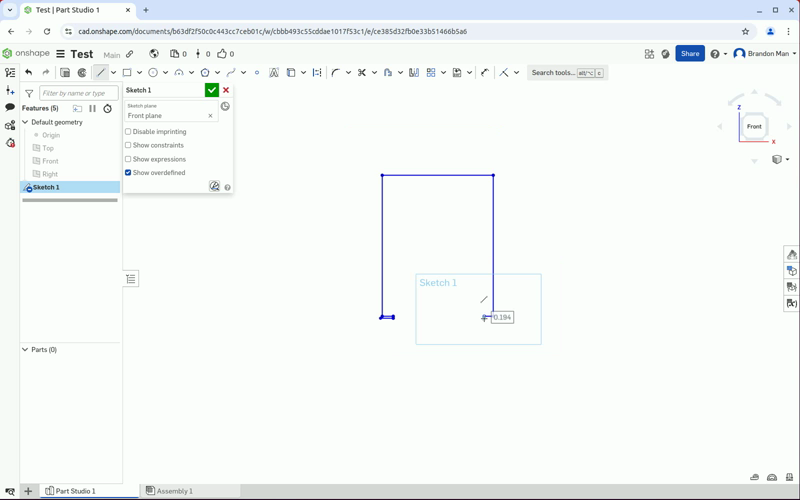
scroll(-6)
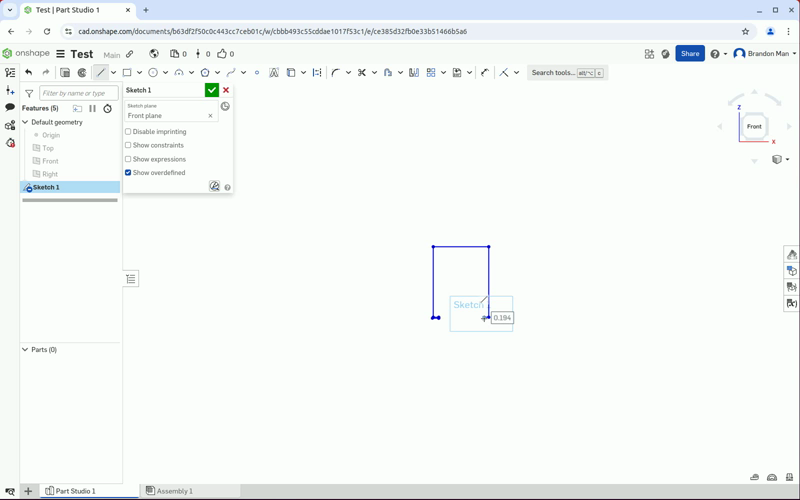
key_up(shift)
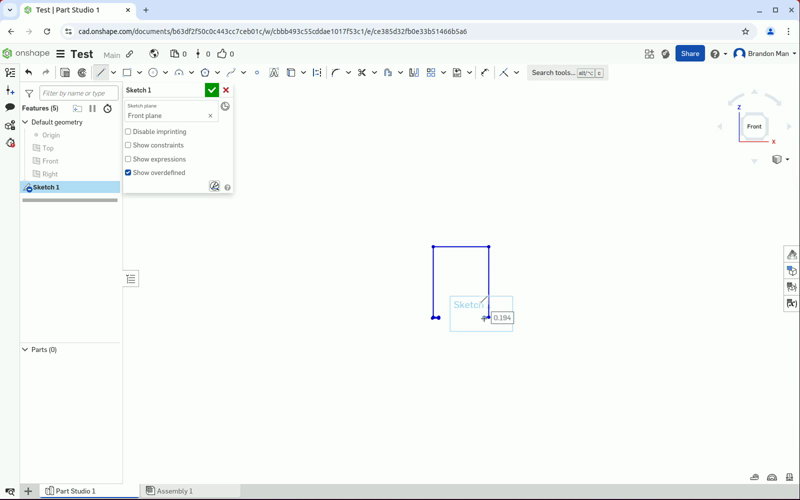
key_down(shift)
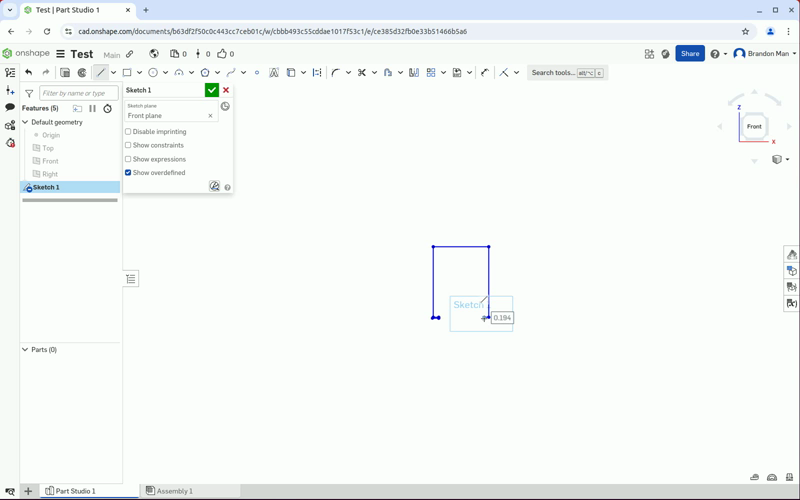
mouse_move(514, 318)
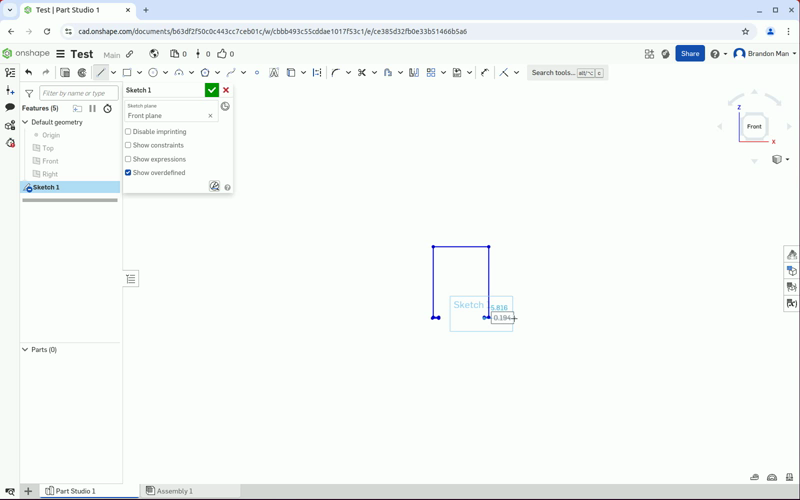
mouse_move(489, 318)
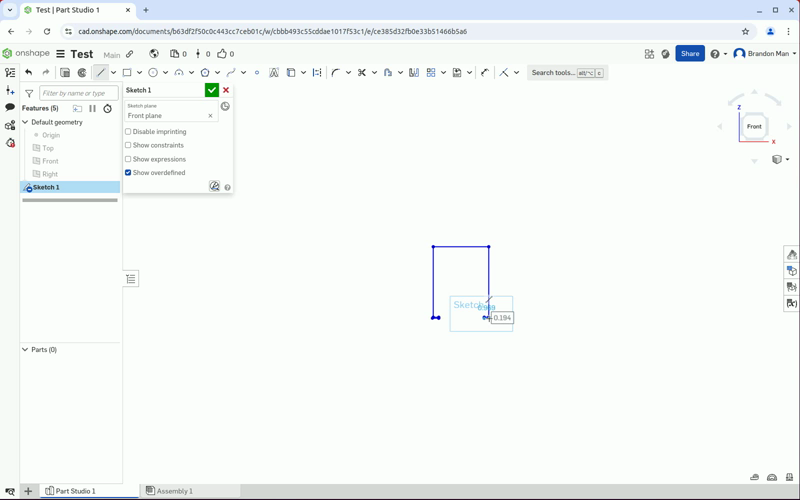
scroll(6)
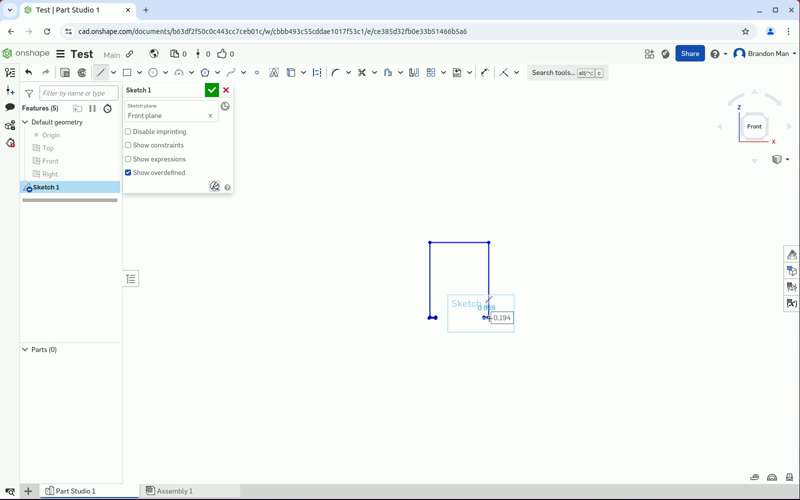
scroll(6)
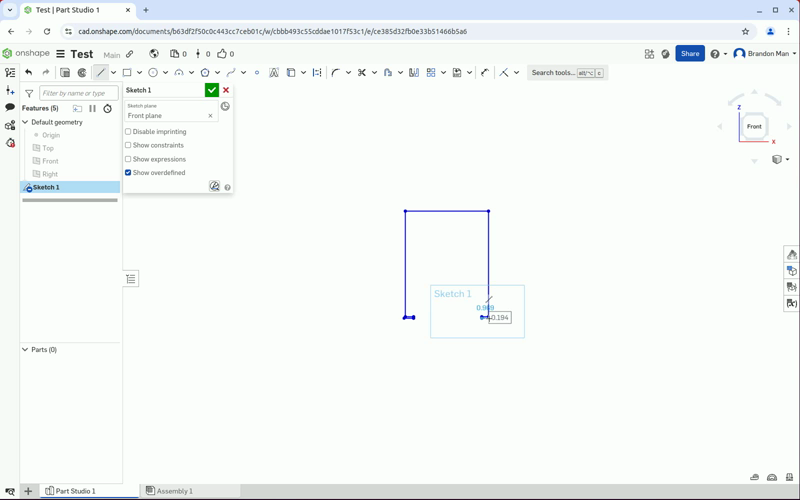
scroll(6)
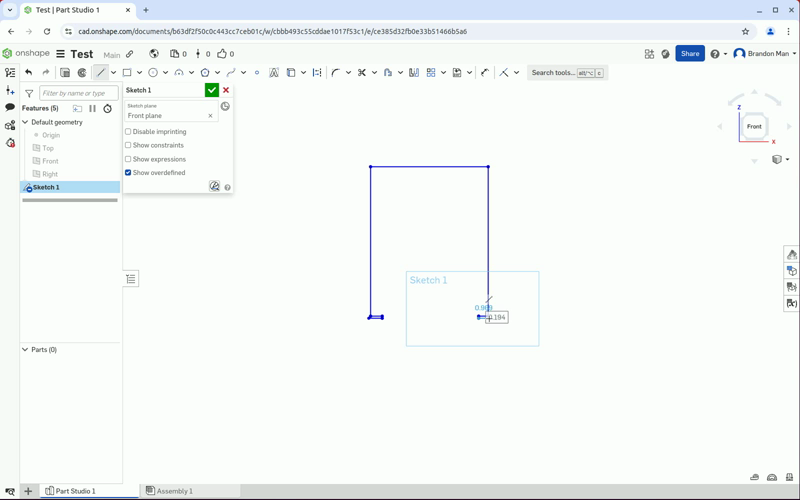
scroll(6)
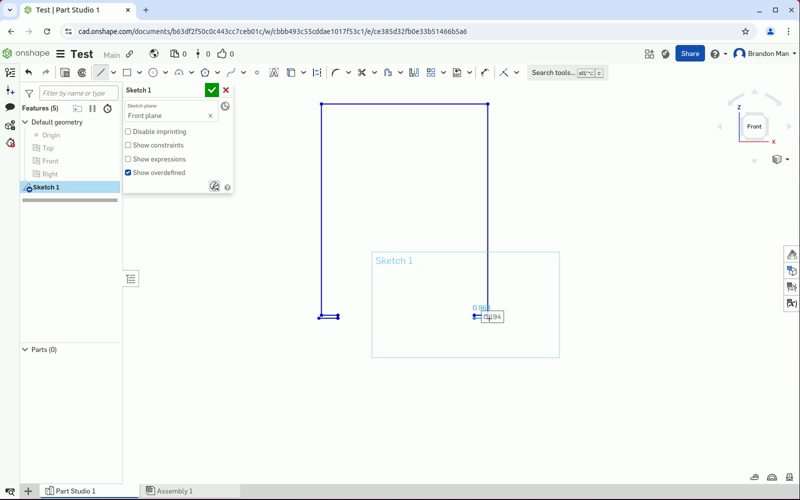
scroll(6)
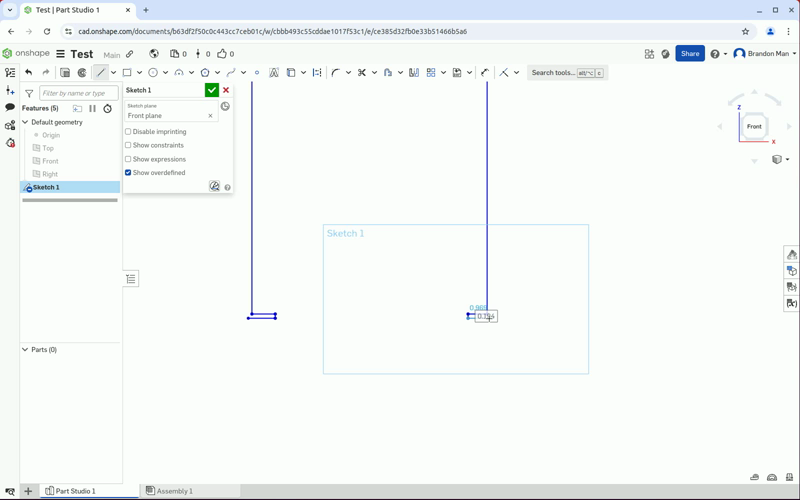
scroll(6)
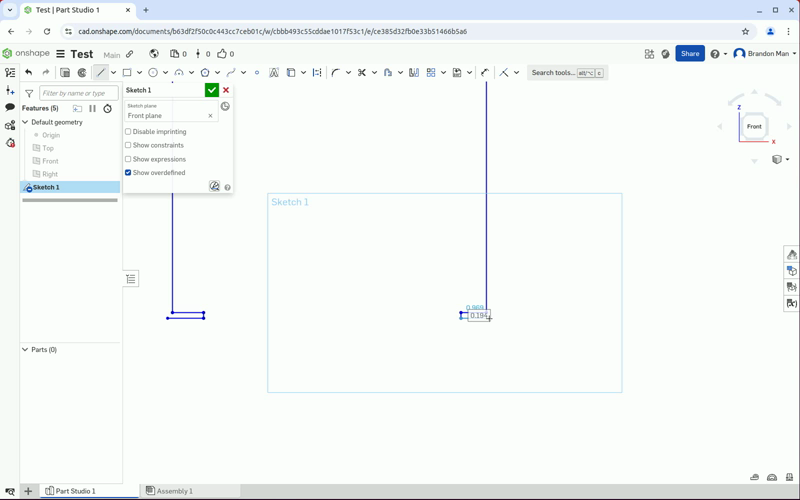
scroll(6)
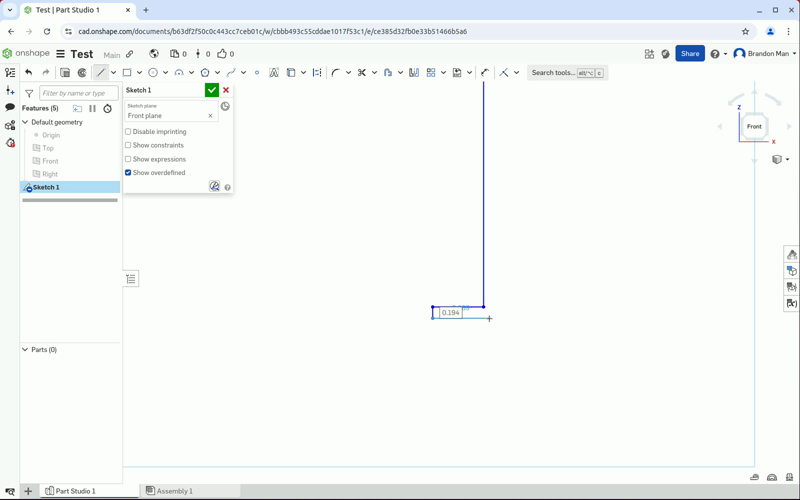
click(489, 318)
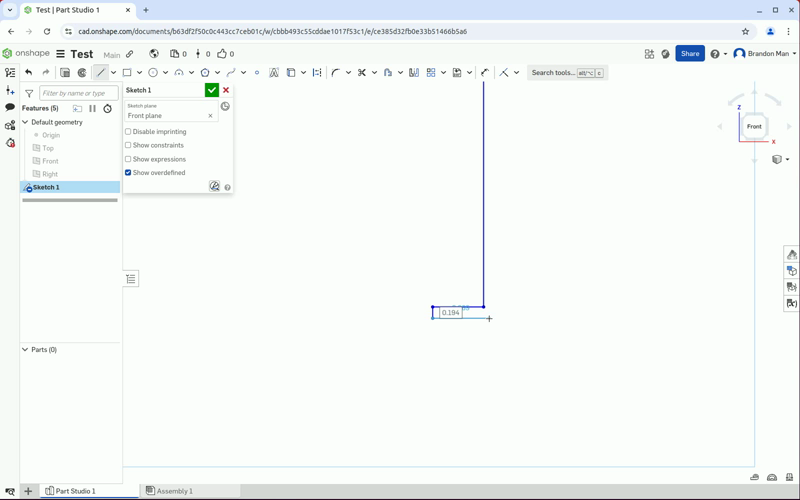
scroll(-6)
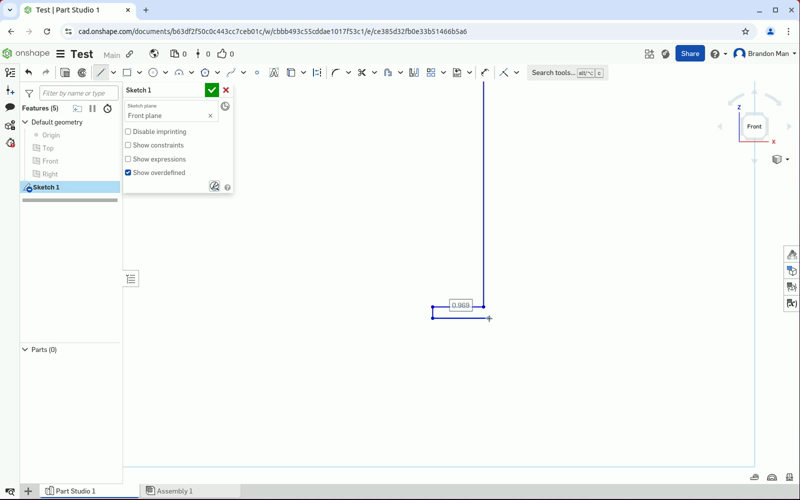
scroll(-6)
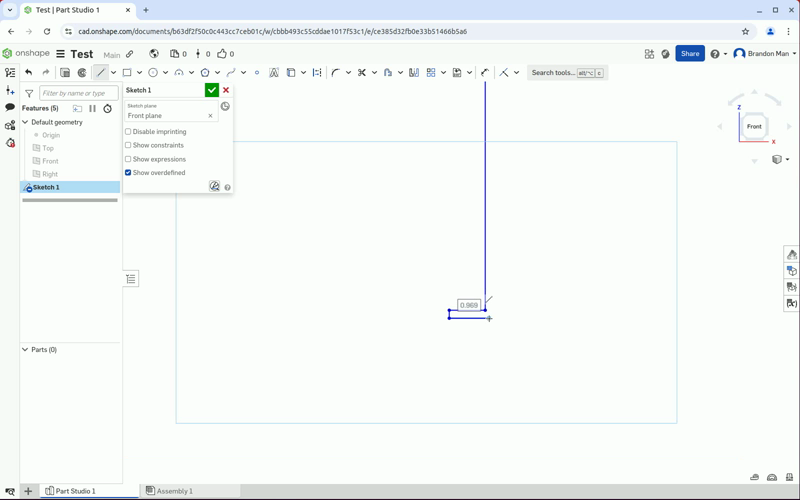
scroll(-6)
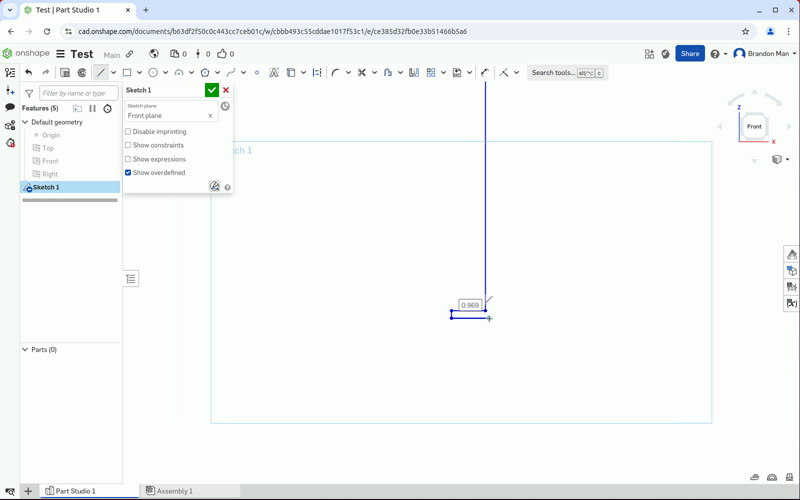
scroll(-6)
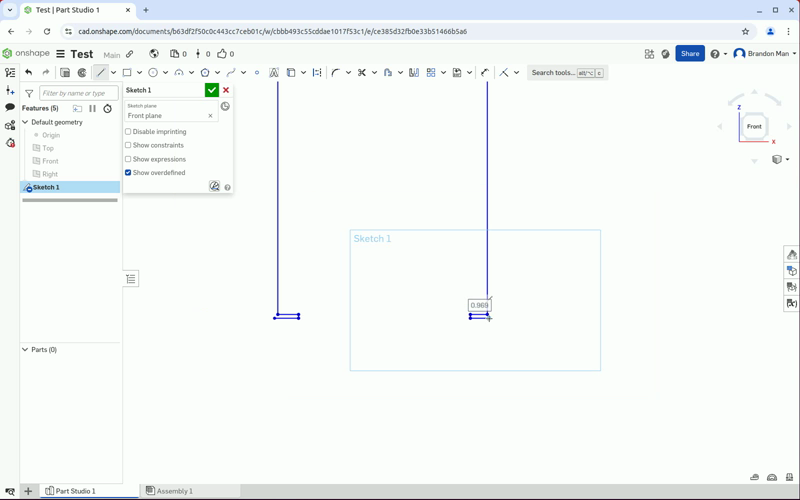
scroll(-6)
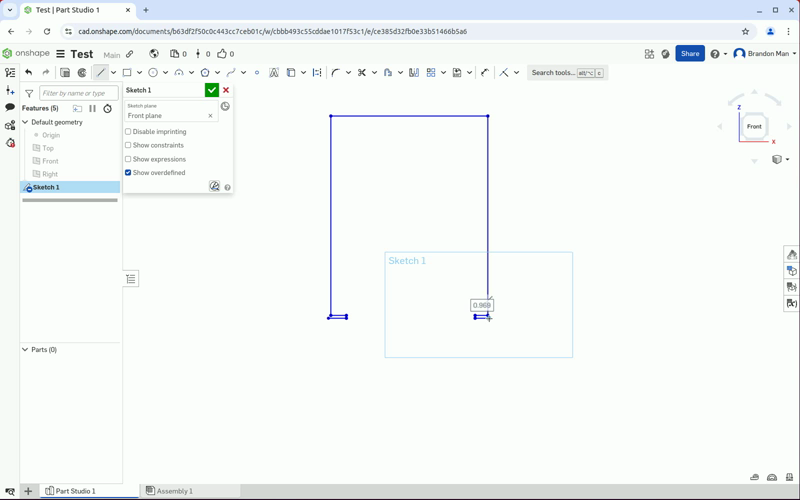
scroll(-6)
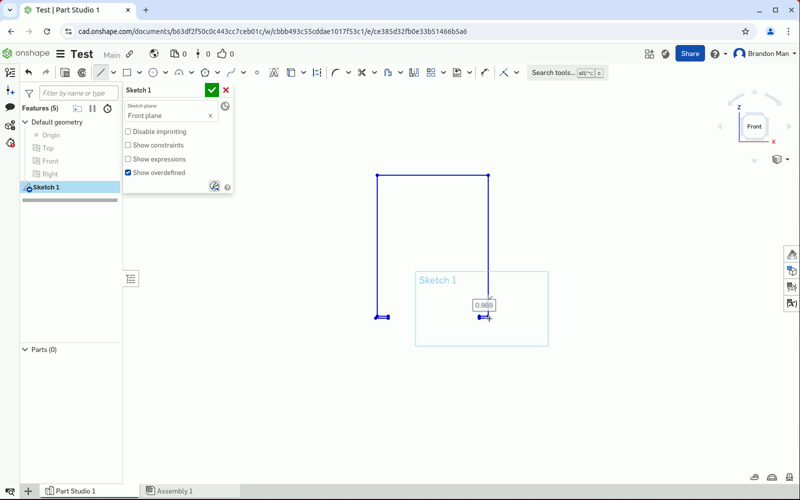
scroll(-6)
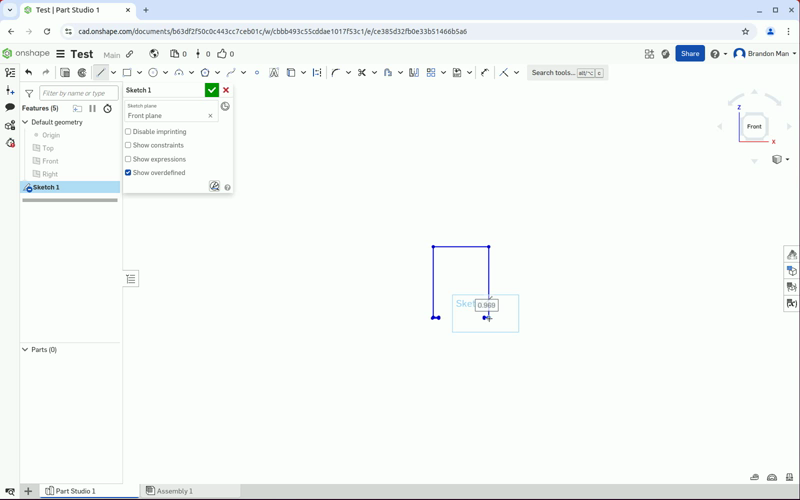
key_up(shift)
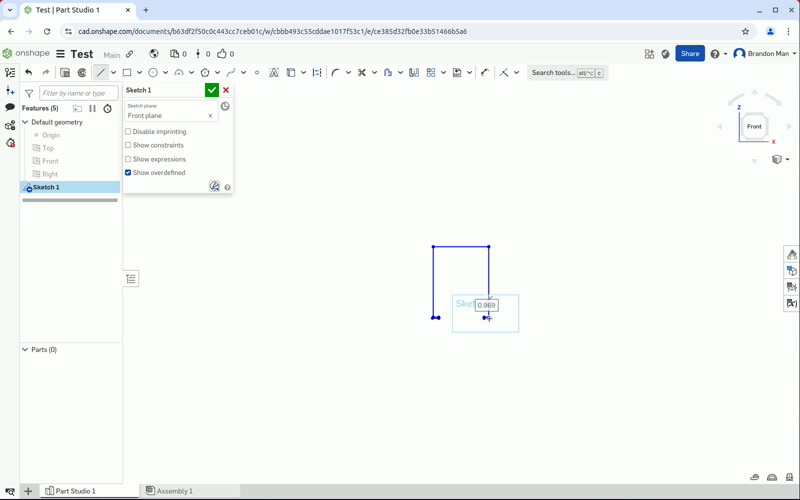
key_down(shift)
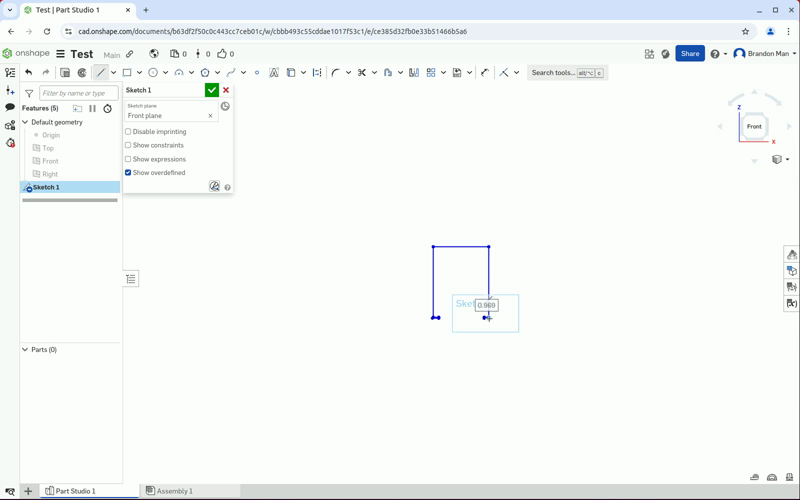
mouse_move(489, 246)
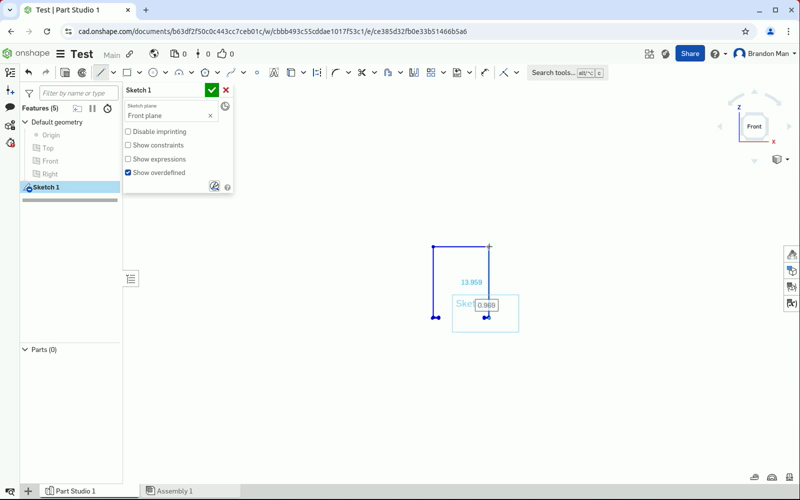
scroll(6)
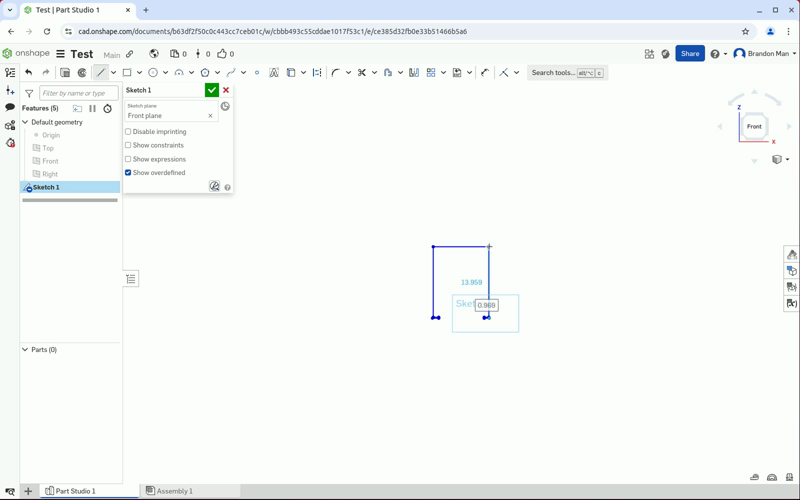
scroll(6)
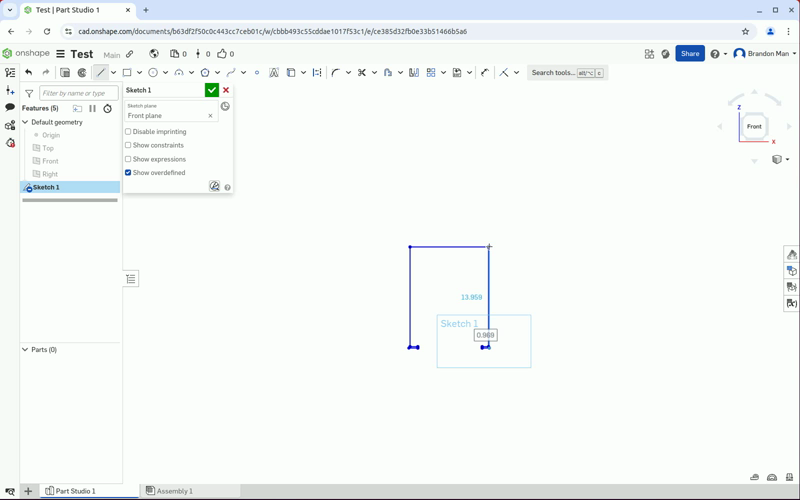
scroll(6)
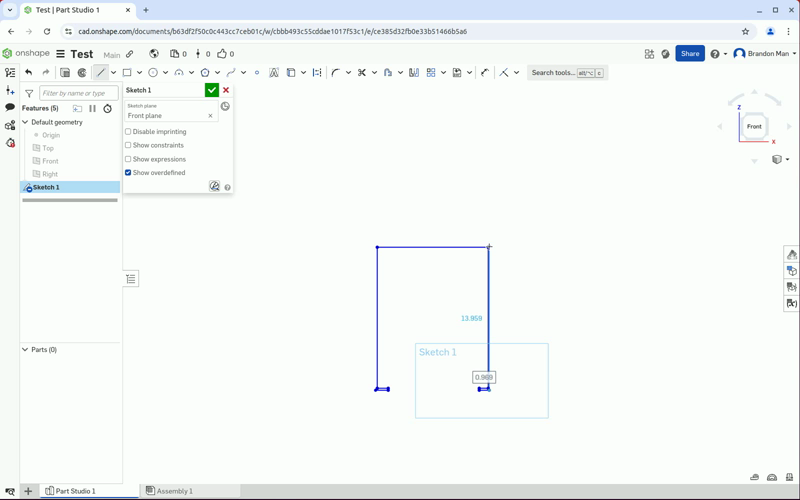
scroll(6)
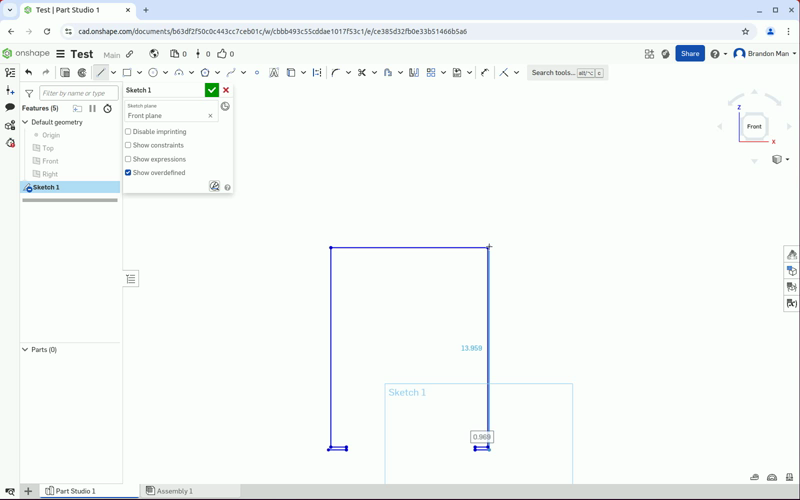
scroll(6)
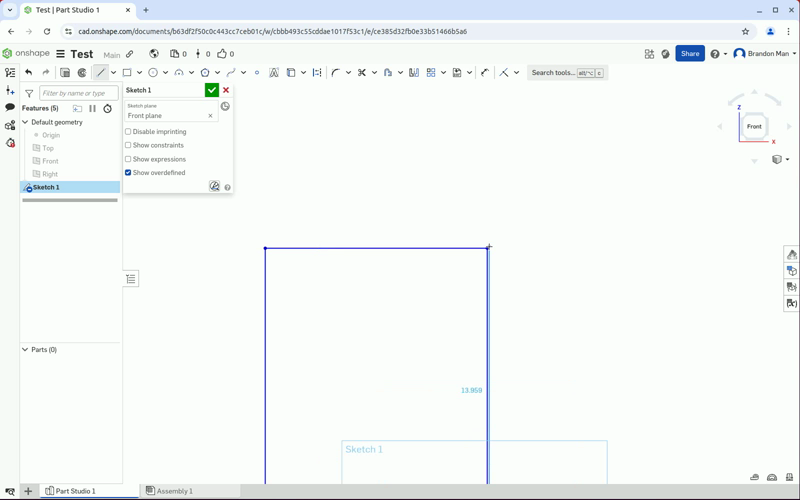
scroll(6)
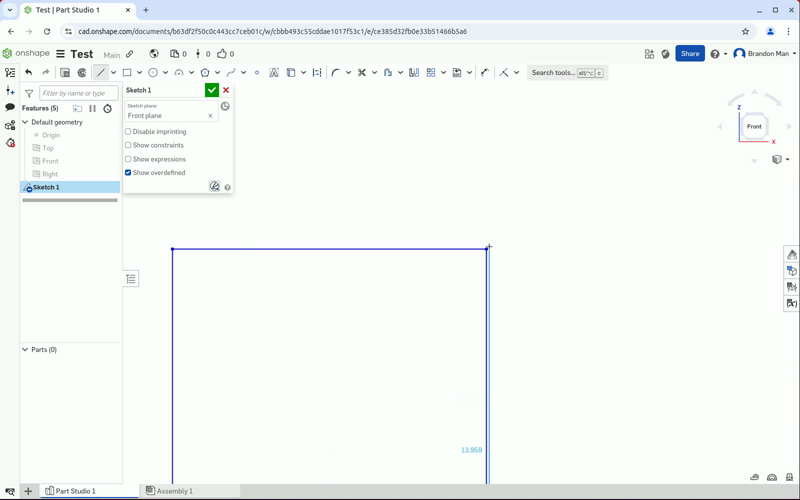
scroll(6)
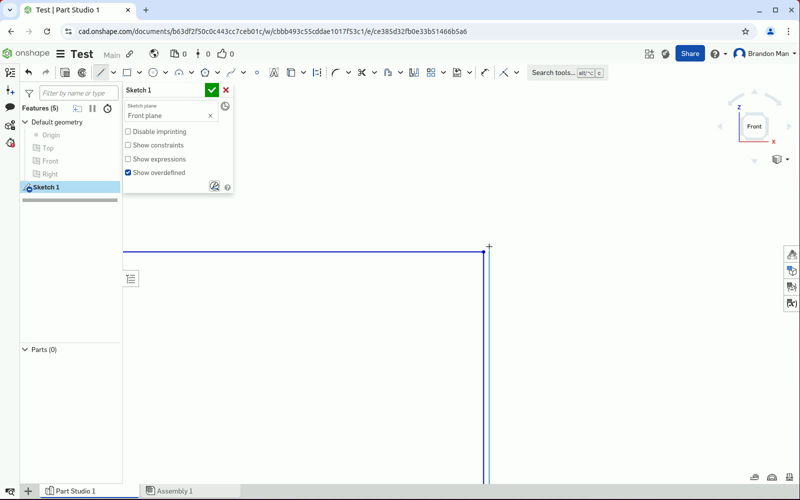
click(489, 246)
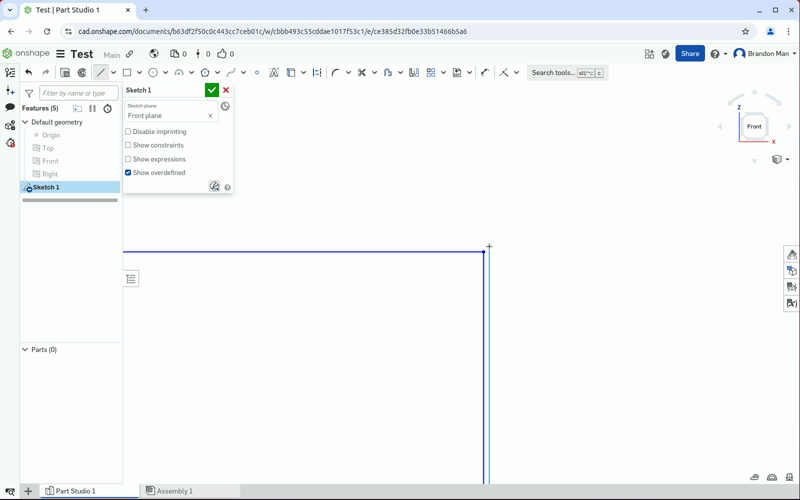
scroll(-6)
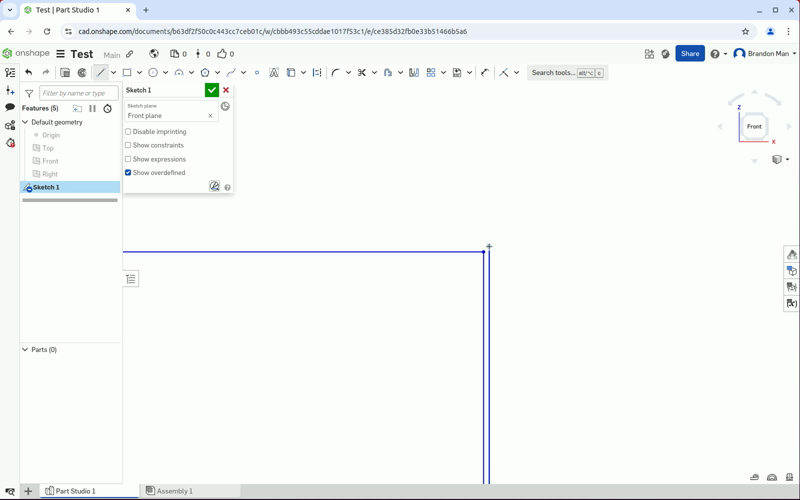
scroll(-6)
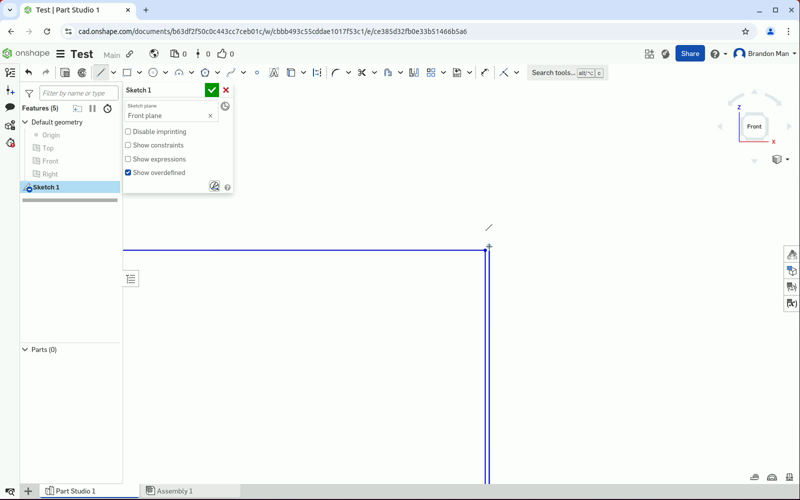
scroll(-6)
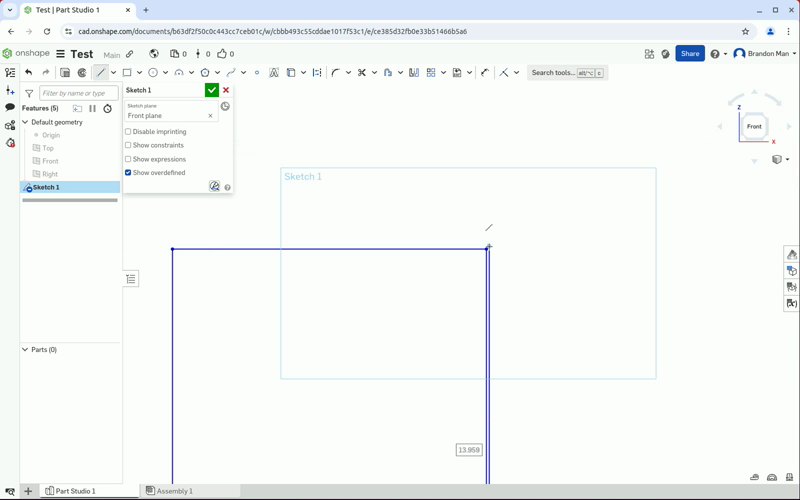
scroll(-6)
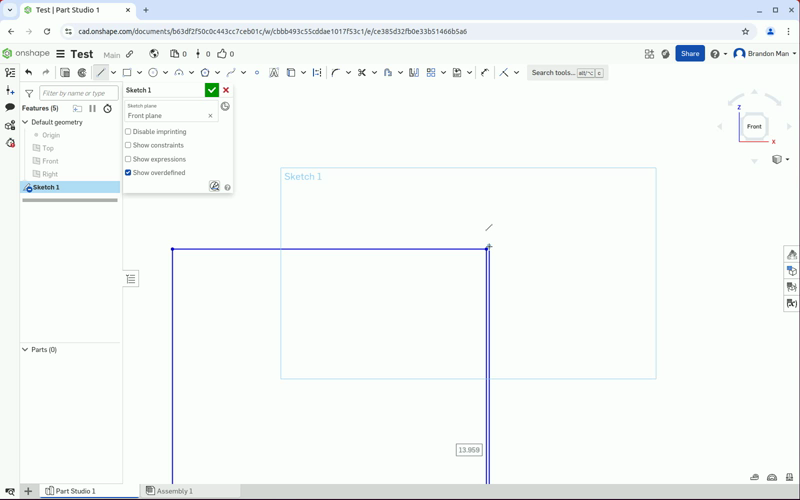
scroll(-6)
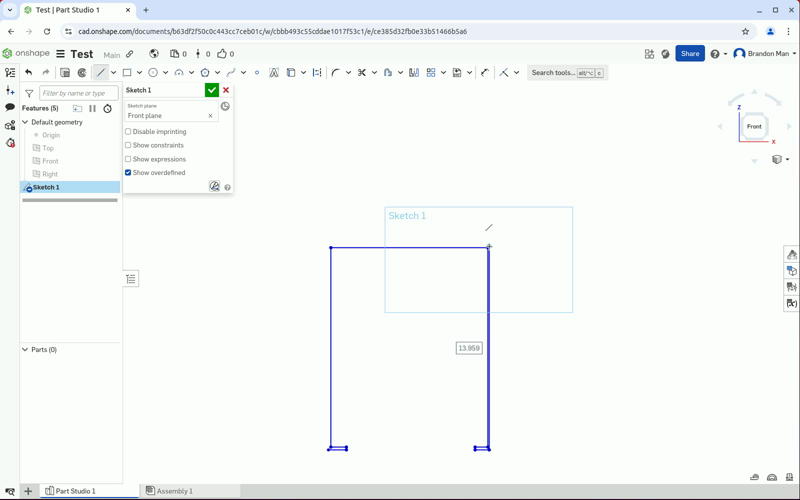
scroll(-6)
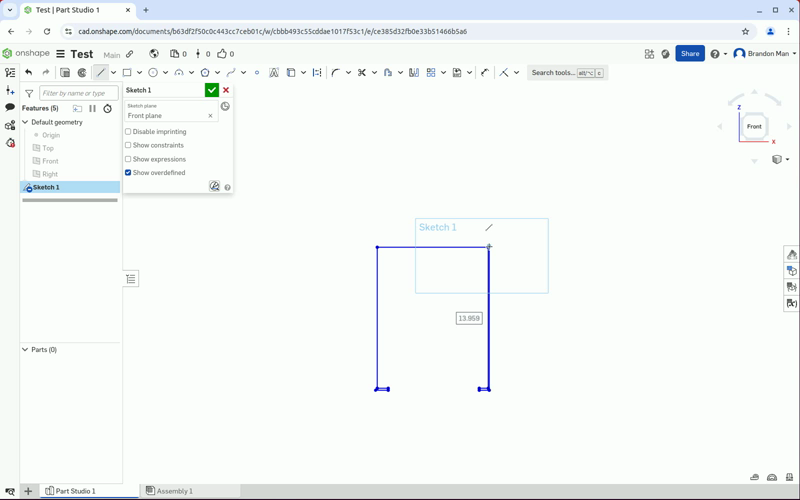
scroll(-6)
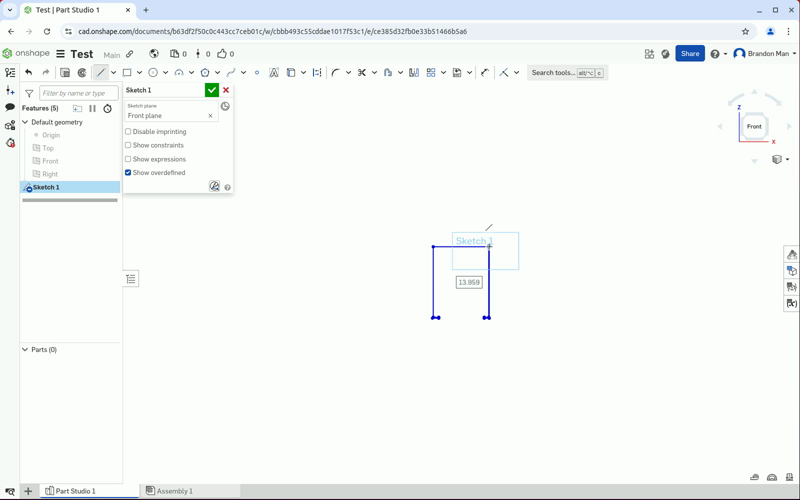
key_up(shift)
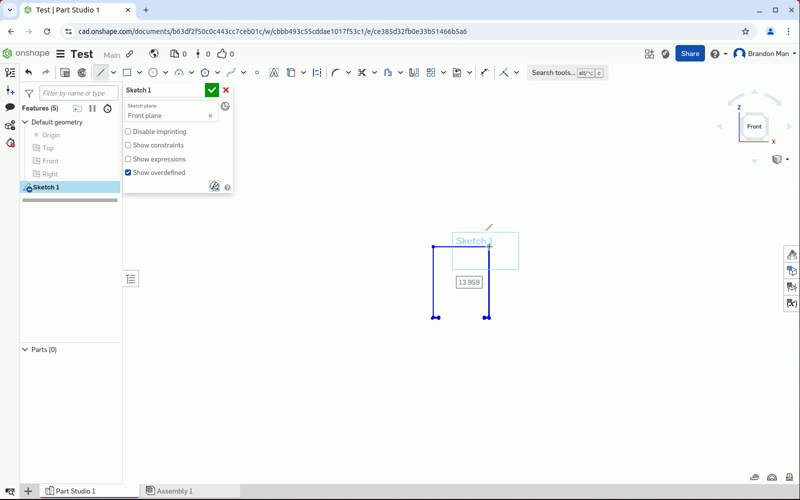
key_down(shift)
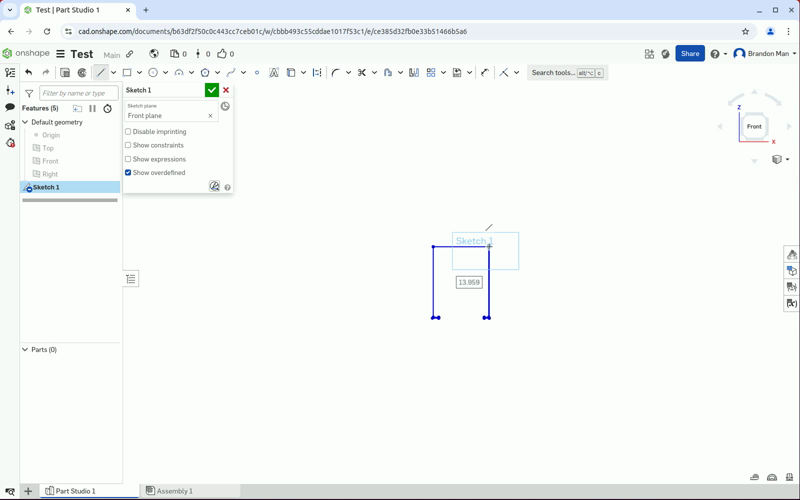
mouse_move(519, 246)
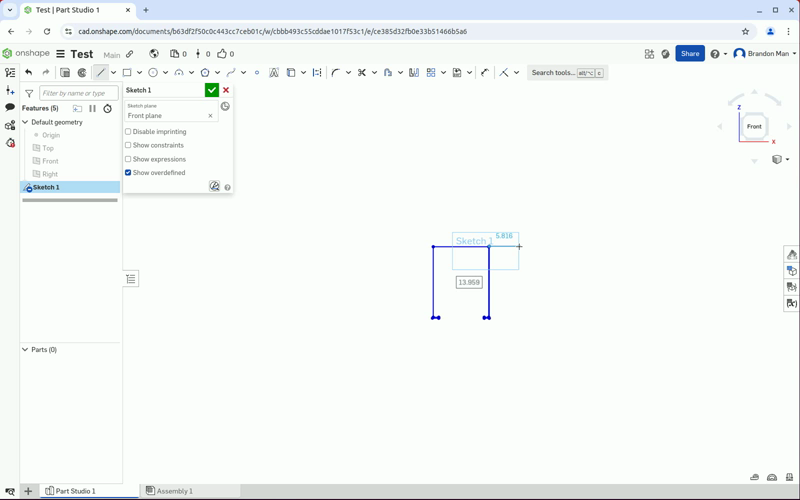
mouse_move(432, 246)
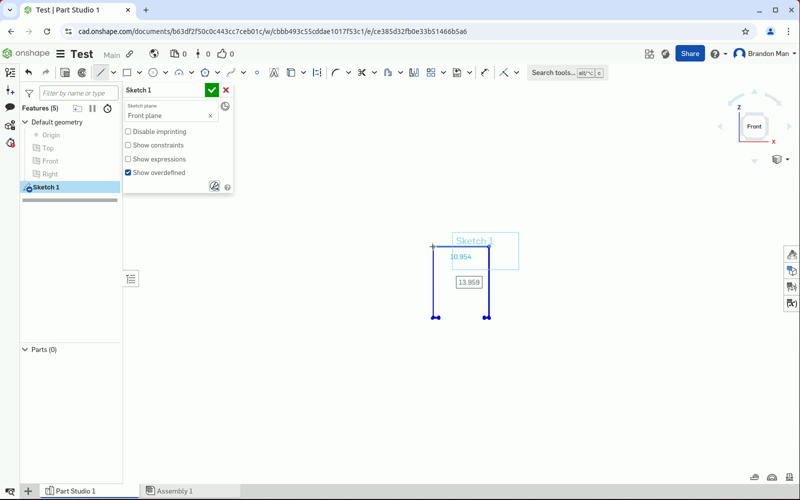
scroll(6)
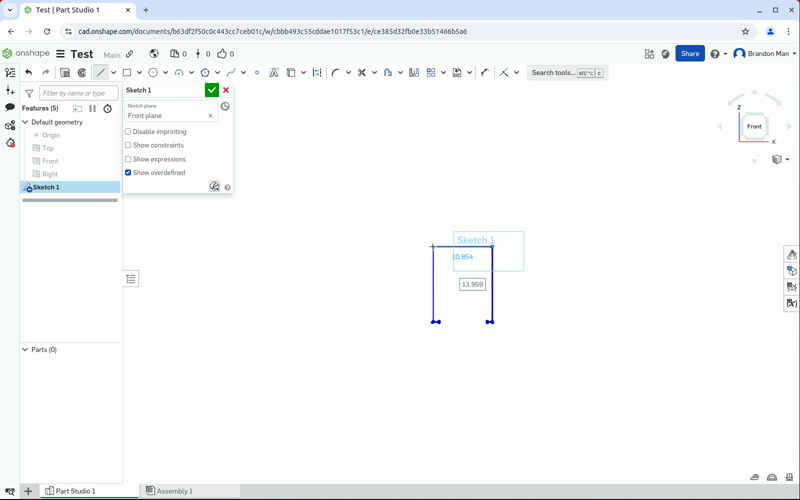
scroll(6)
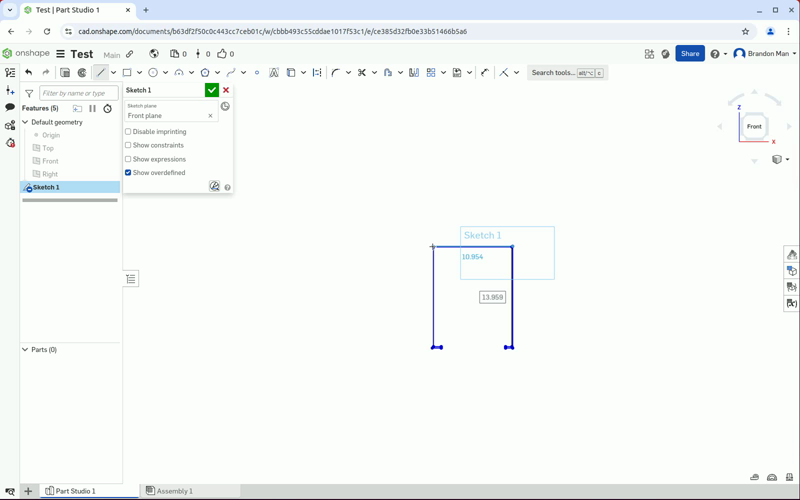
scroll(6)
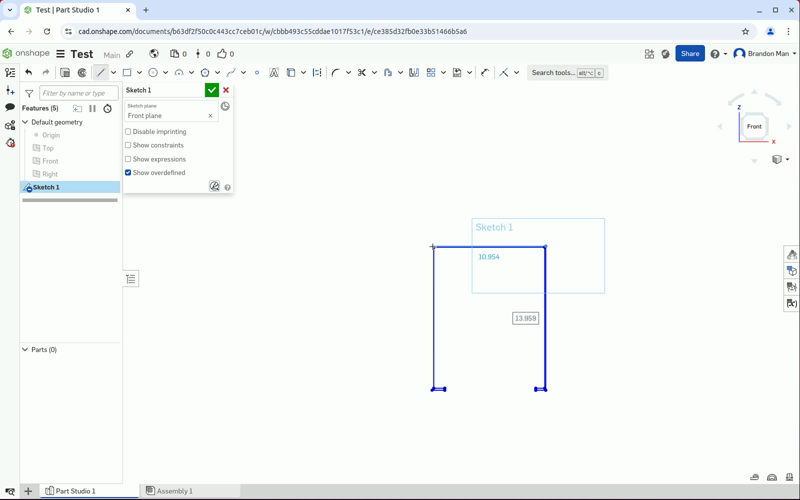
scroll(6)
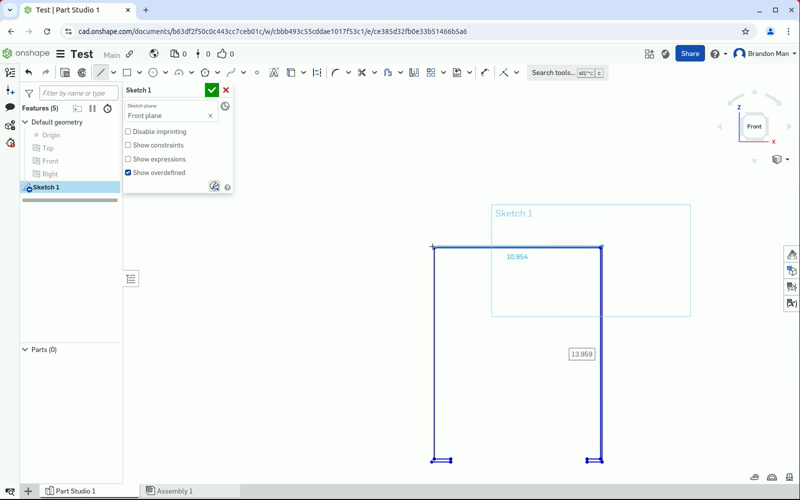
scroll(6)
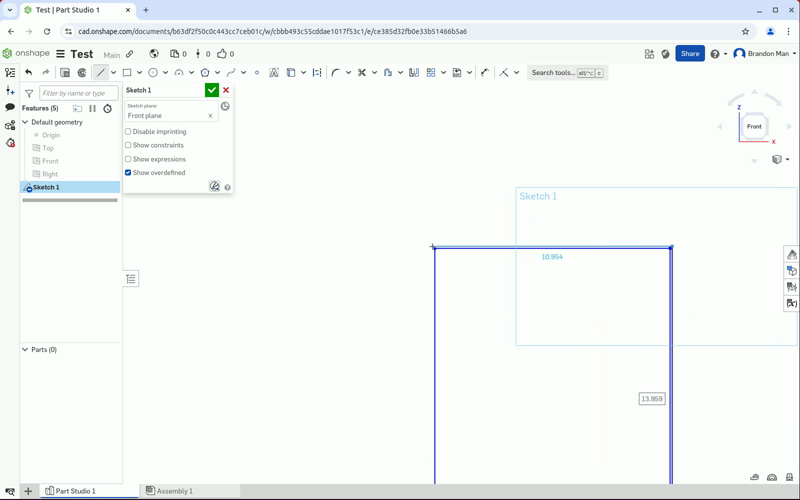
scroll(6)
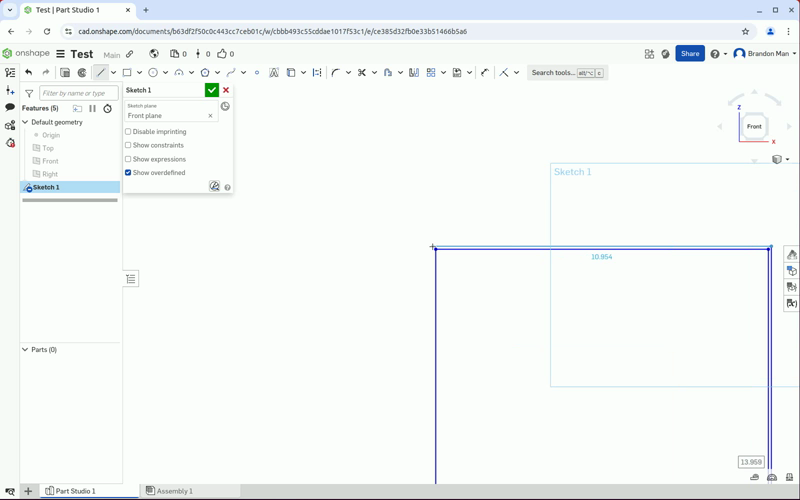
scroll(6)
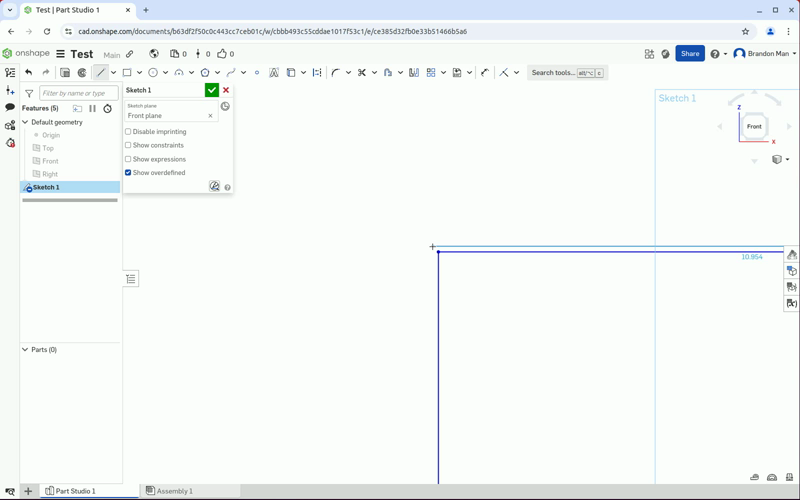
click(432, 246)
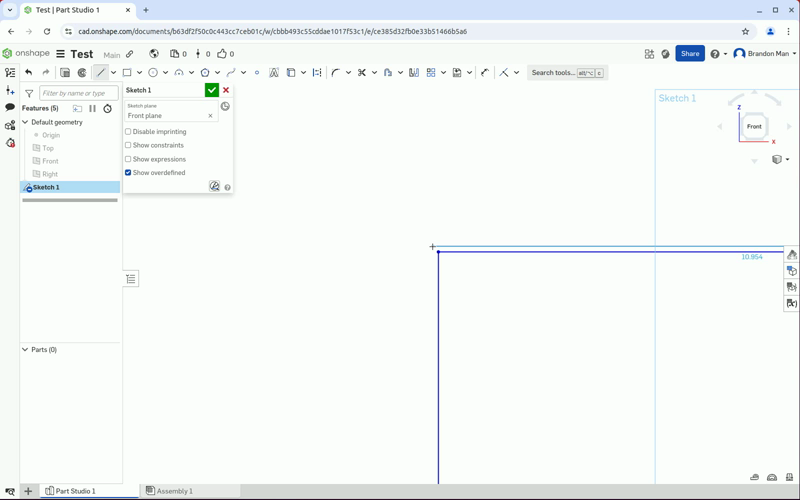
scroll(-6)
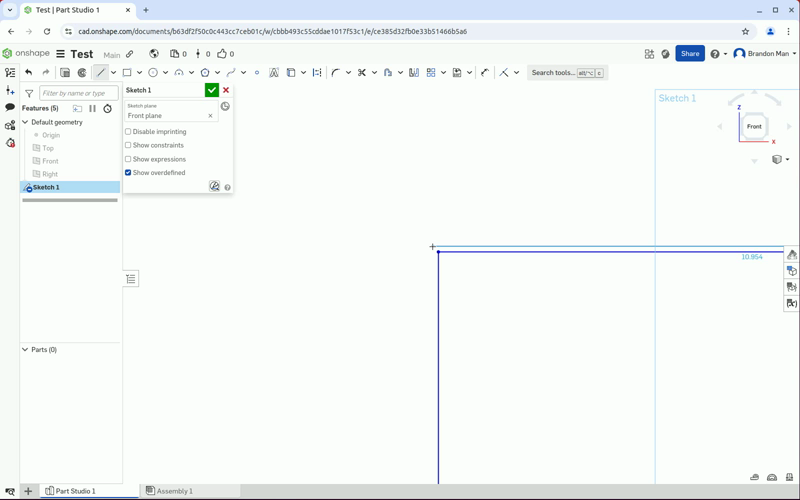
scroll(-6)
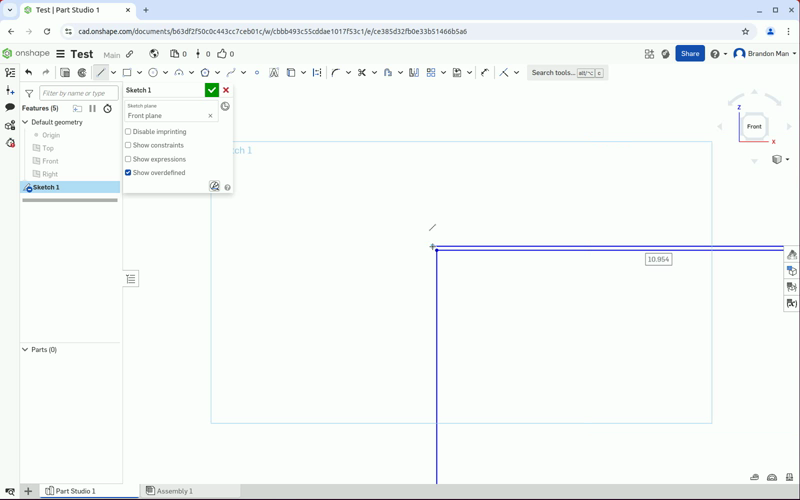
scroll(-6)
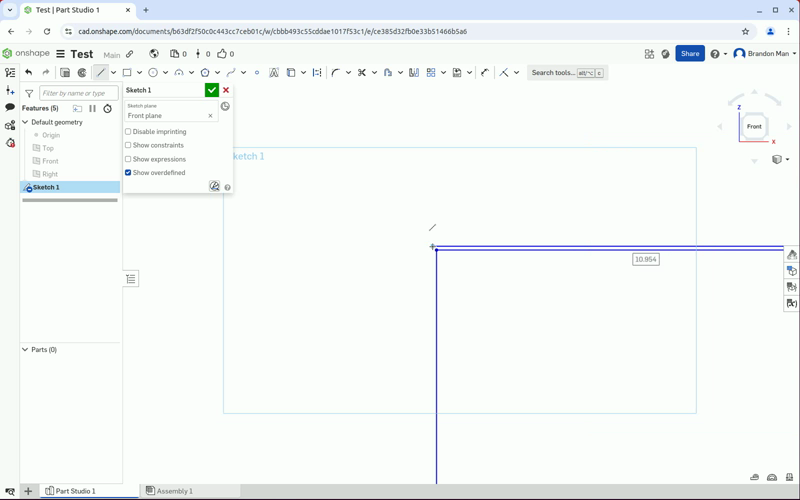
scroll(-6)
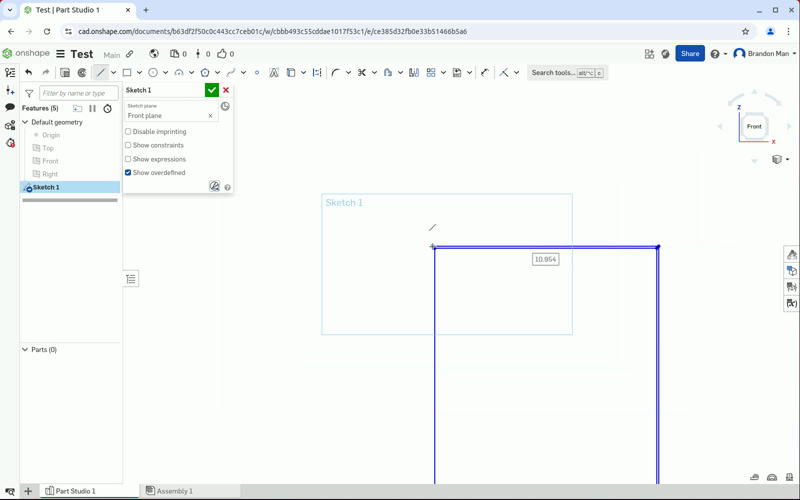
scroll(-6)
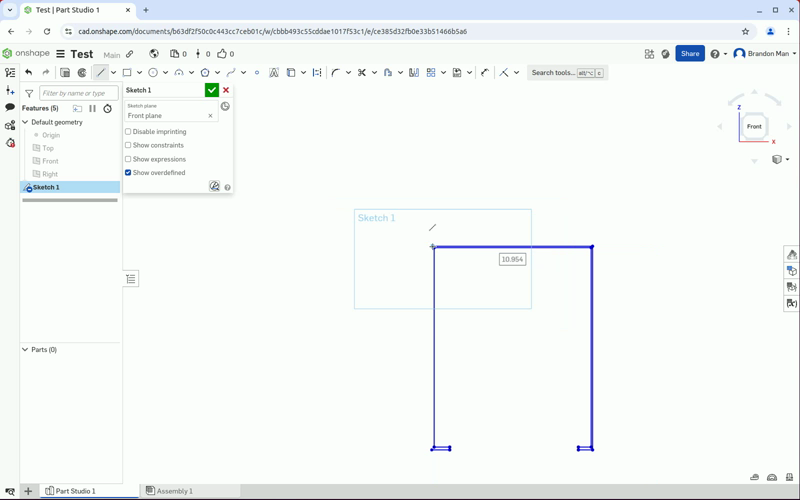
scroll(-6)
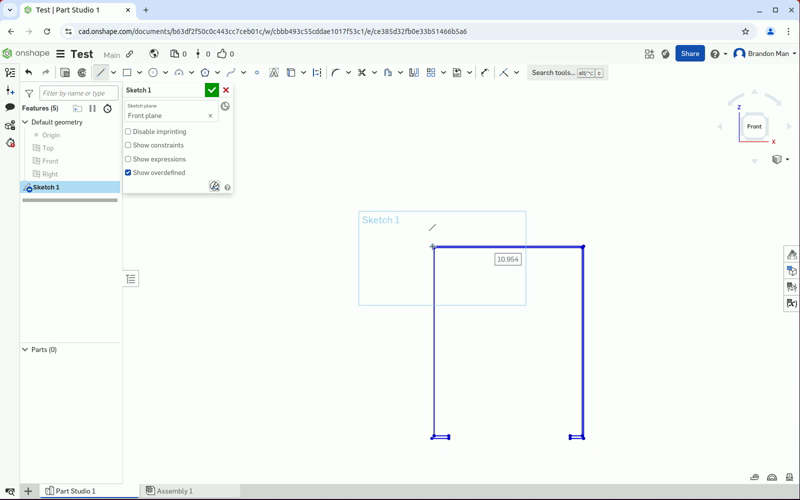
scroll(-6)
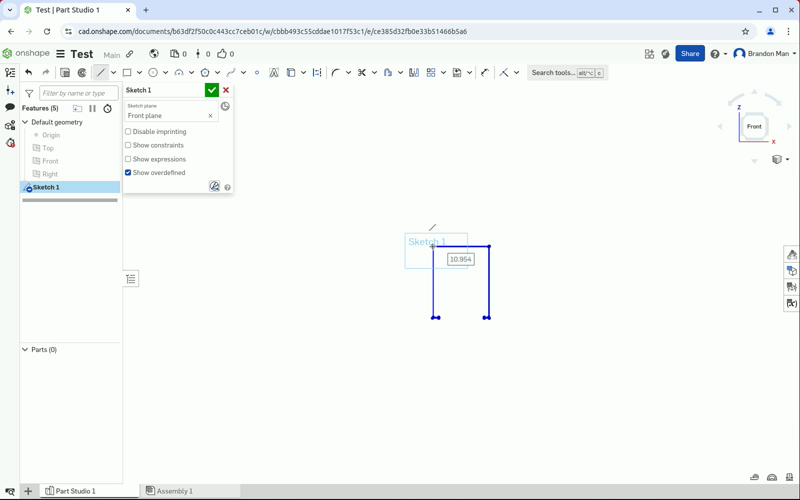
key_up(shift)
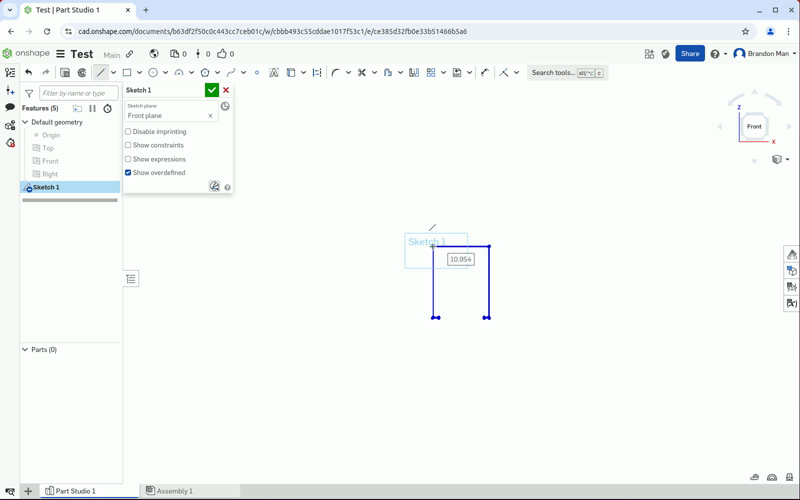
key_down(shift)
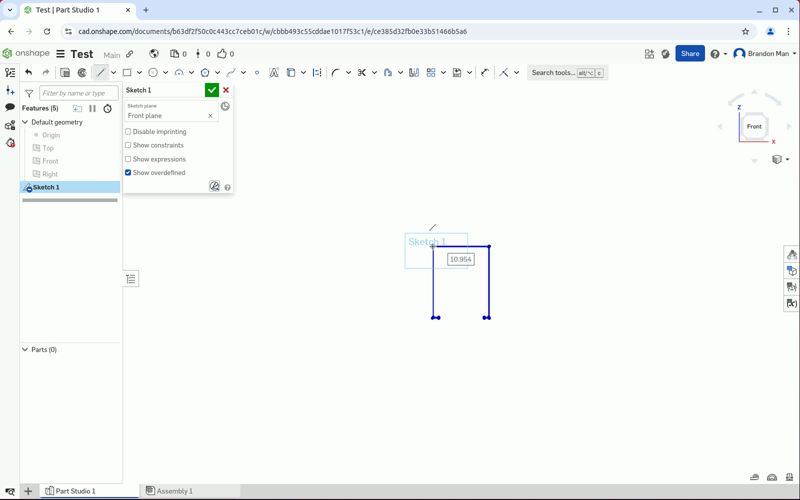
mouse_move(432, 318)
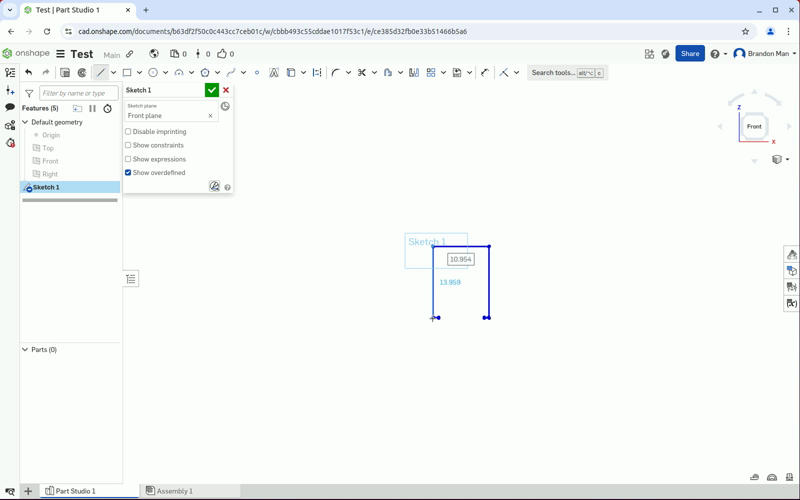
scroll(6)
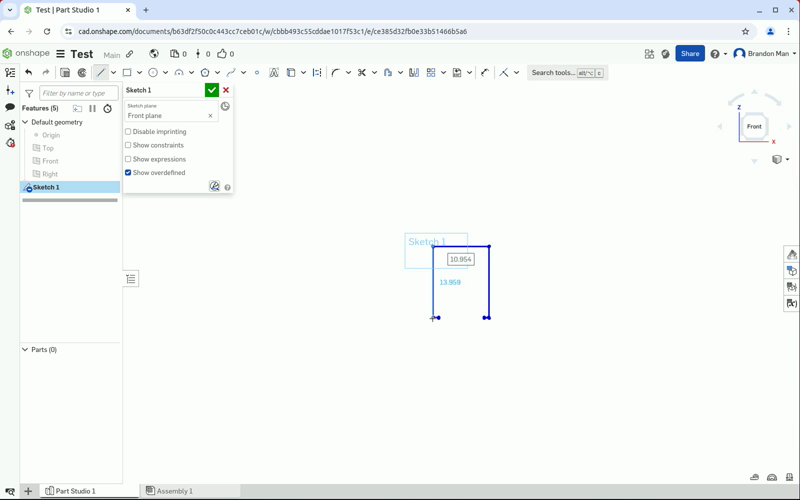
scroll(6)
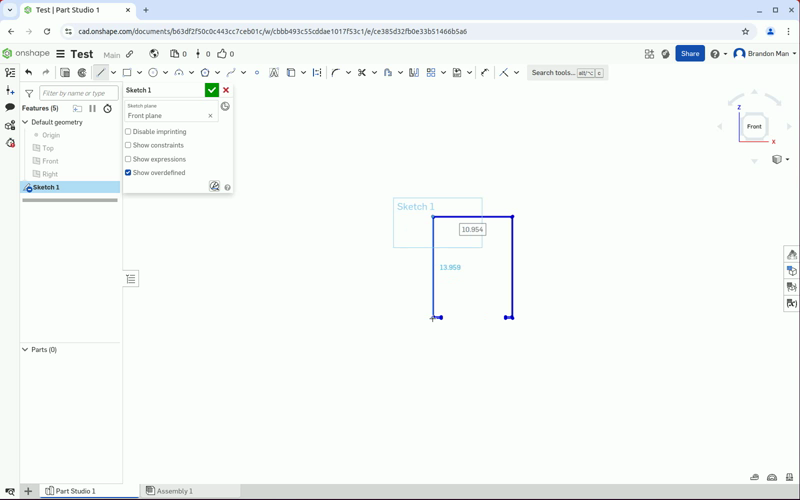
scroll(6)
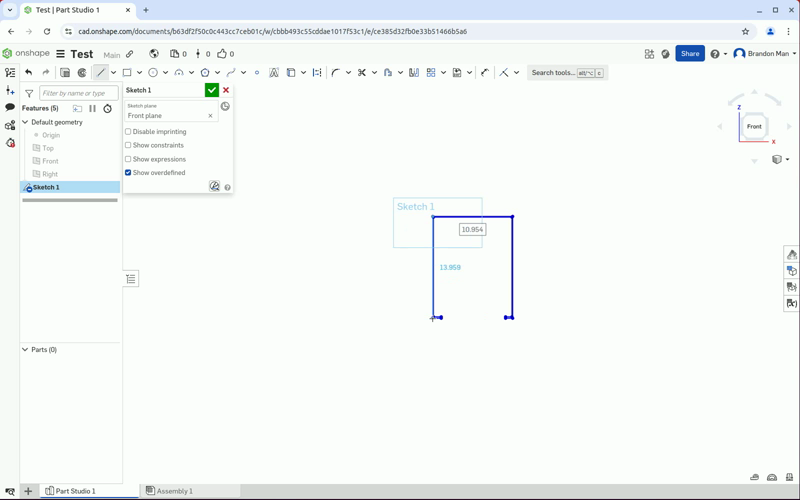
scroll(6)
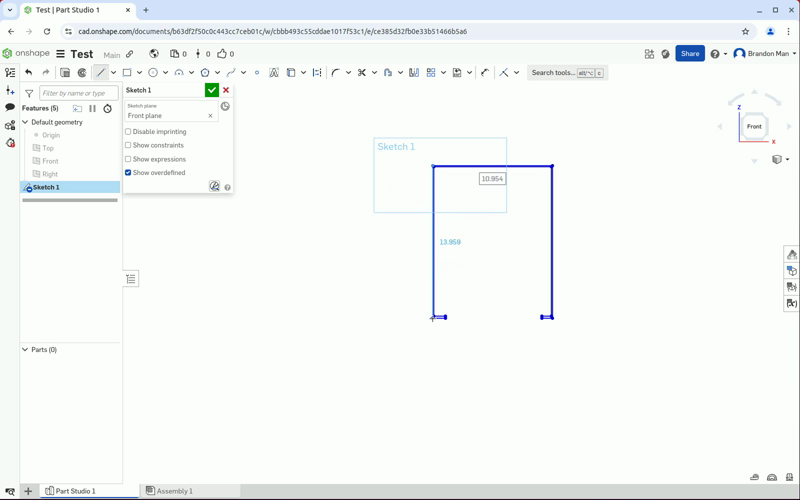
scroll(6)
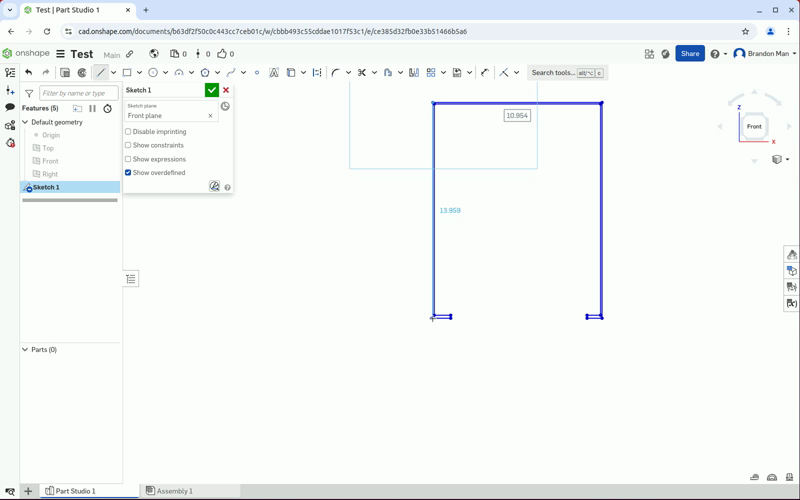
scroll(6)
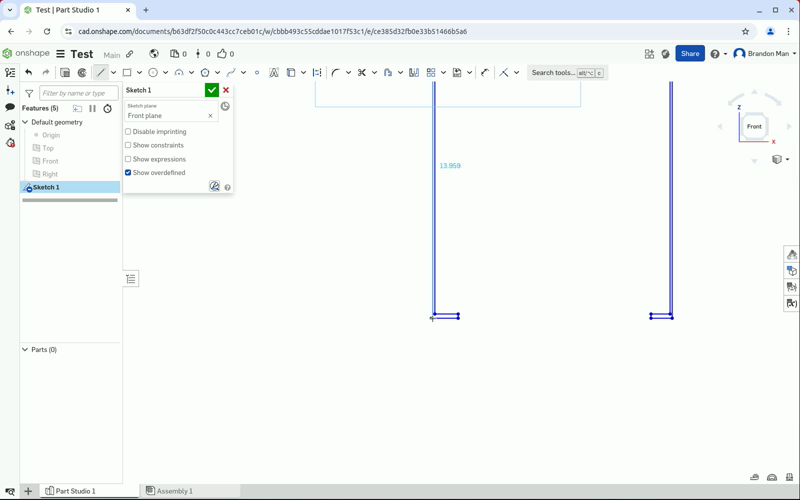
scroll(6)
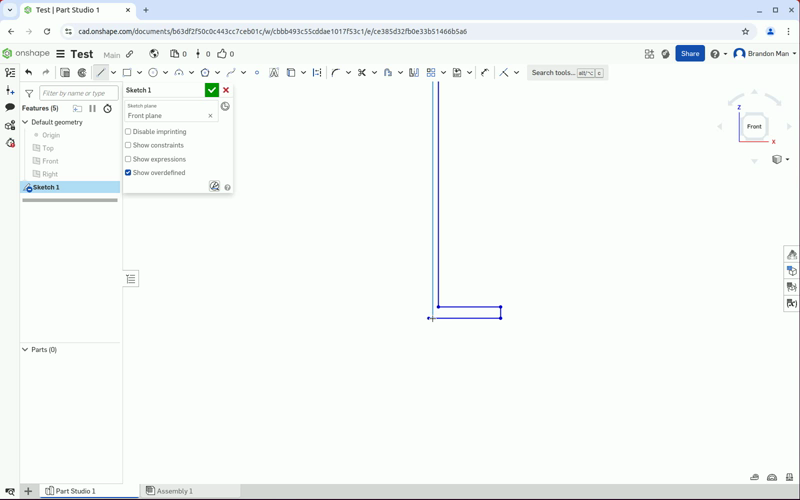
key_up(shift)
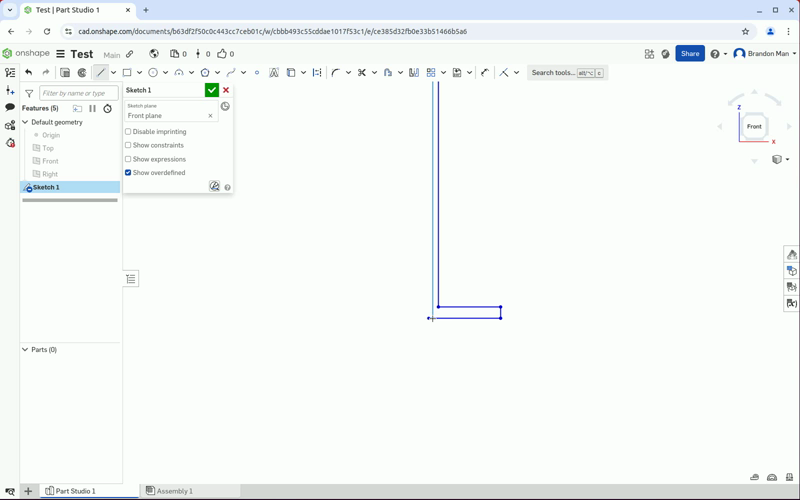
click(432, 318)
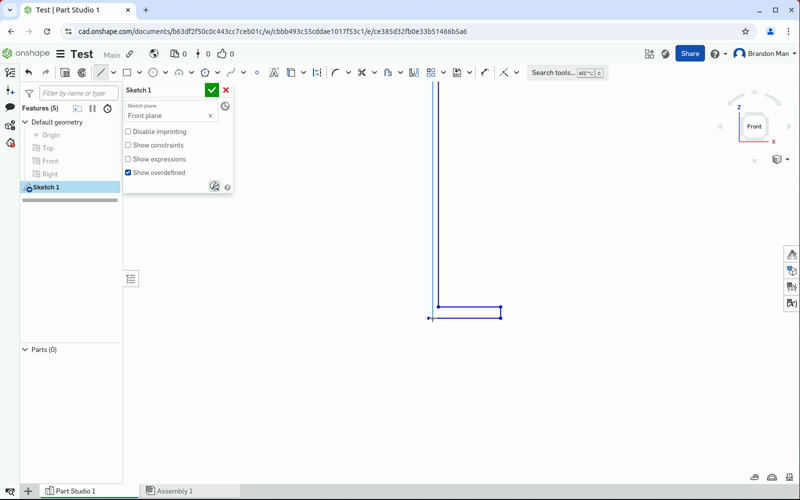
scroll(-6)
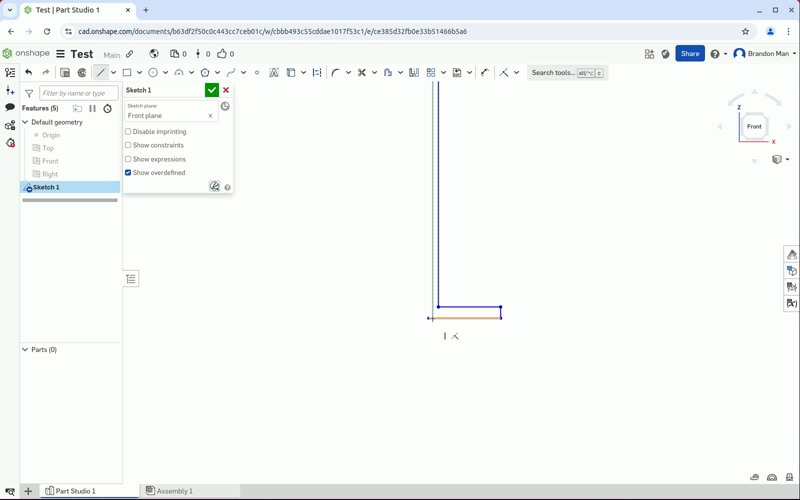
scroll(-6)
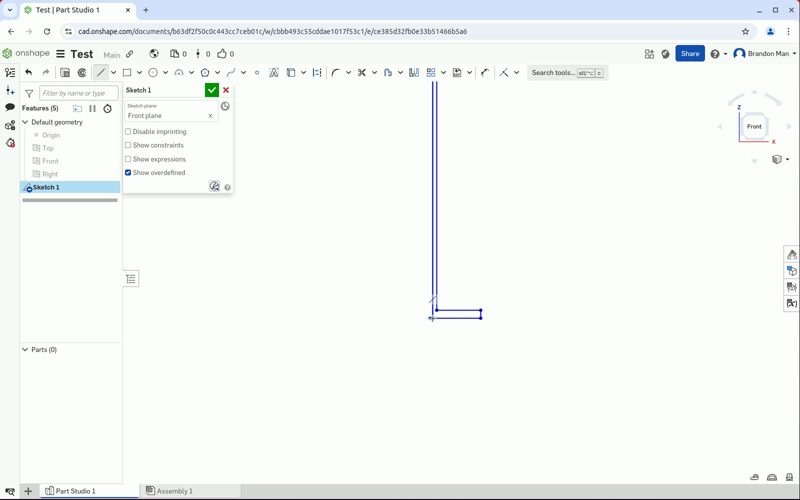
scroll(-6)
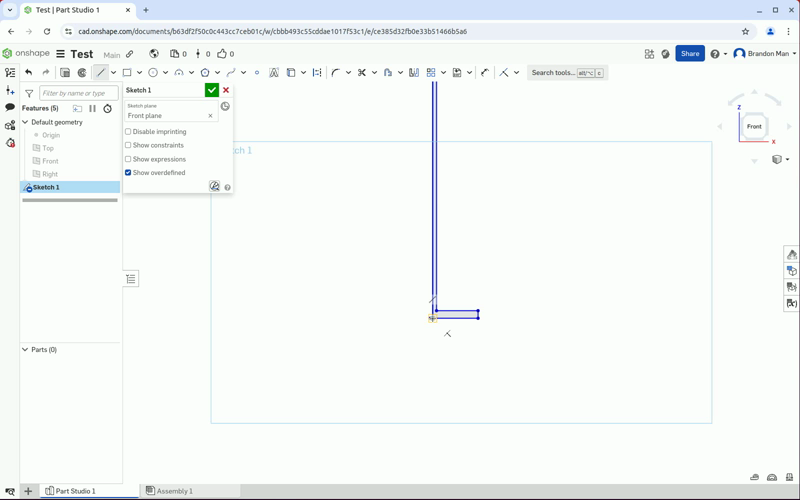
scroll(-6)
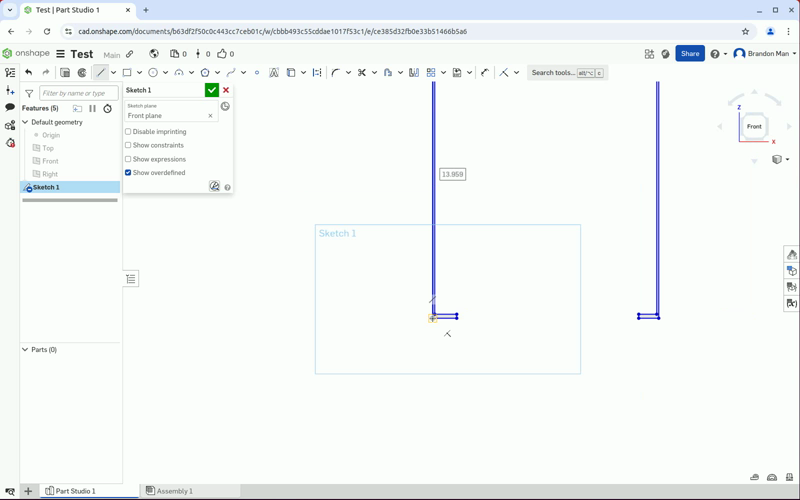
scroll(-6)
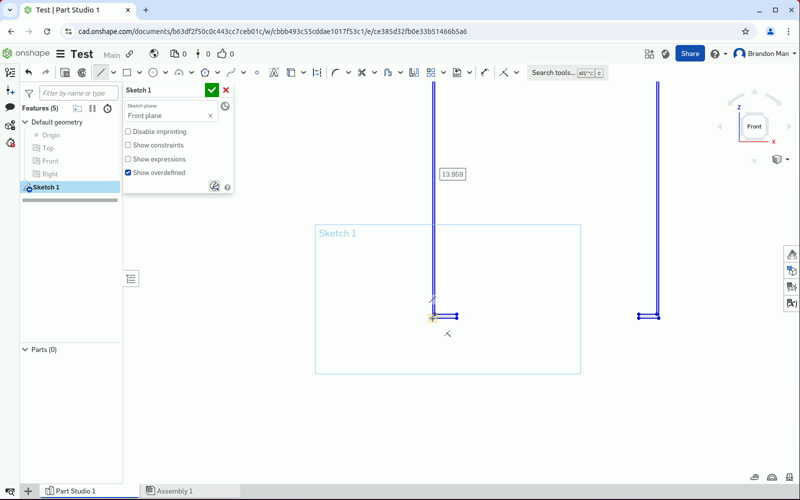
scroll(-6)
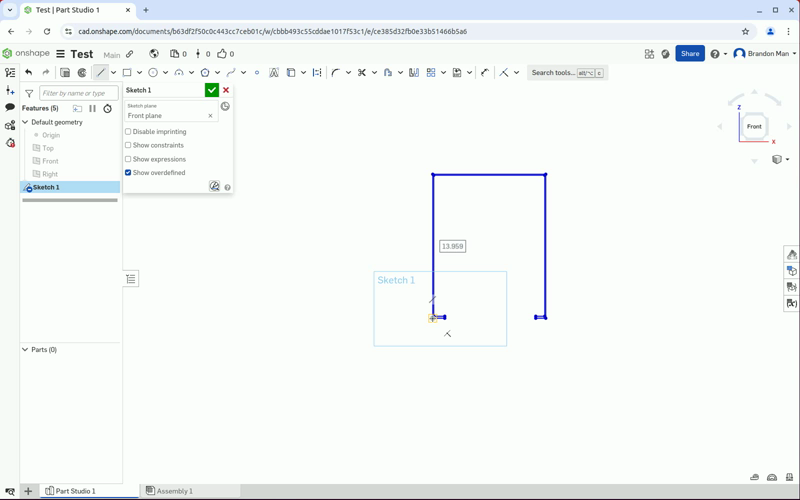
scroll(-6)
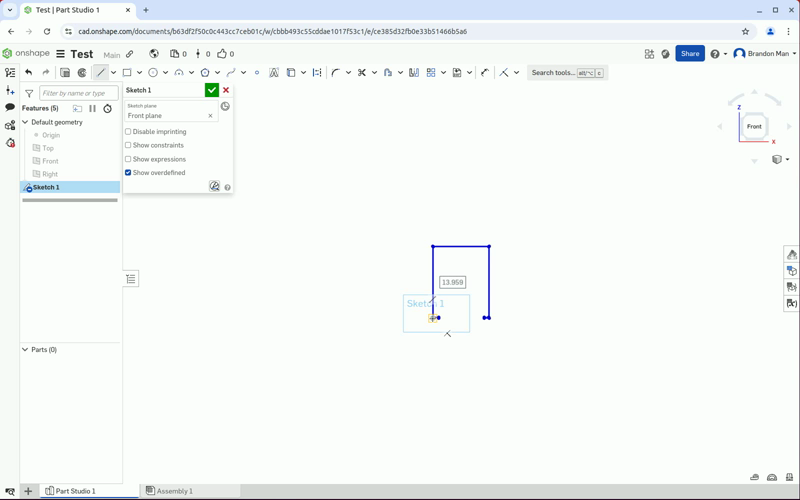
key(esc)
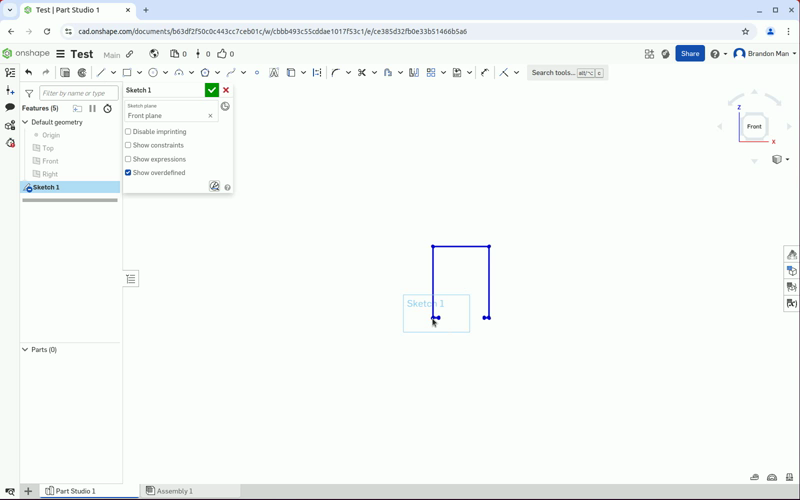
mouse_move(432, 276)
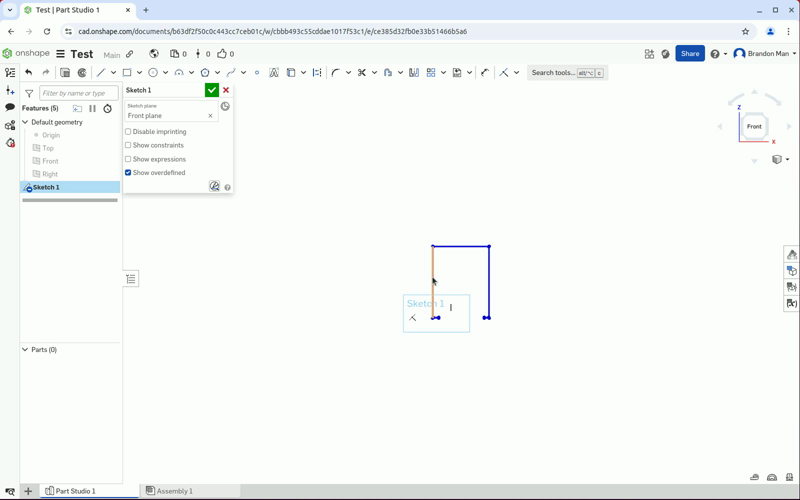
scroll(6)
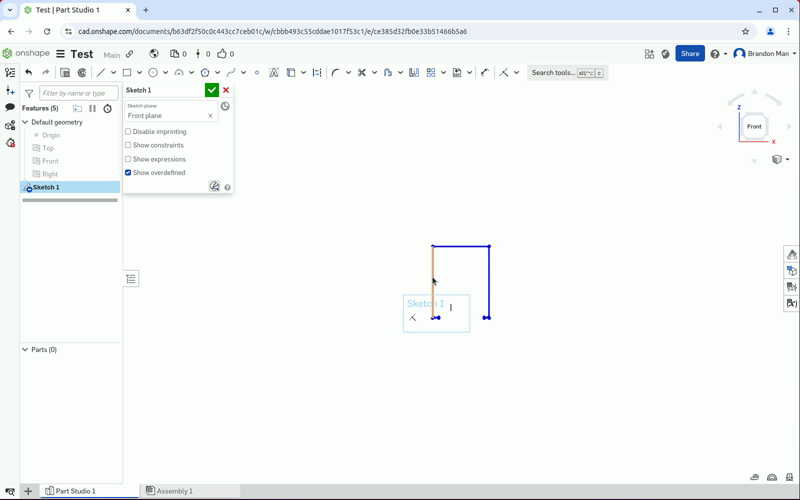
scroll(6)
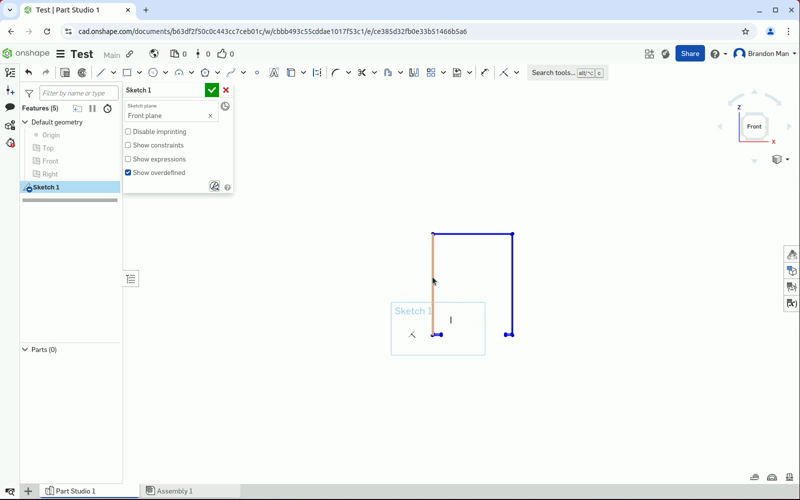
scroll(6)
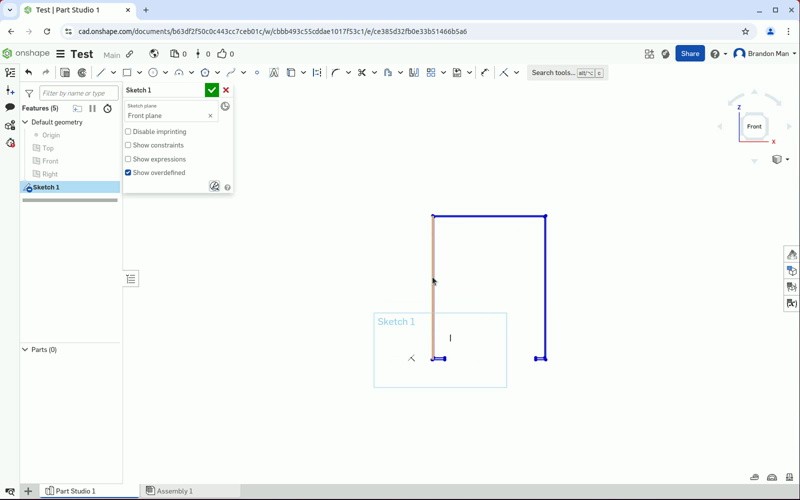
scroll(6)
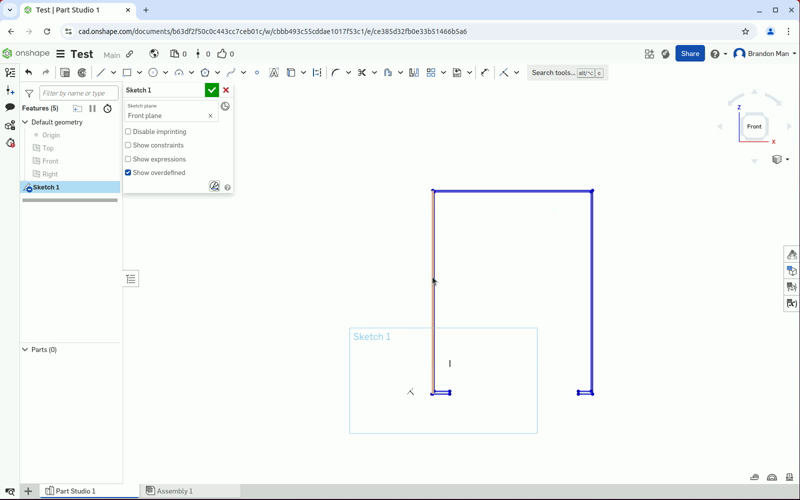
scroll(6)
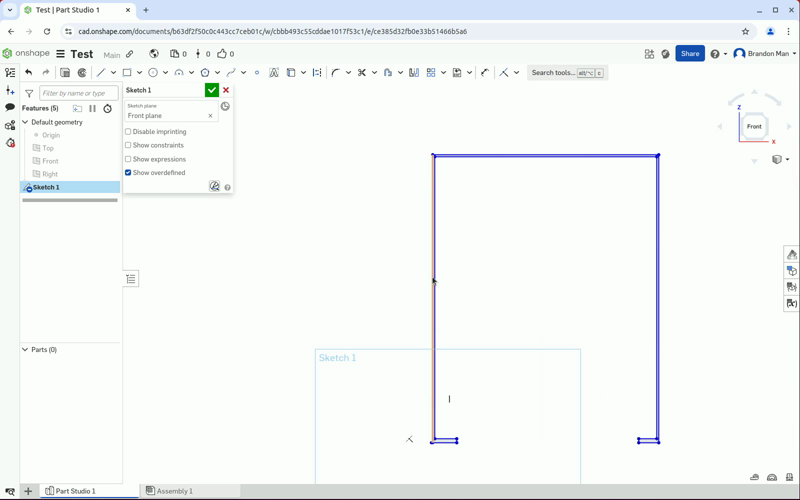
scroll(6)
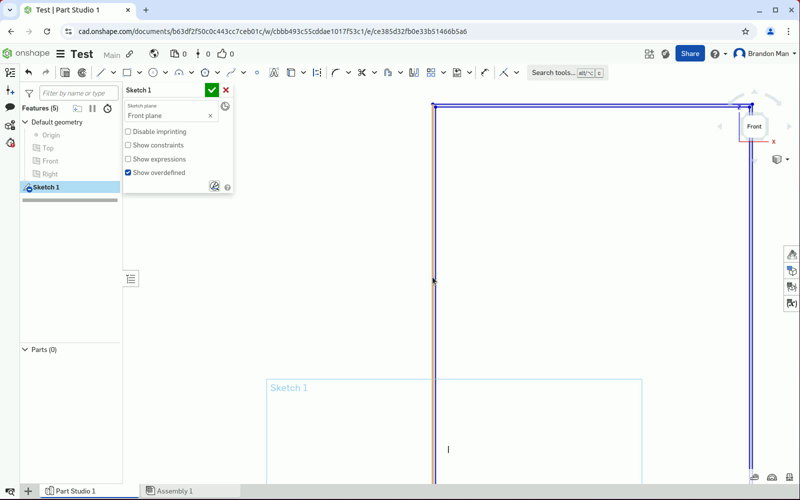
scroll(6)
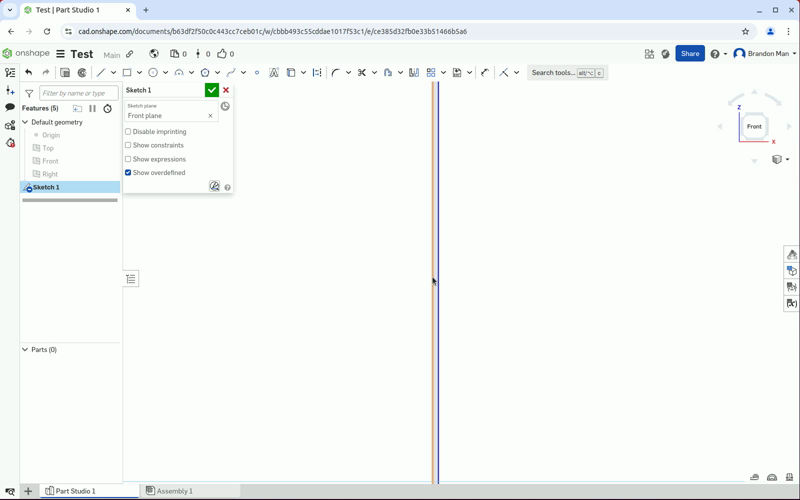
click(432, 276)
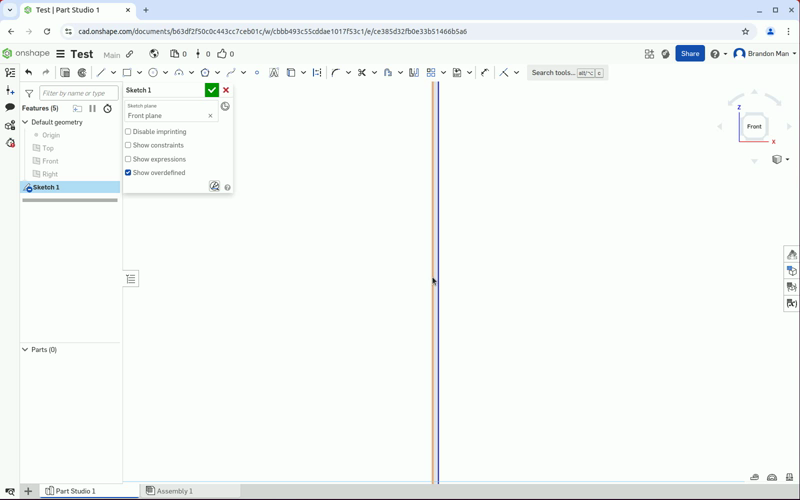
scroll(-6)
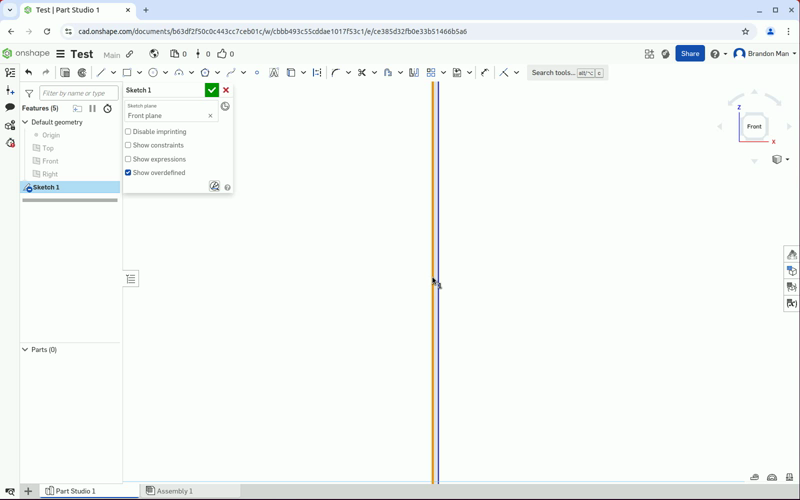
scroll(-6)
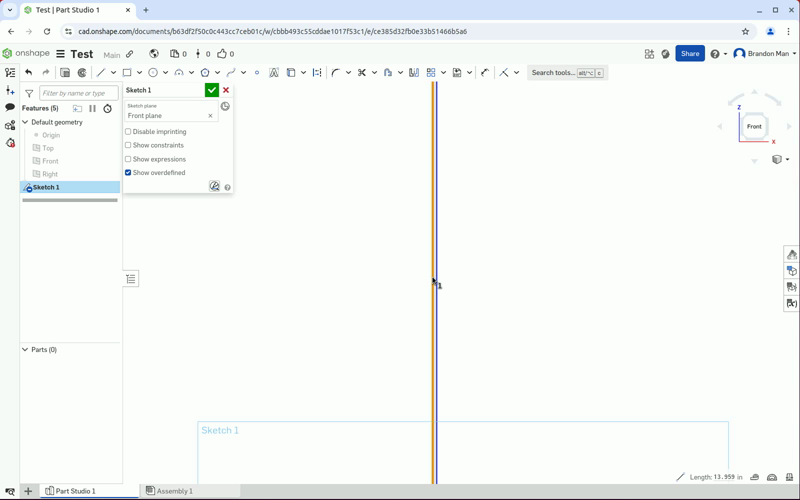
scroll(-6)
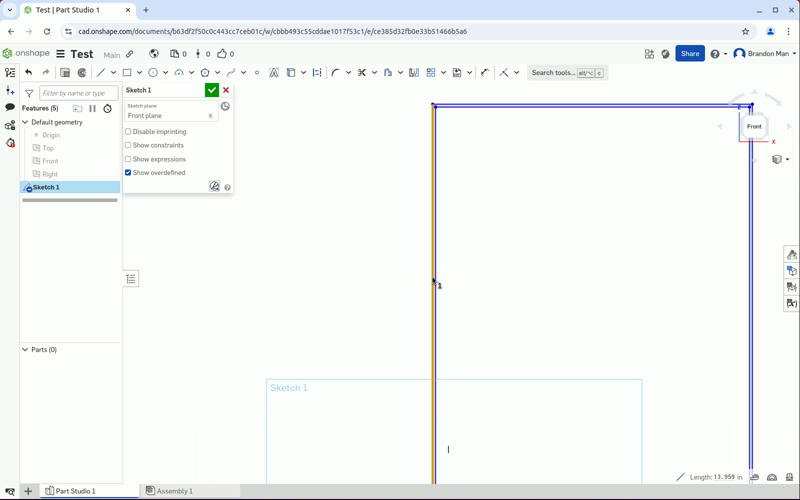
scroll(-6)
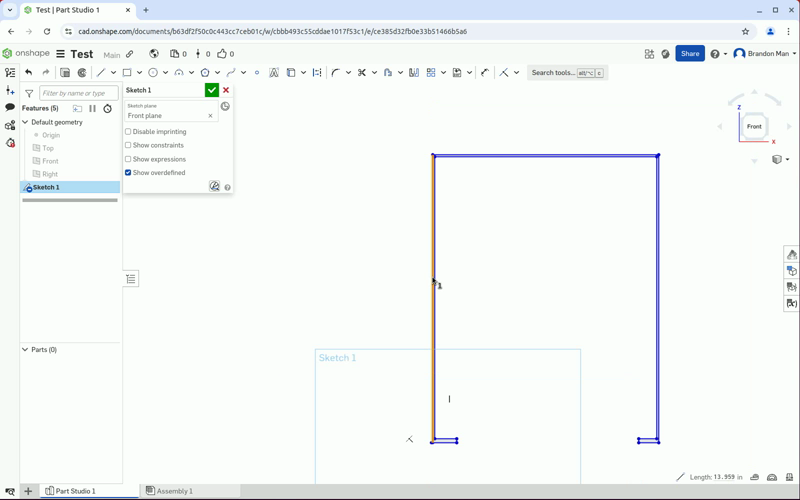
scroll(-6)
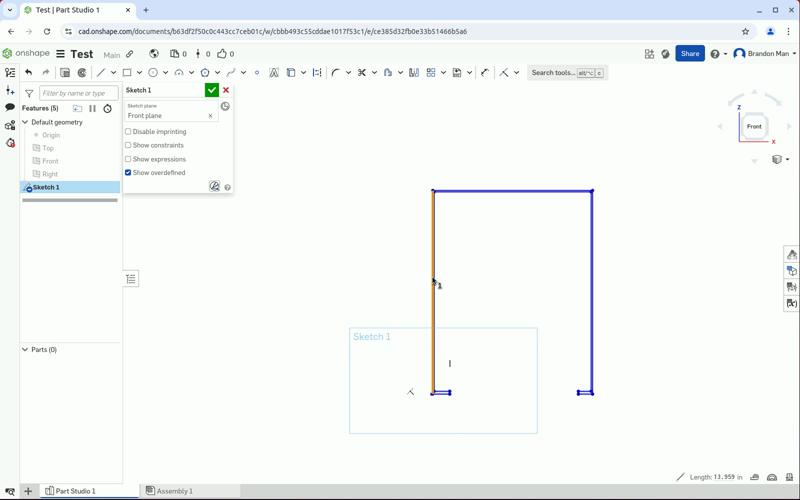
scroll(-6)
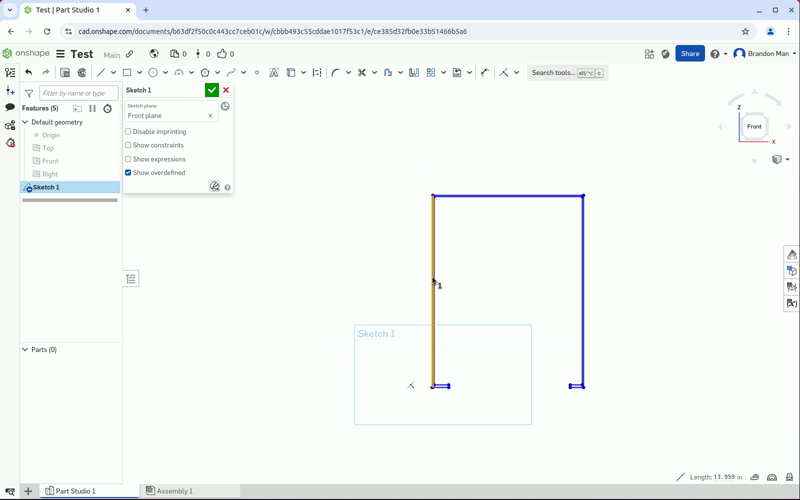
scroll(-6)
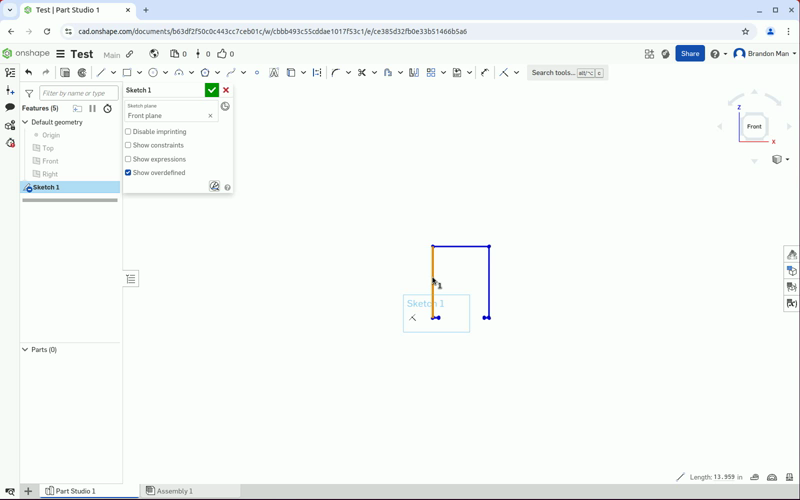
mouse_move(73, 352)
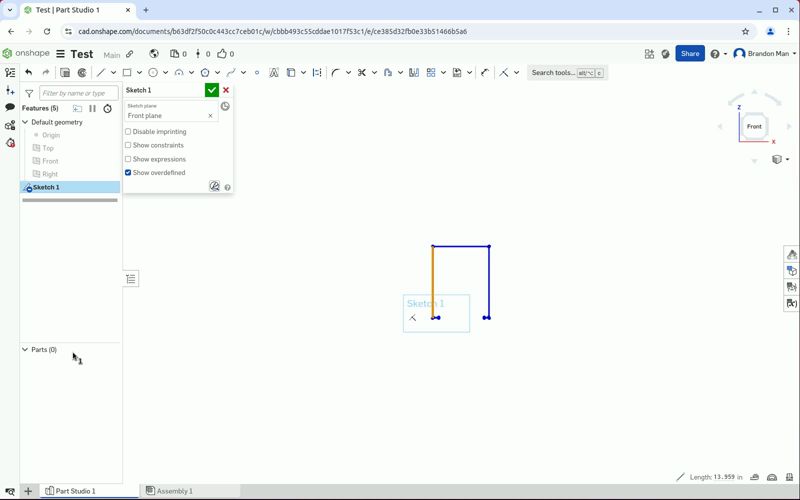
key(shift+y)
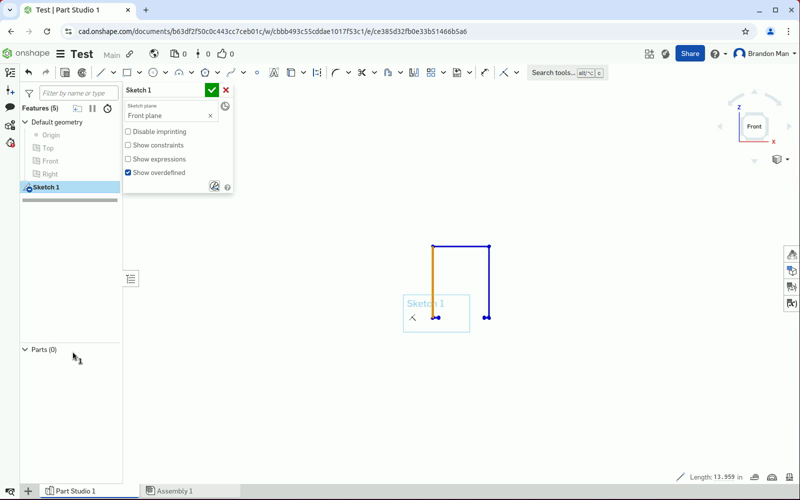
key(shift+e)
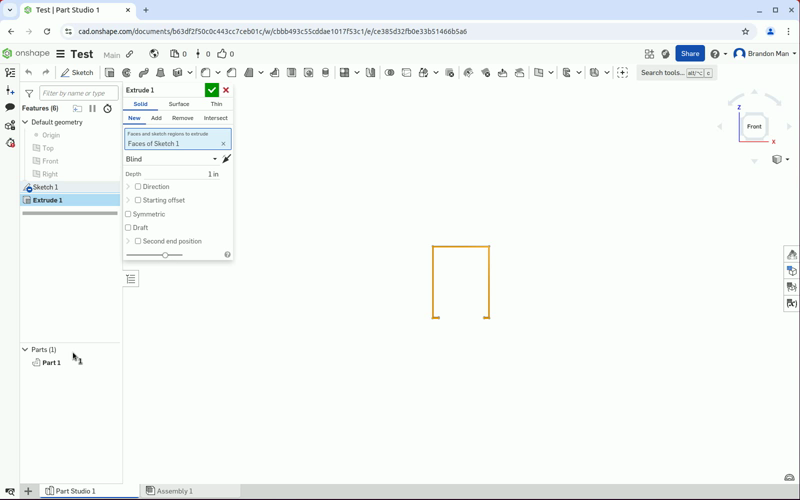
mouse_move(143, 106)
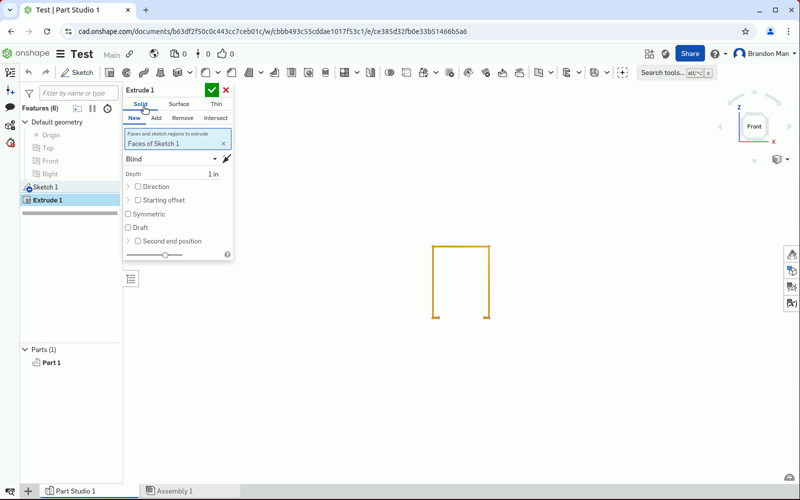
click(143, 106)
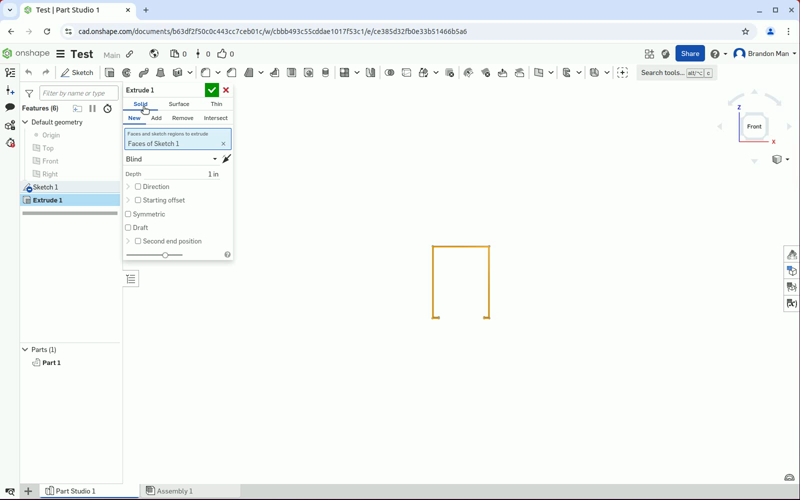
mouse_move(137, 120)
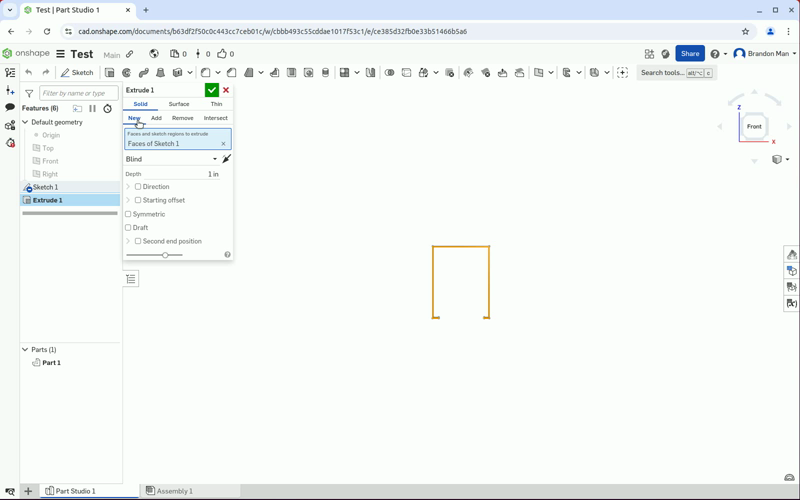
click(137, 120)
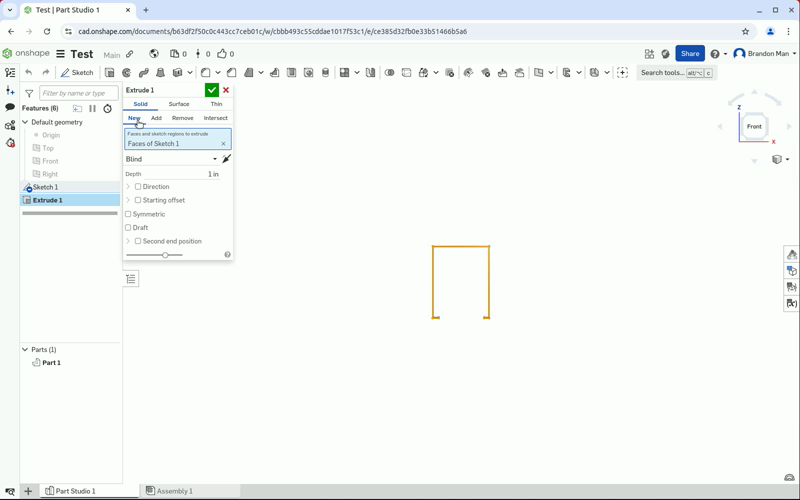
key(tab, 4)
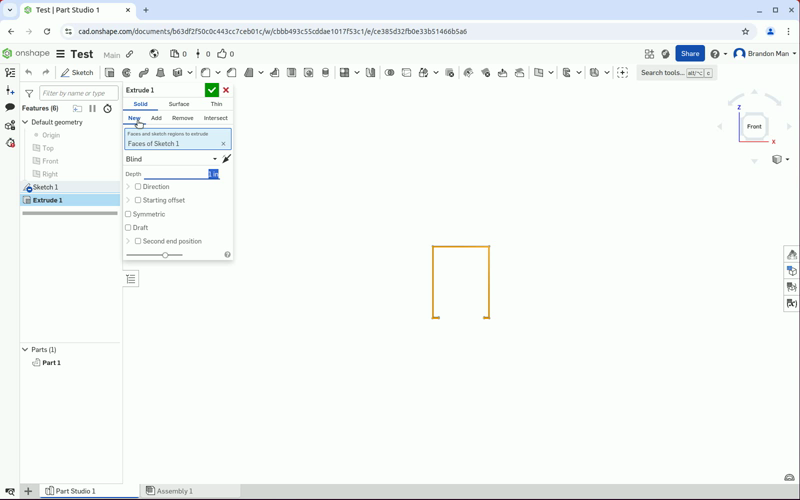
text(23.108)
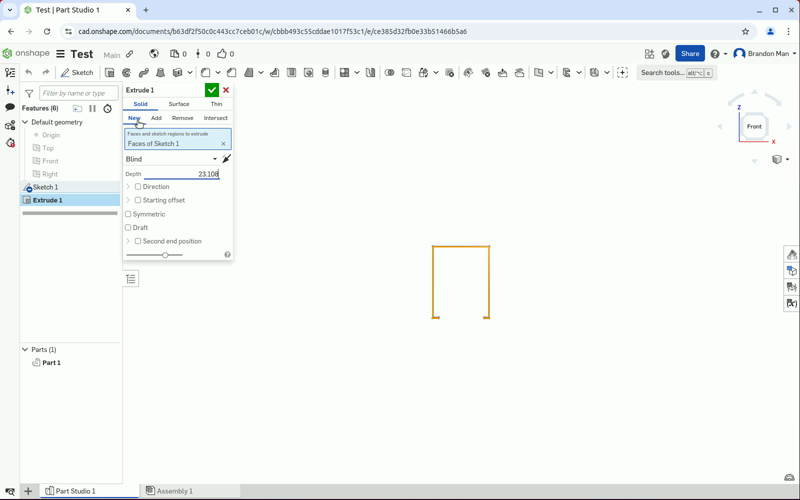
key(enter)
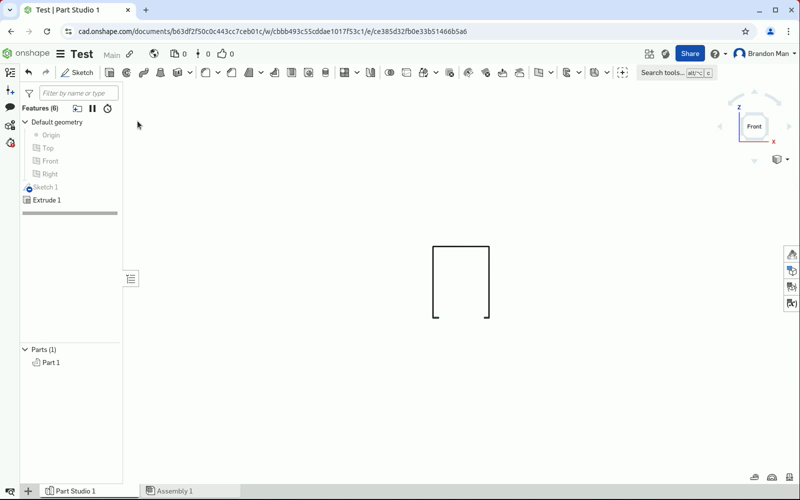
key(shift+h)
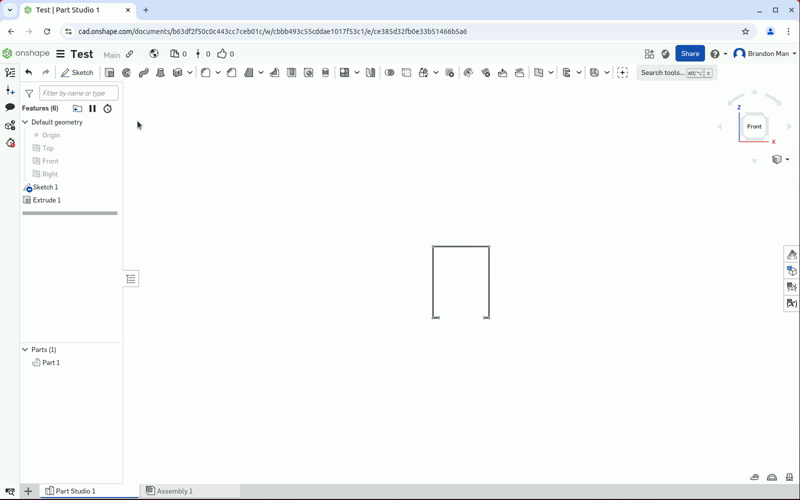
key(shift+h)
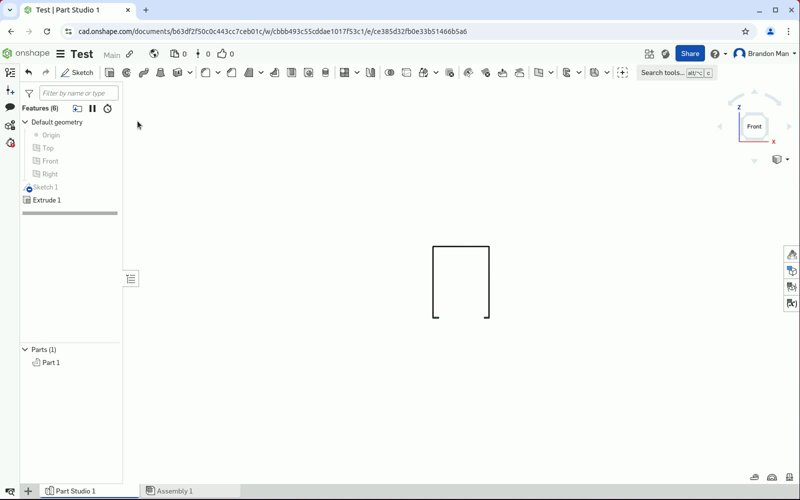
mouse_move(73, 189)
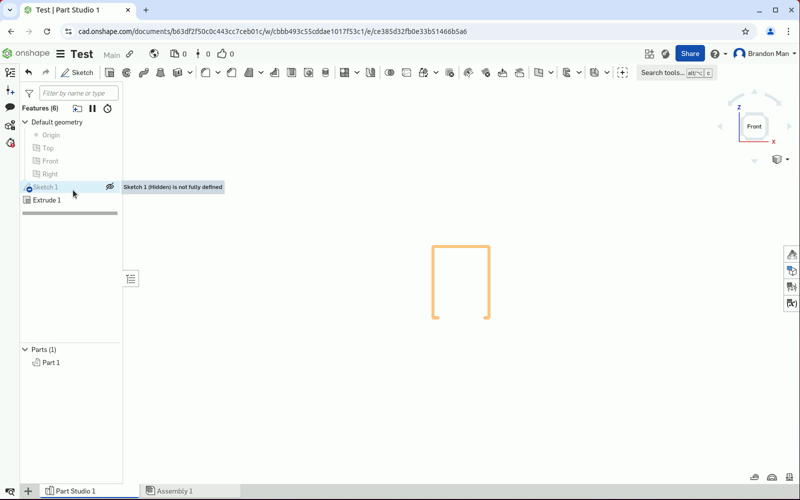
click(73, 189)
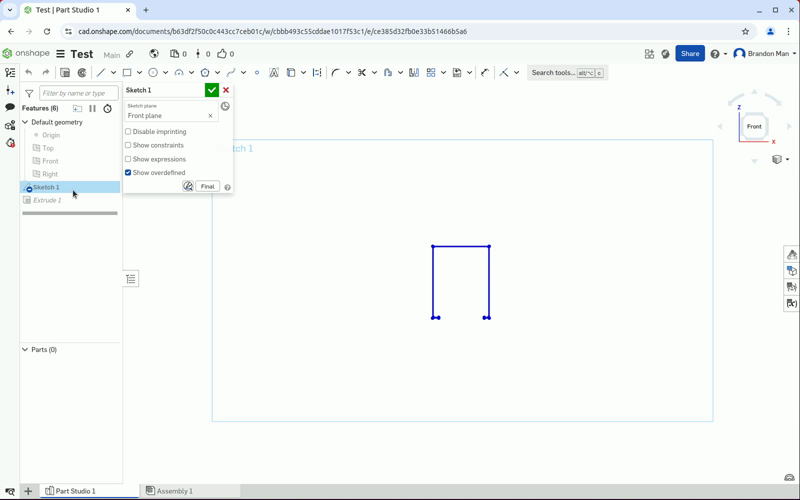
mouse_move(229, 92)
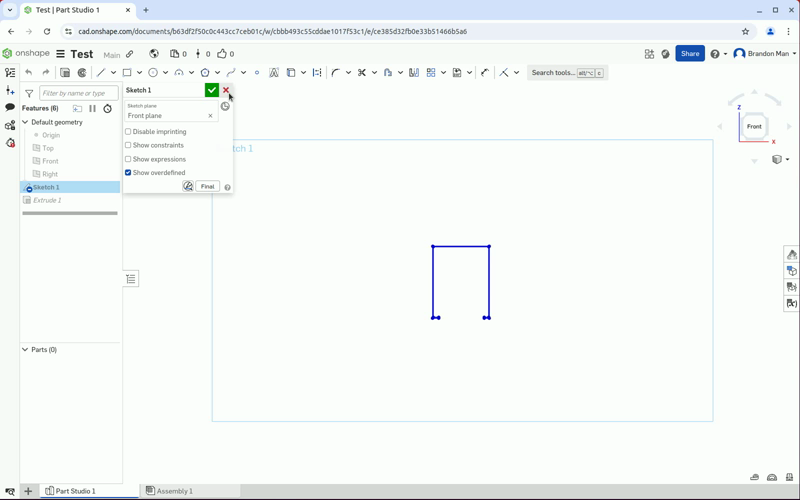
click(229, 92)
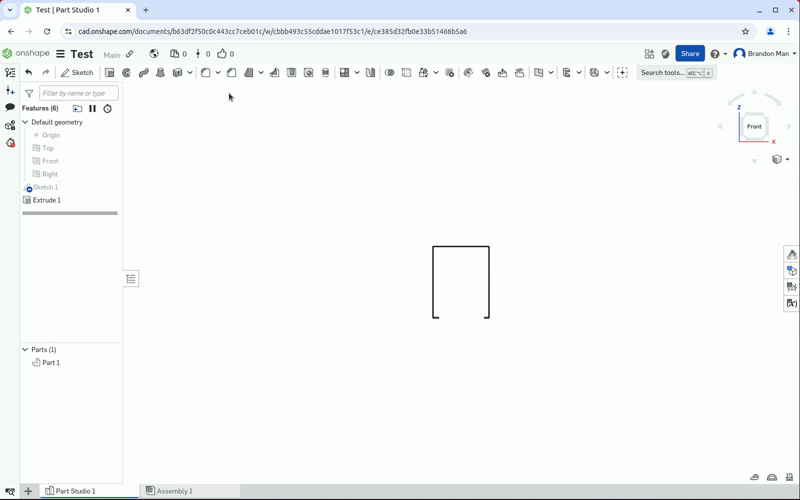
mouse_move(73, 352)
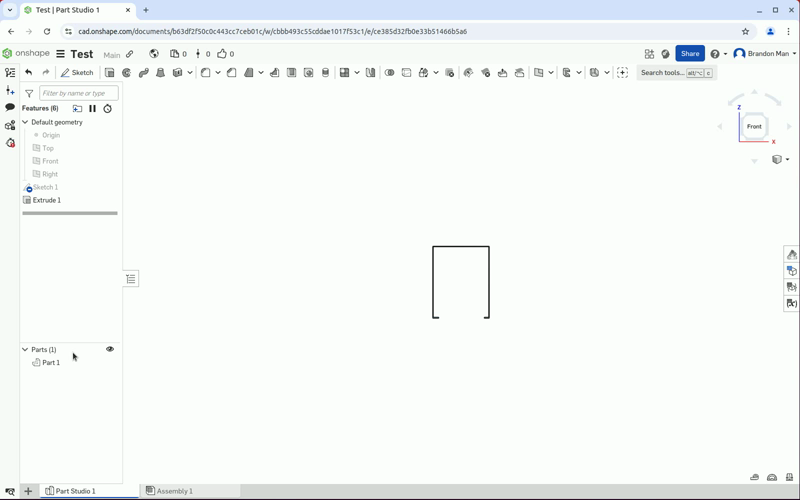
key(y)
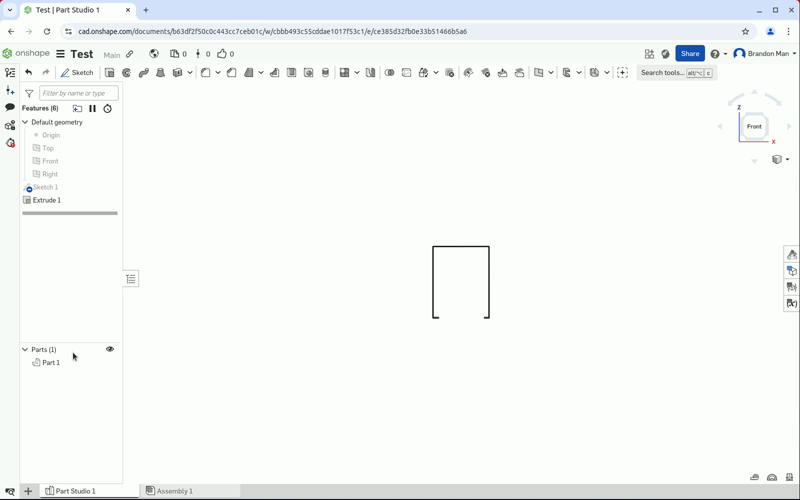
key(shift+p)
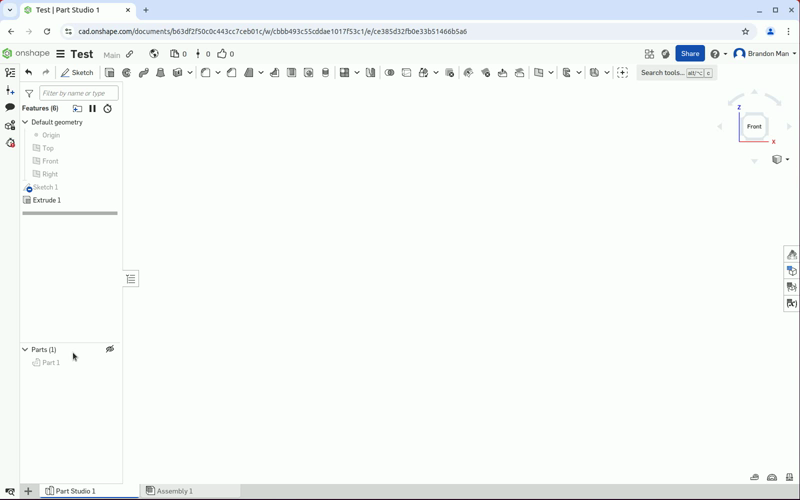
key(space)
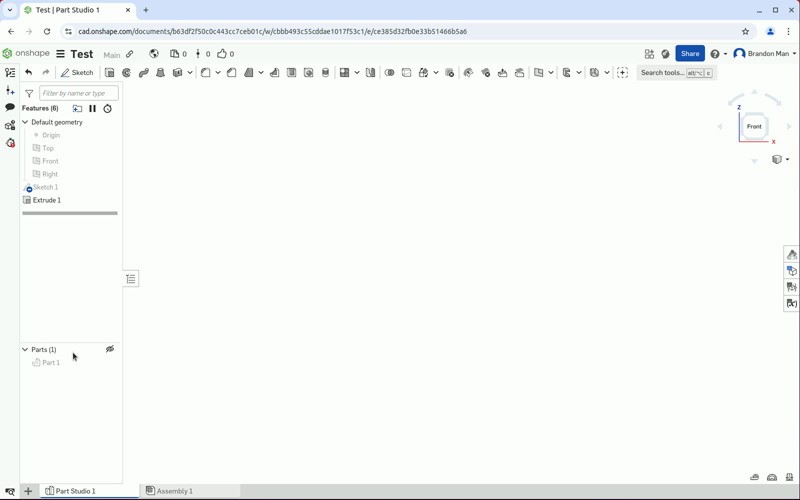
key_down(shift)
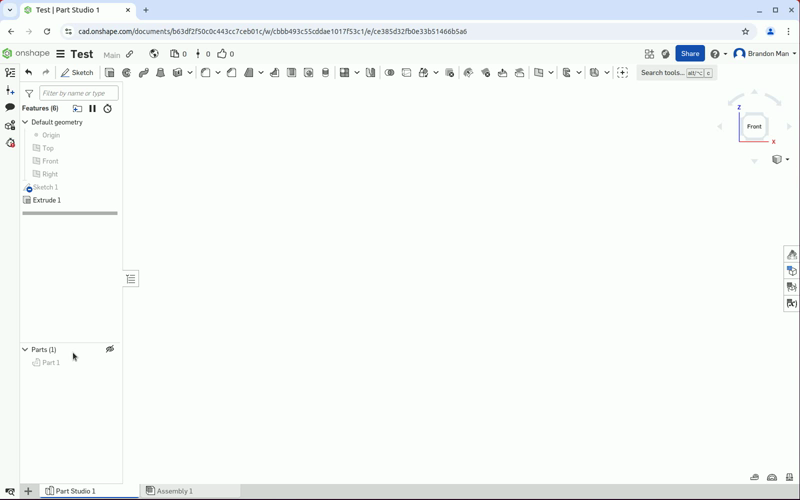
key(down)
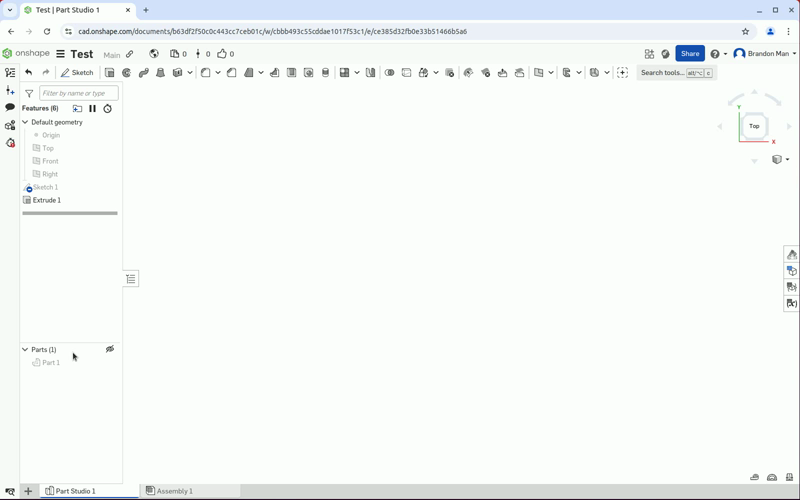
key_up(shift)
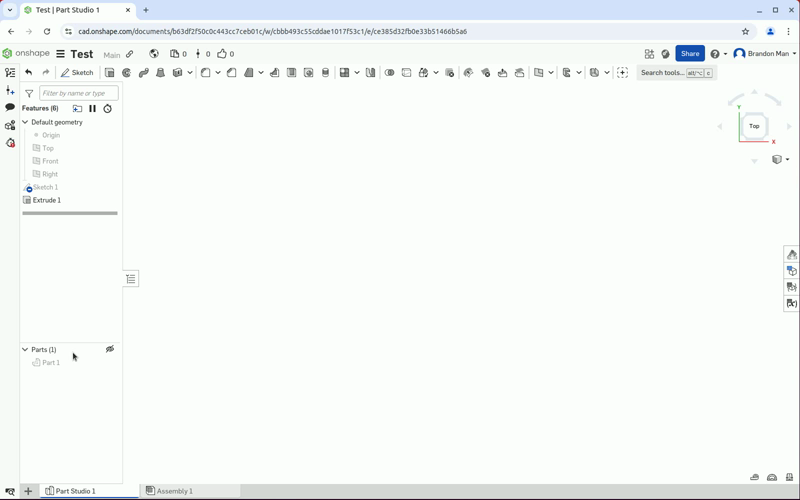
mouse_move(73, 352)
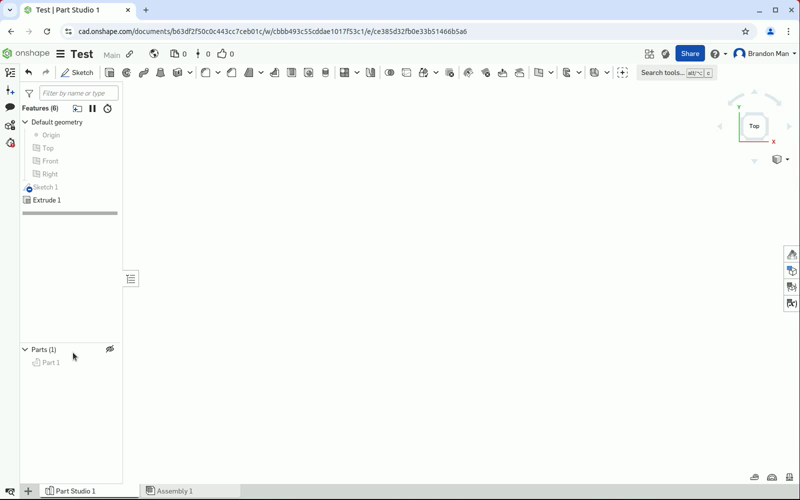
key(shift+y)
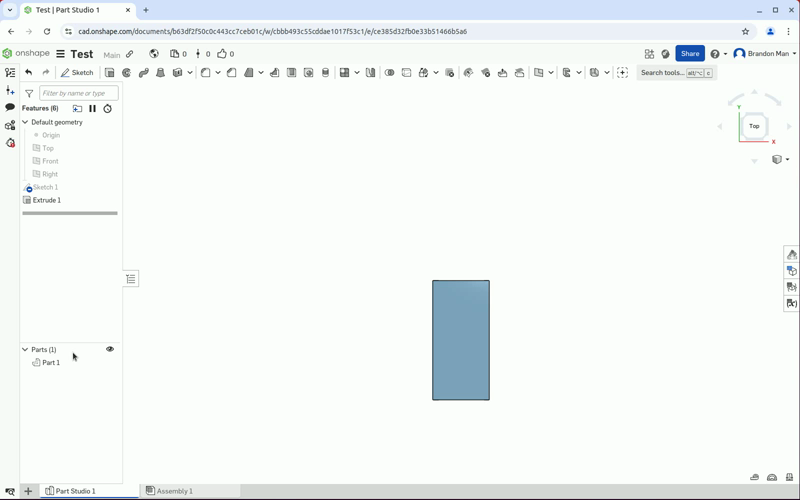
mouse_move(541, 75)
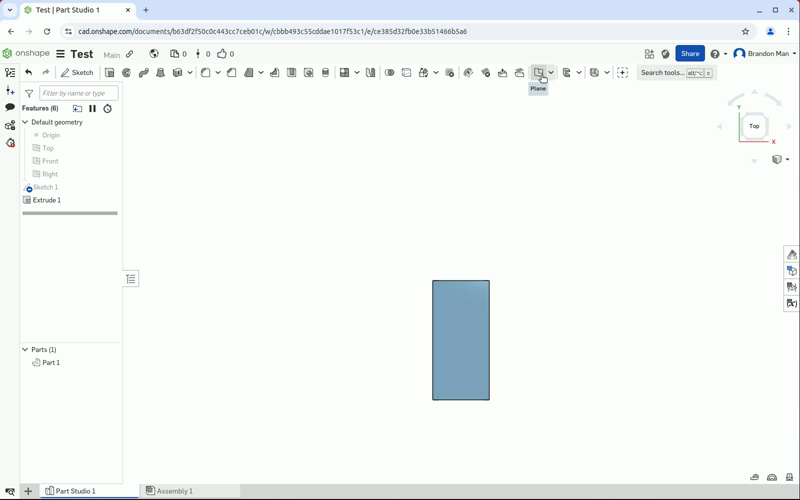
click(541, 75)
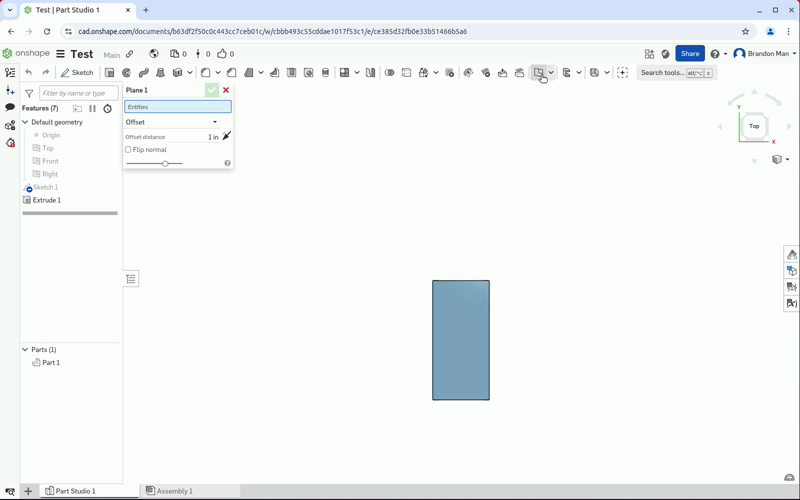
mouse_move(73, 150)
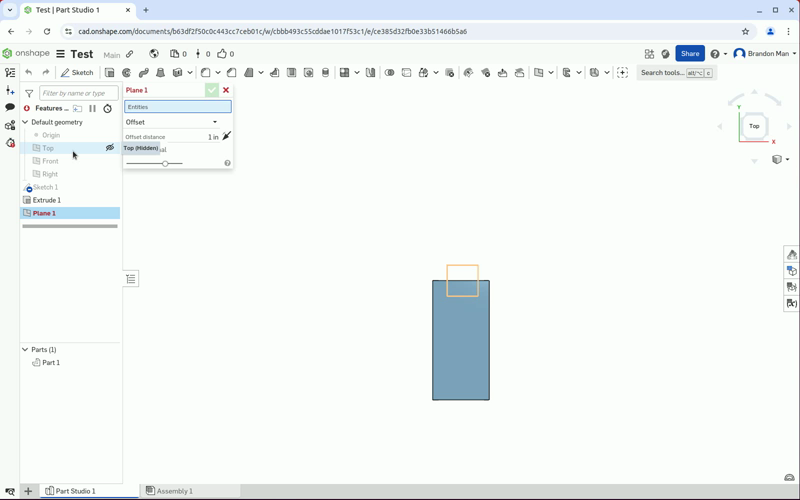
click(73, 150)
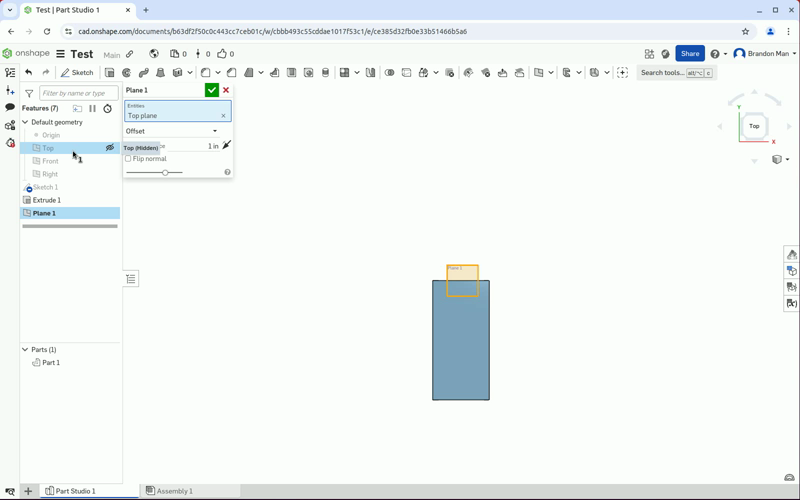
key(tab, 2)
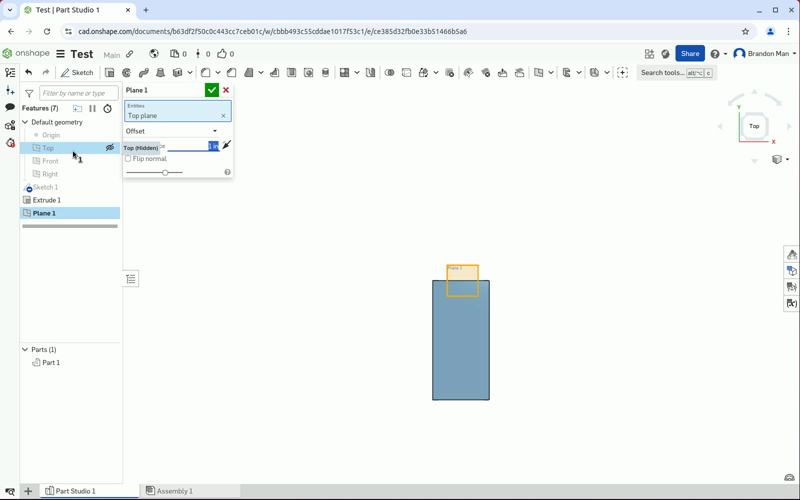
text(7.21)
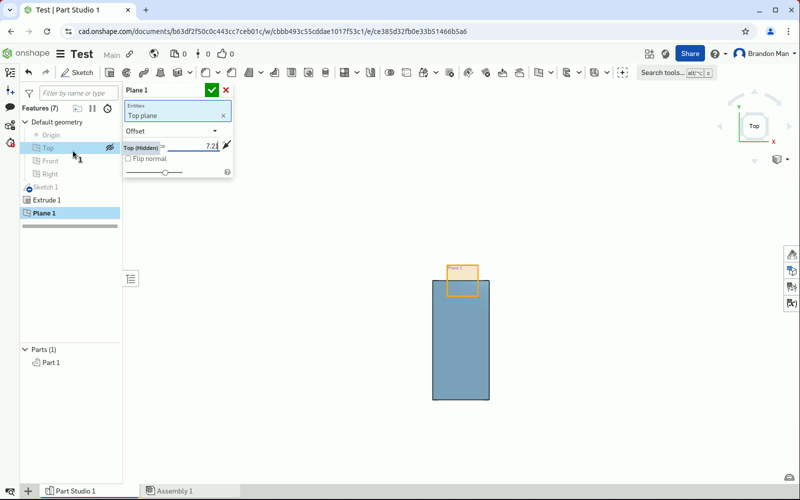
key(enter, 2)
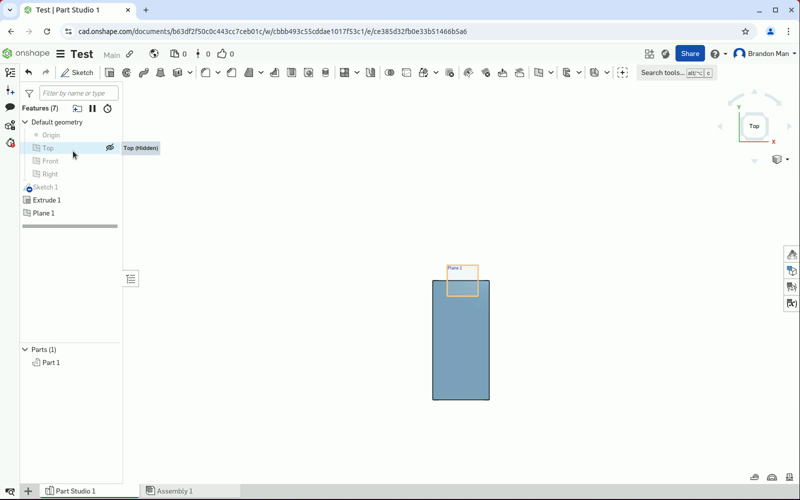
key(shift+s)
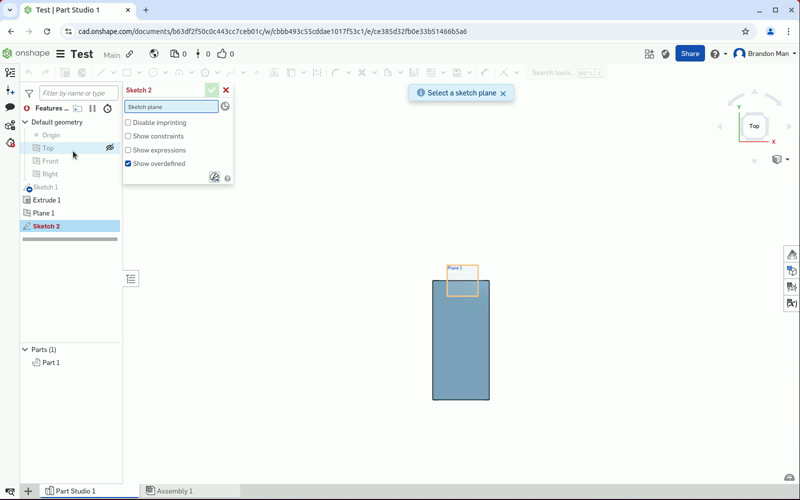
mouse_move(73, 215)
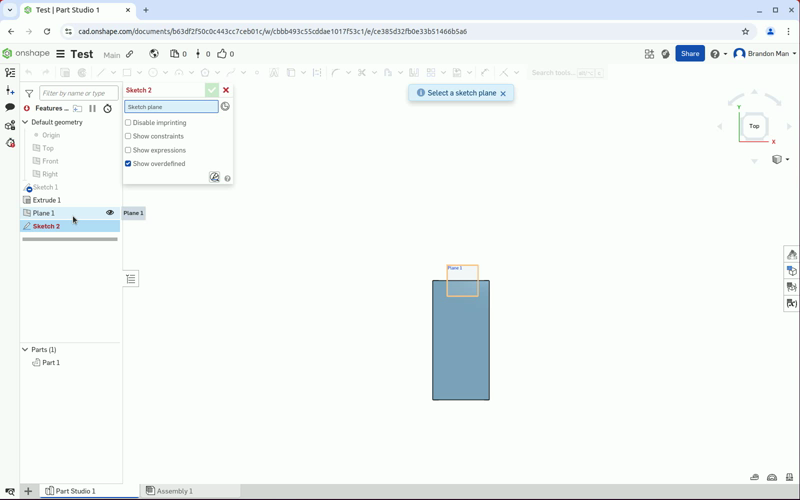
click(73, 215)
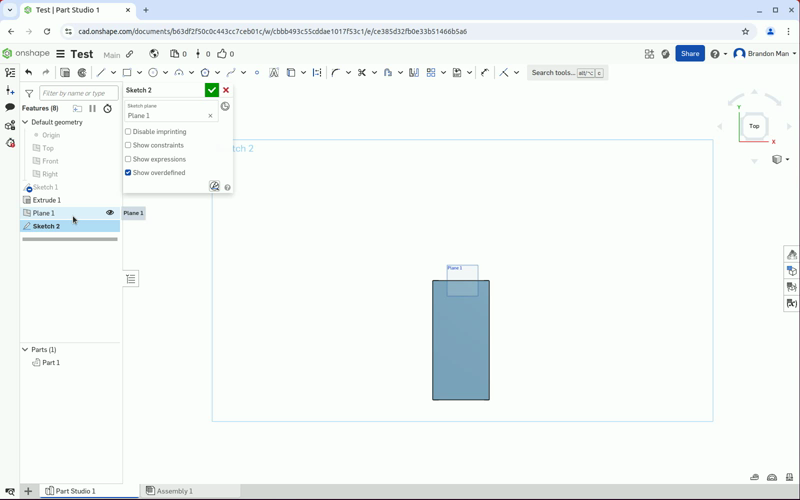
mouse_move(73, 352)
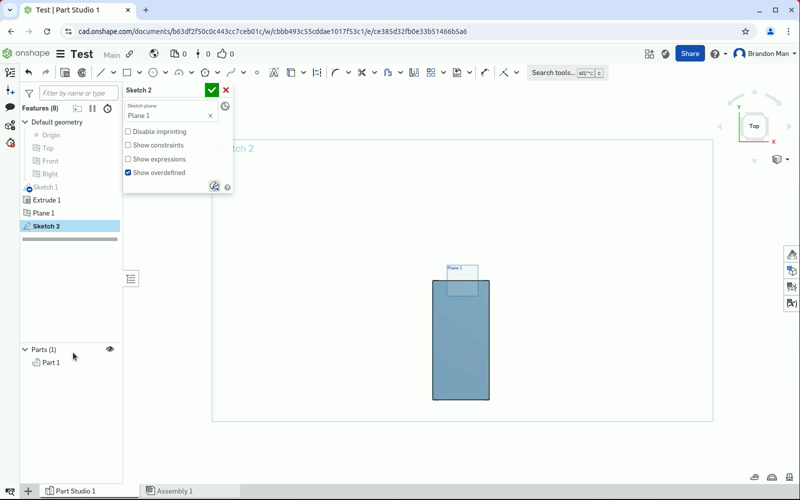
key(y)
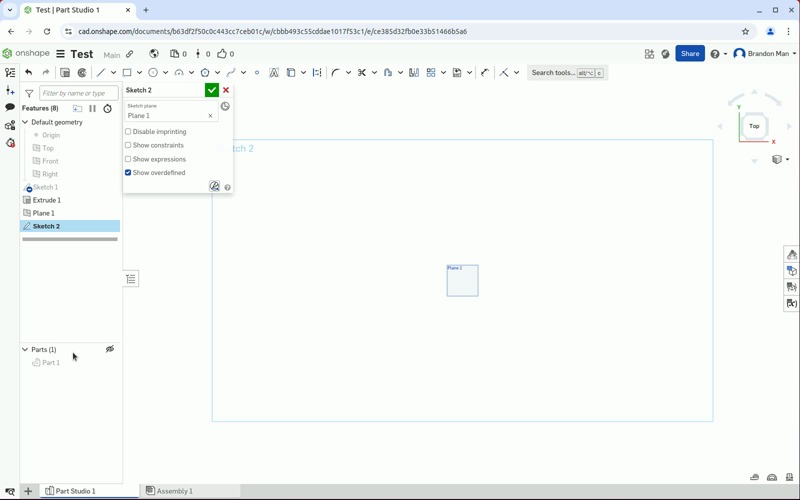
key(l)
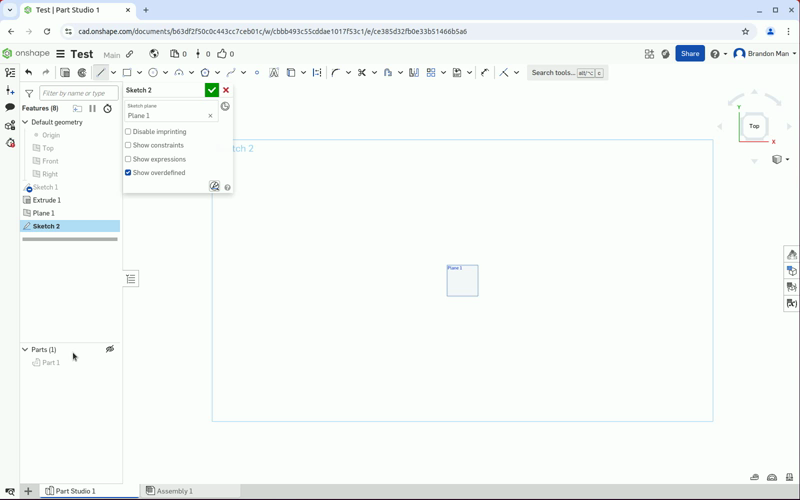
key_down(shift)
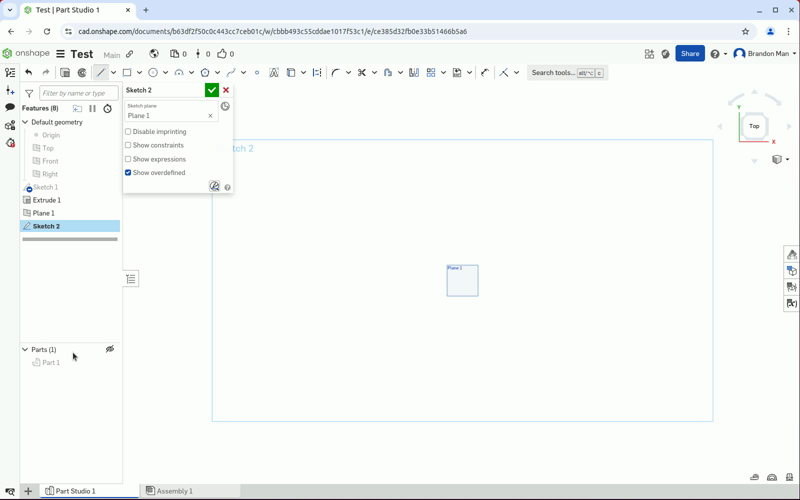
mouse_move(447, 357)
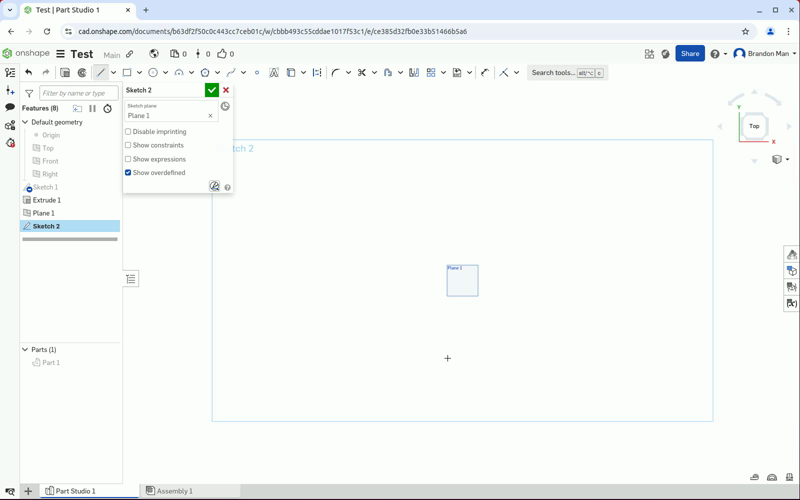
click(447, 357)
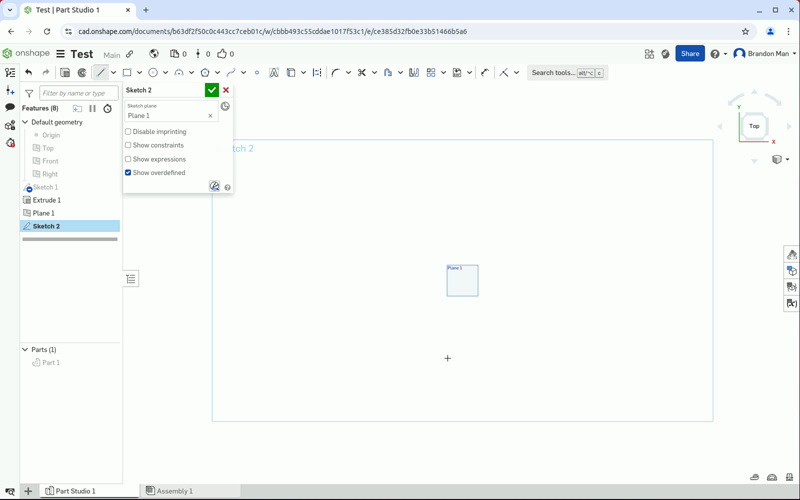
key_up(shift)
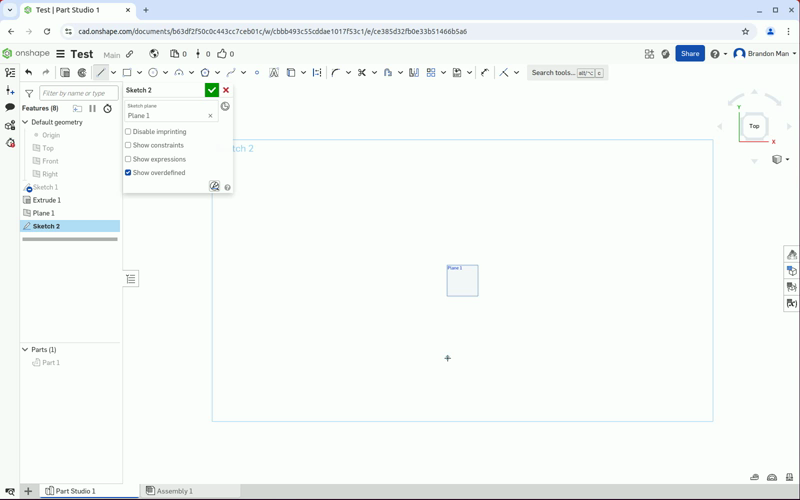
key_down(shift)
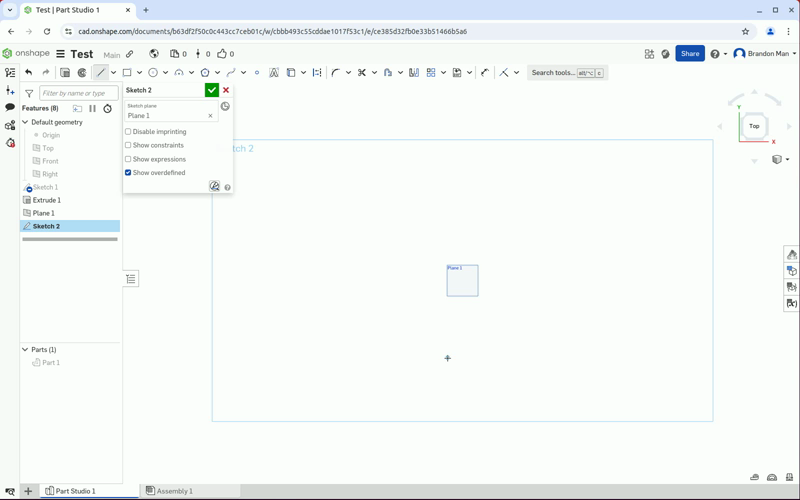
mouse_move(477, 357)
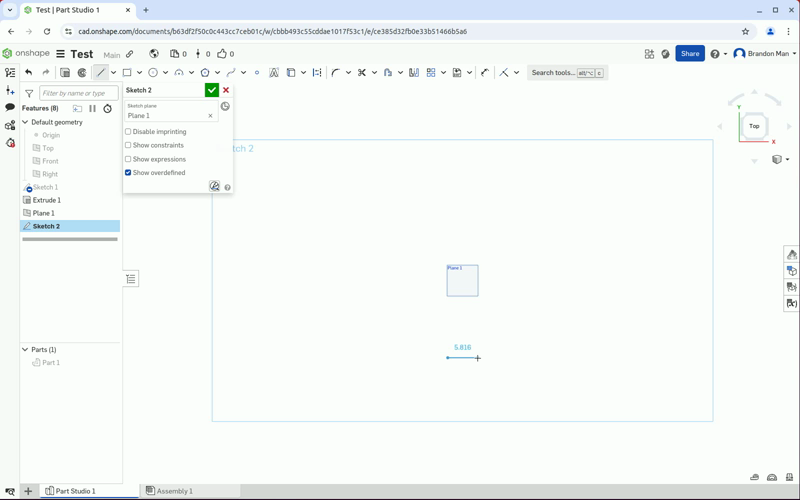
mouse_move(474, 357)
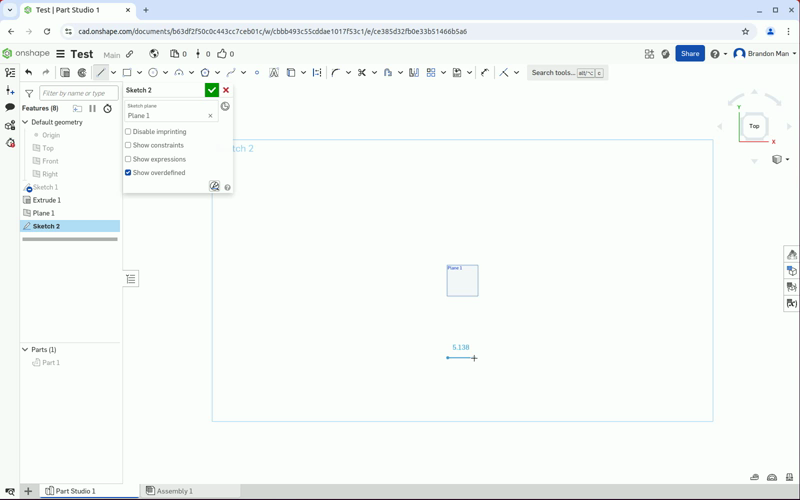
click(474, 357)
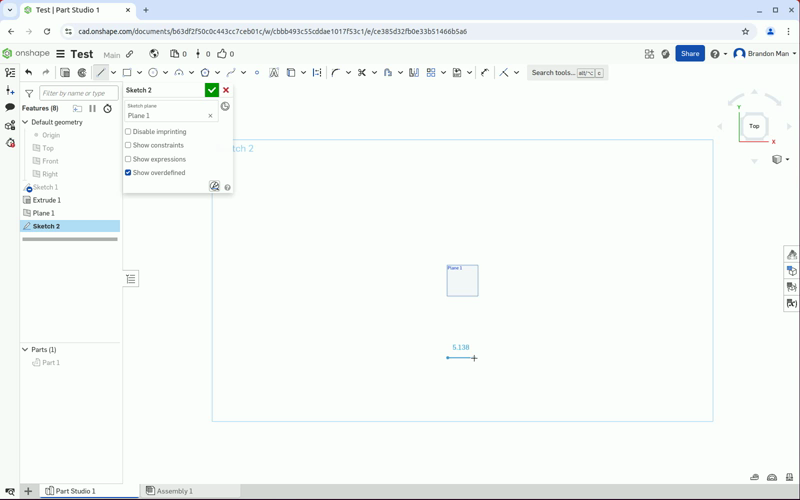
key_up(shift)
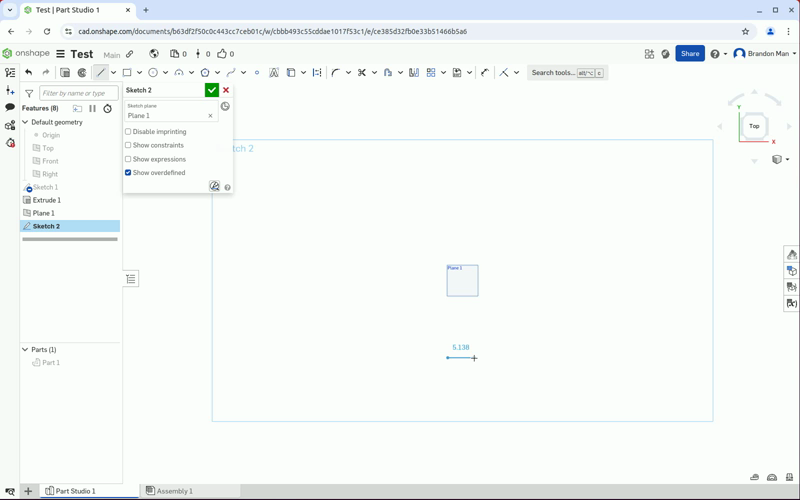
key_down(shift)
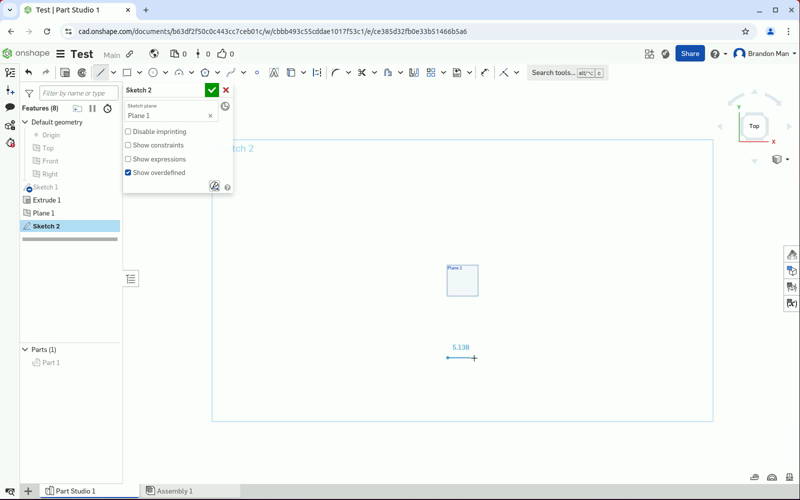
mouse_move(474, 282)
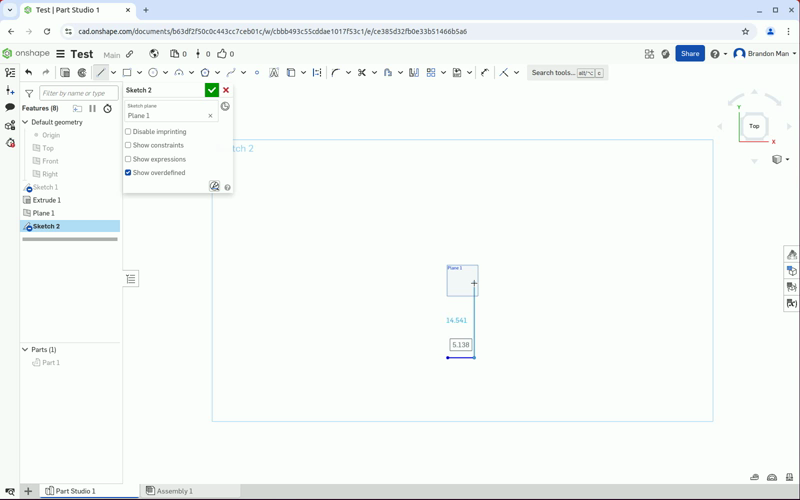
click(474, 282)
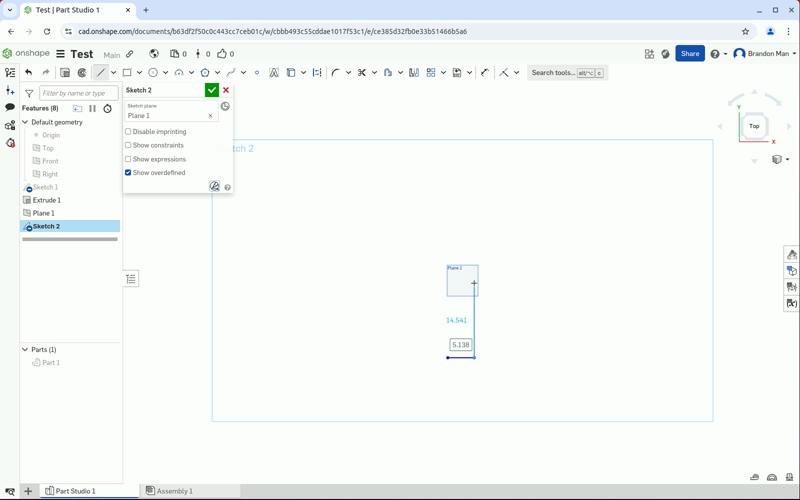
key_up(shift)
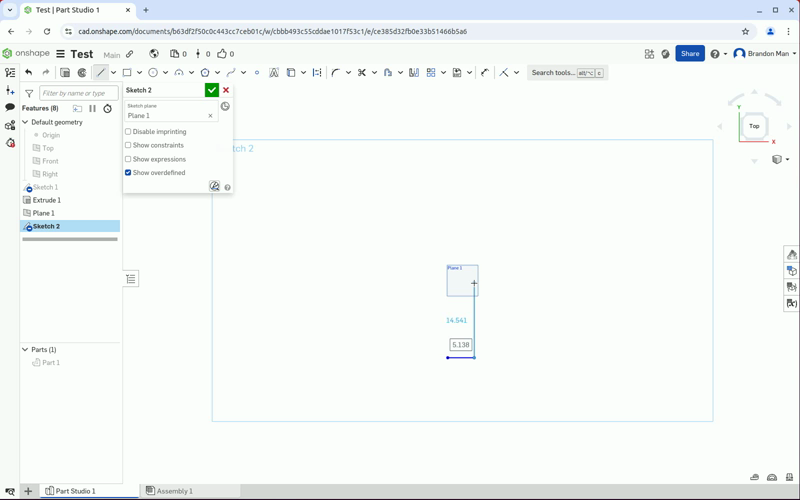
key_down(shift)
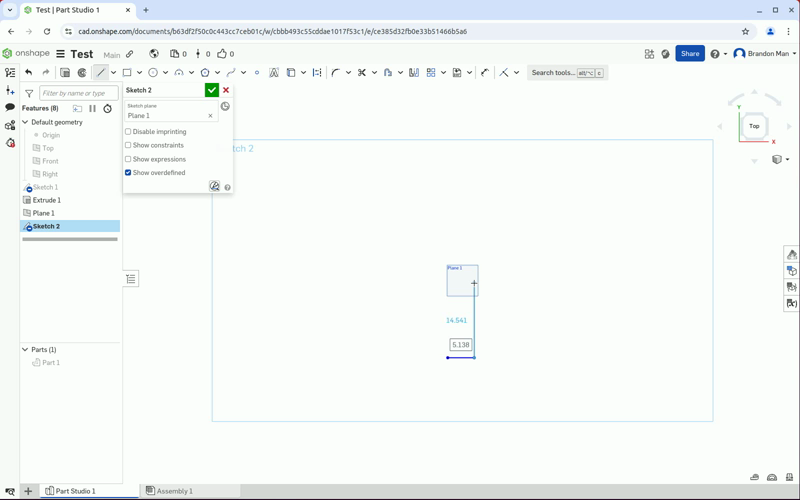
mouse_move(504, 282)
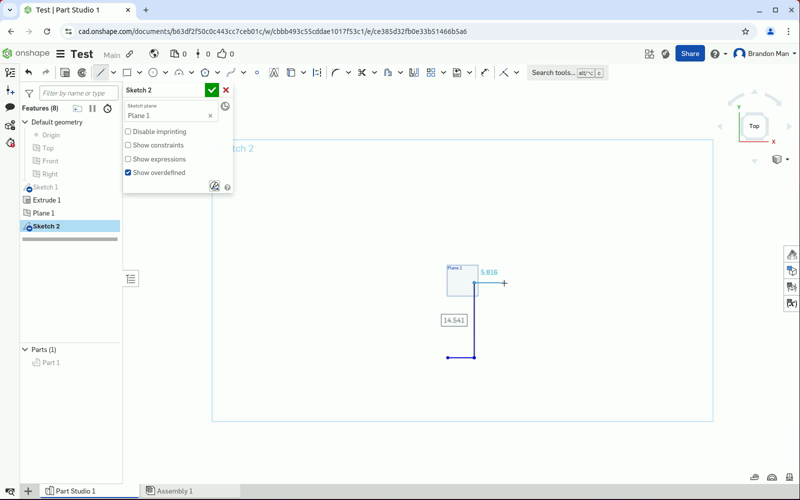
mouse_move(447, 282)
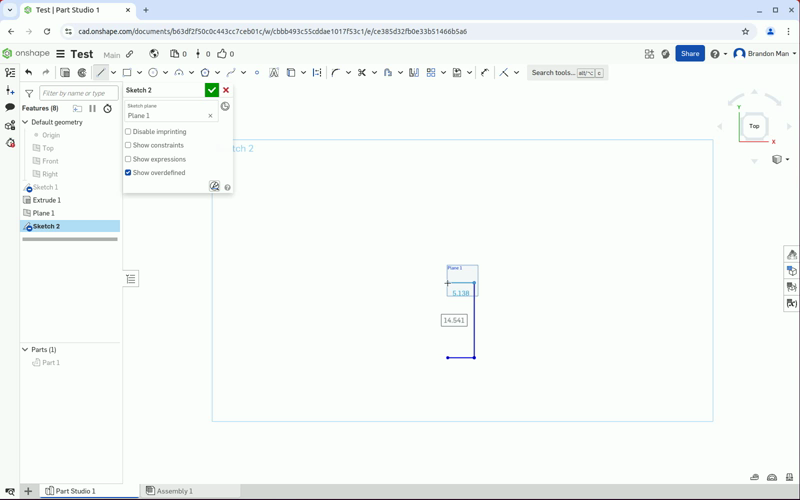
click(447, 282)
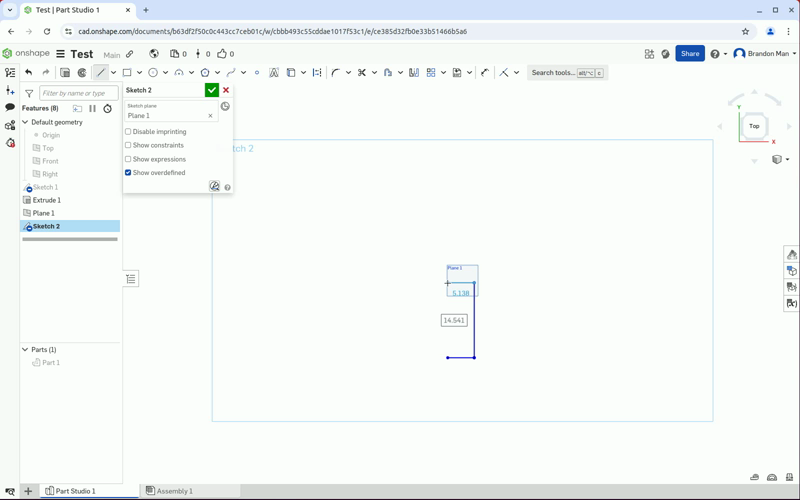
key_up(shift)
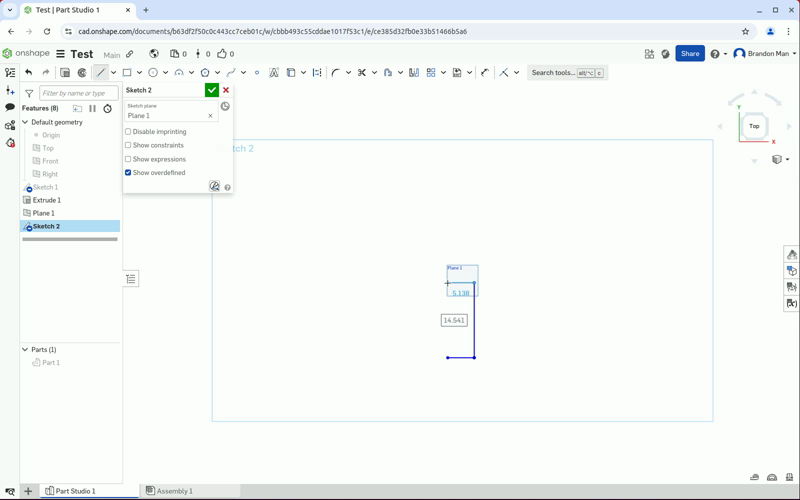
key_down(shift)
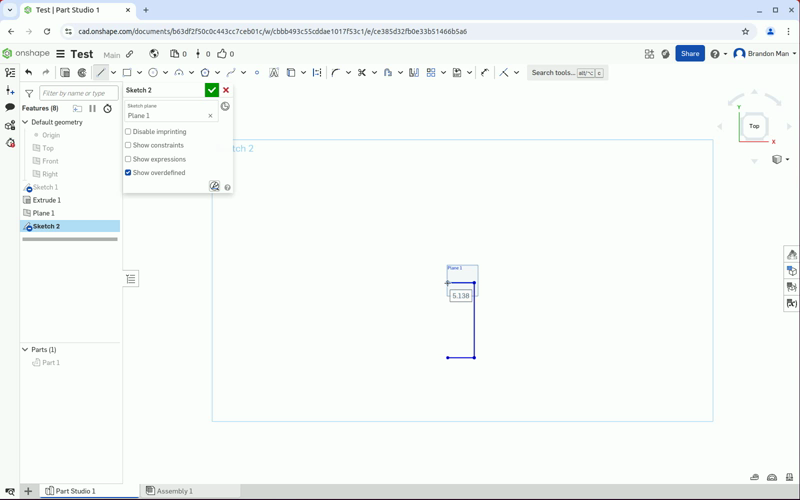
mouse_move(447, 357)
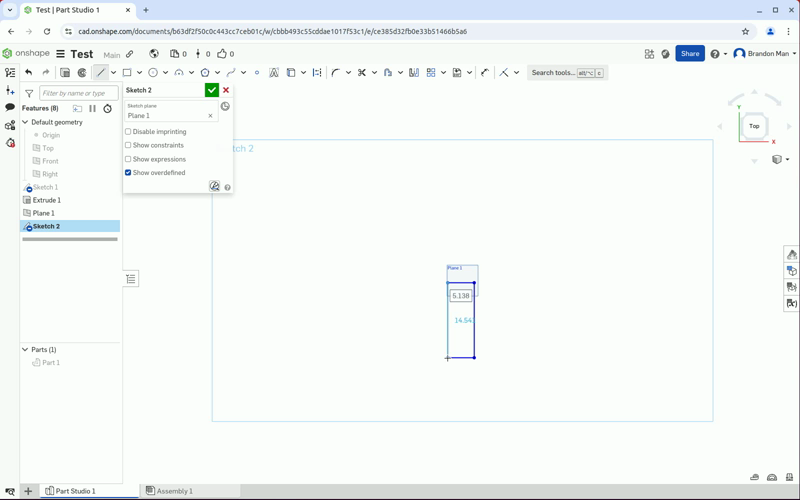
key_up(shift)
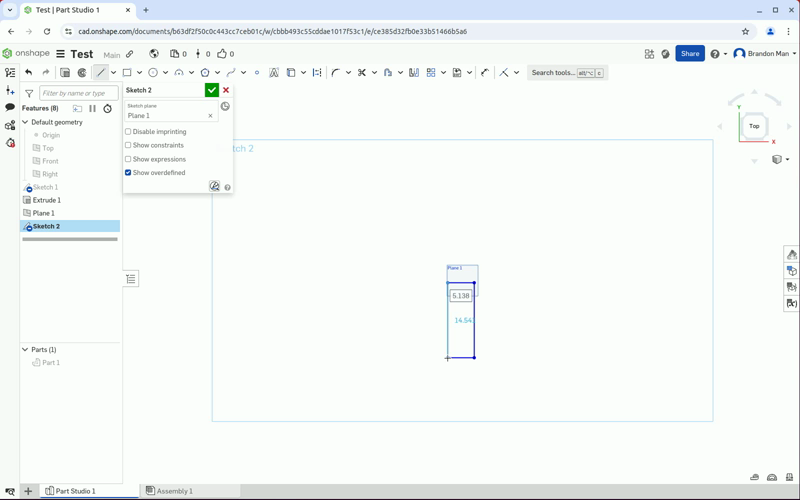
click(447, 357)
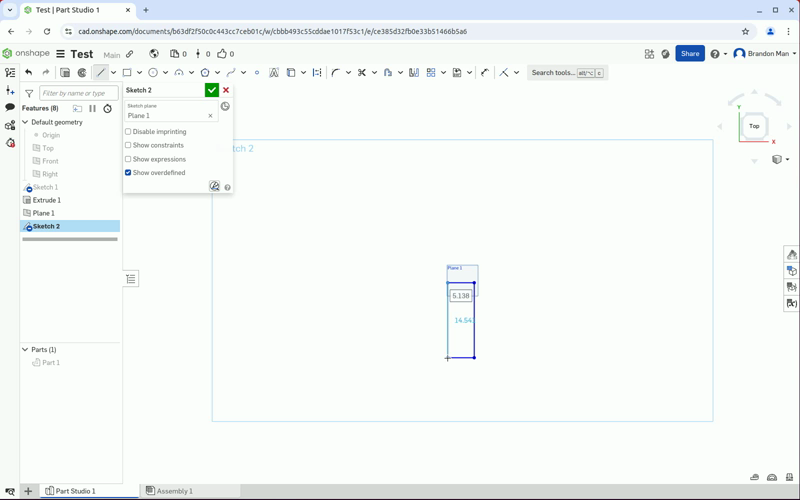
key(esc)
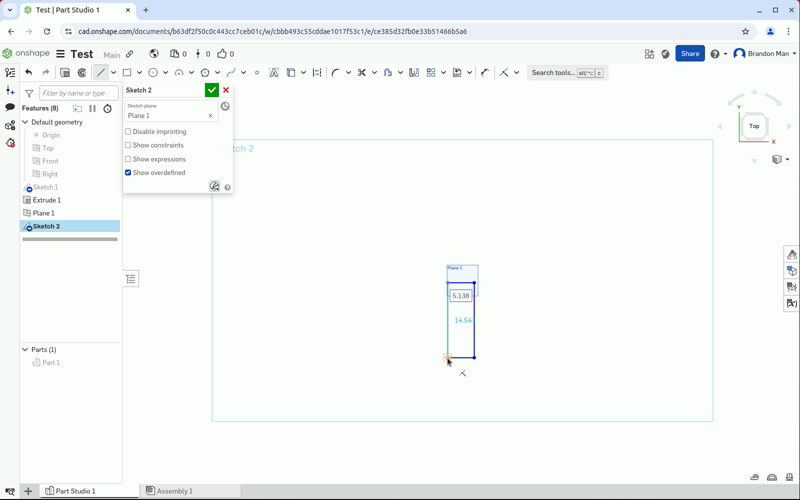
mouse_move(472, 306)
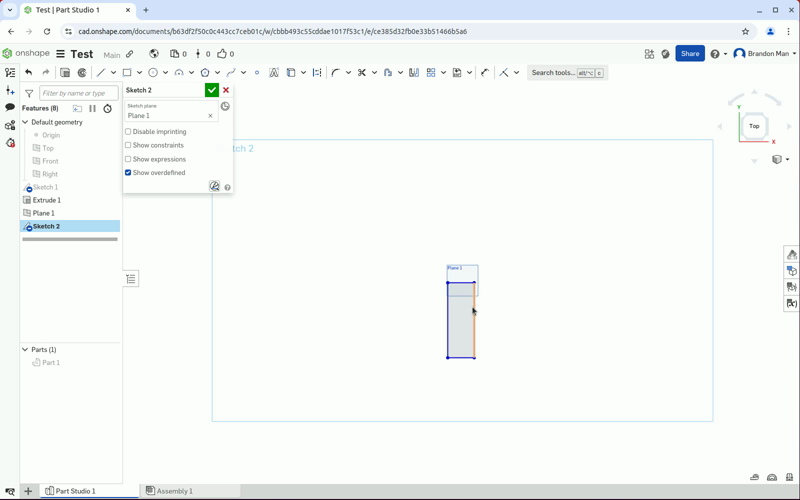
click(472, 306)
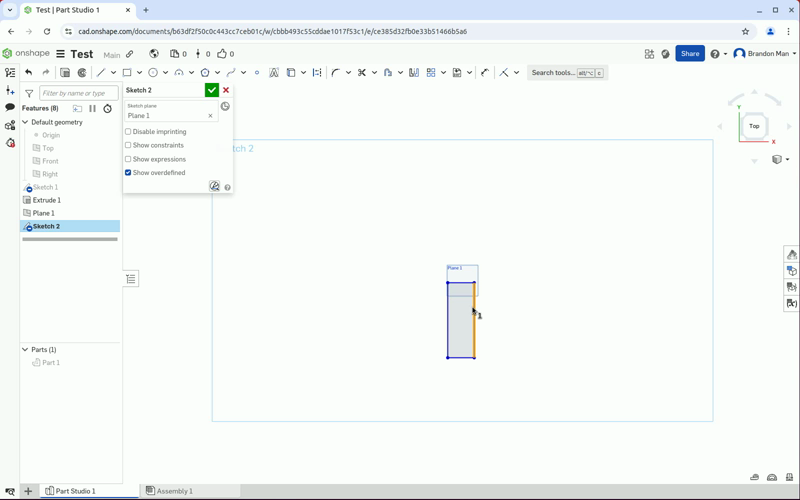
mouse_move(73, 352)
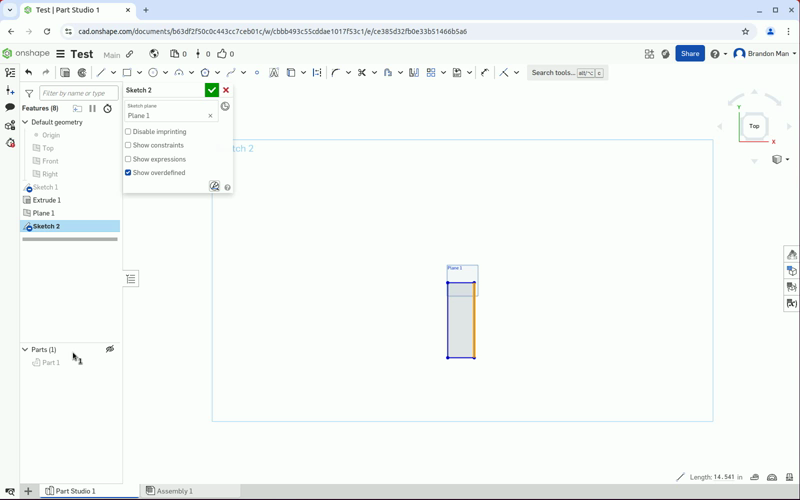
key(shift+y)
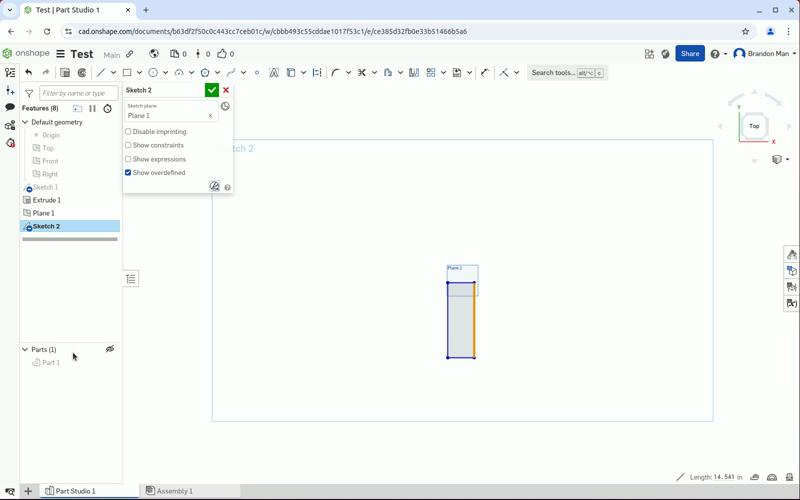
key(shift+e)
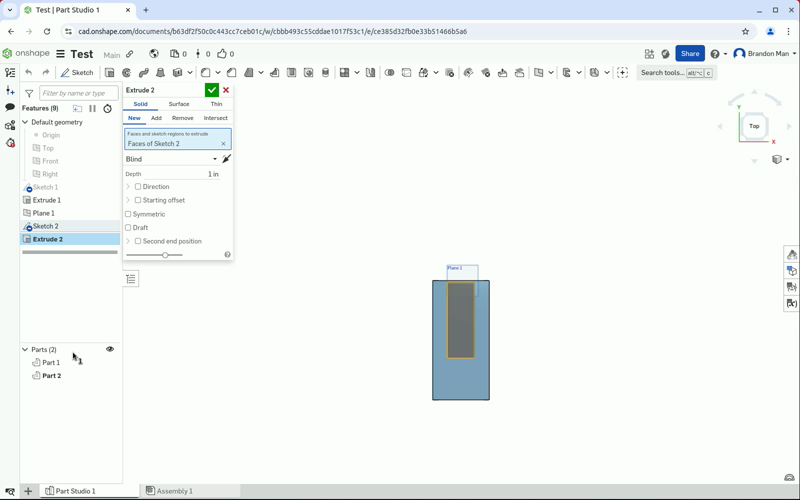
mouse_move(143, 106)
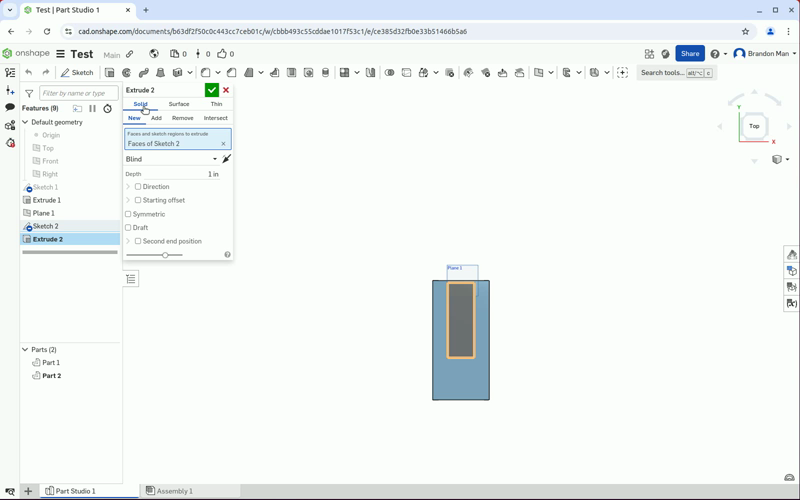
click(143, 106)
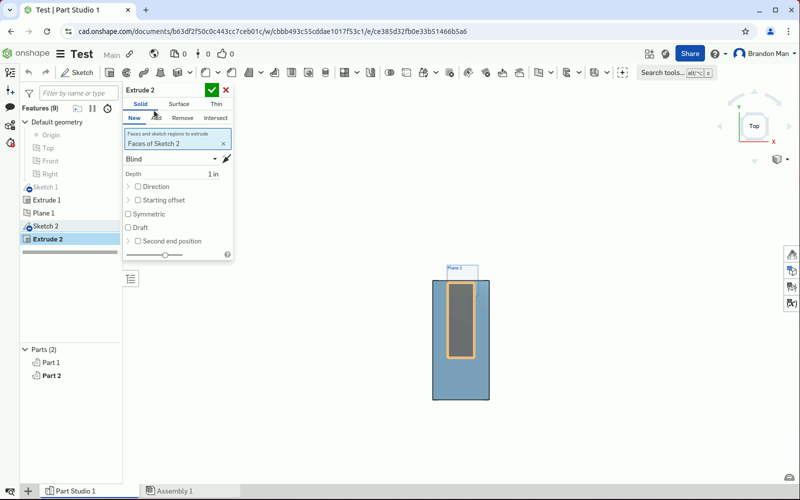
mouse_move(186, 120)
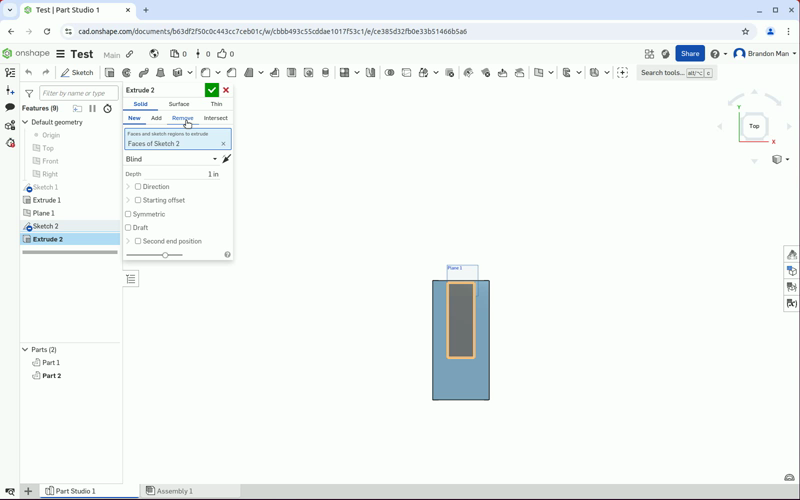
click(186, 120)
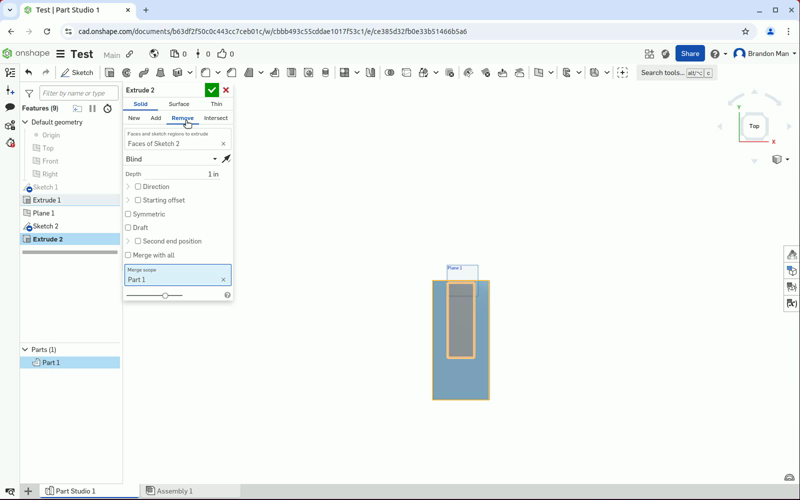
key(tab, 4)
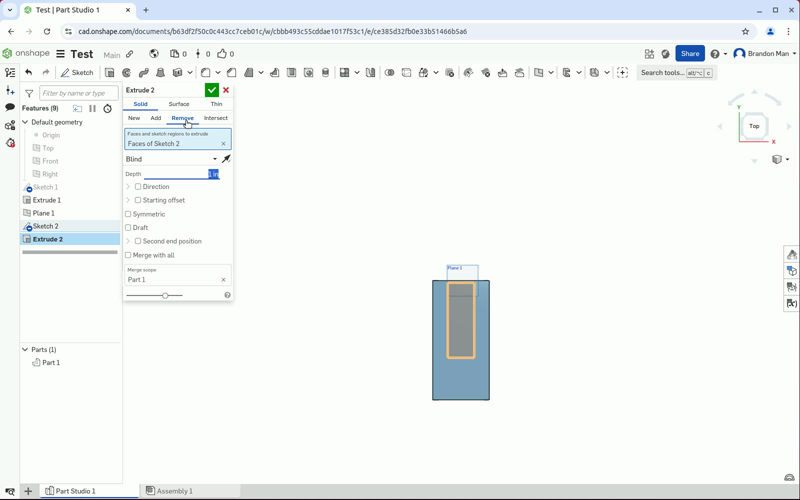
text(1.926)
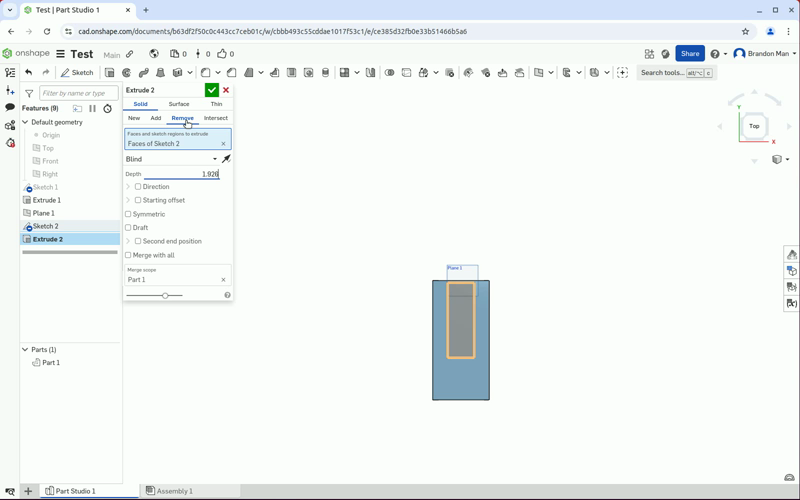
key(tab, 6)
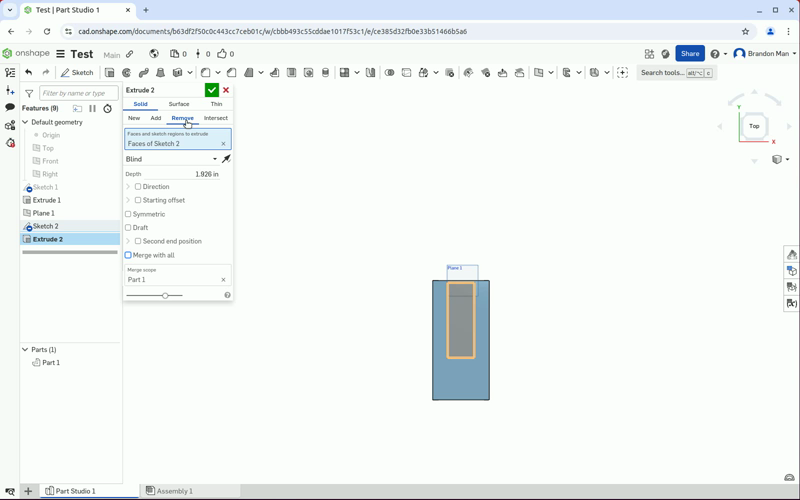
key(space)
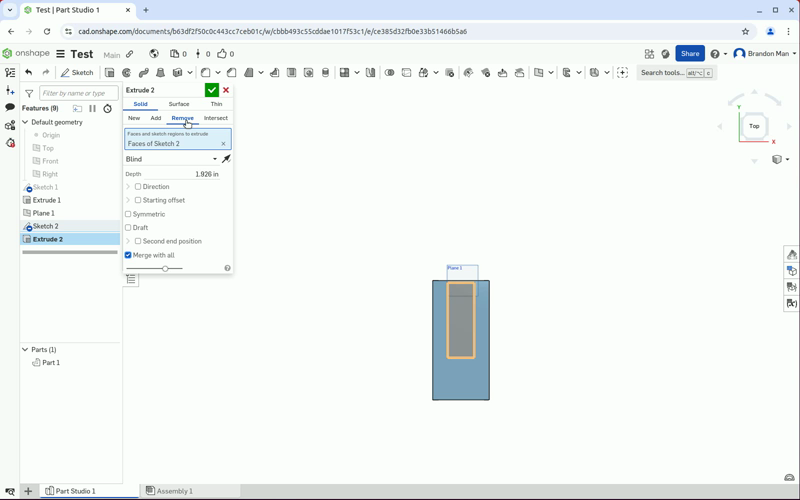
key(enter)
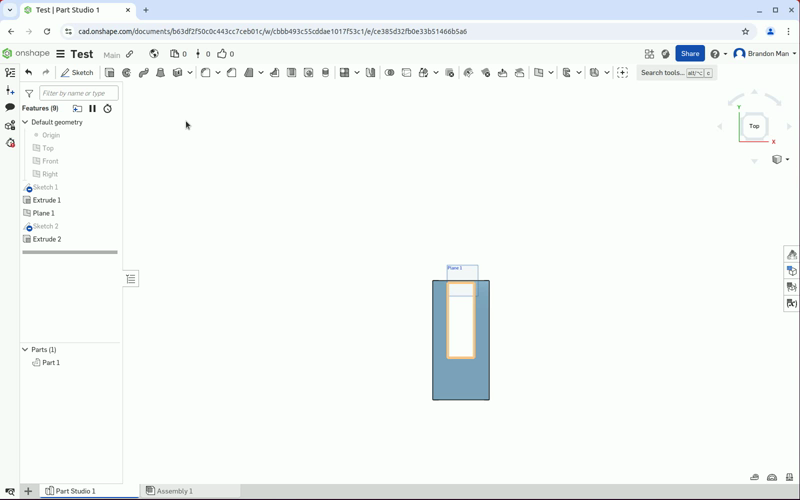
key(shift+h)
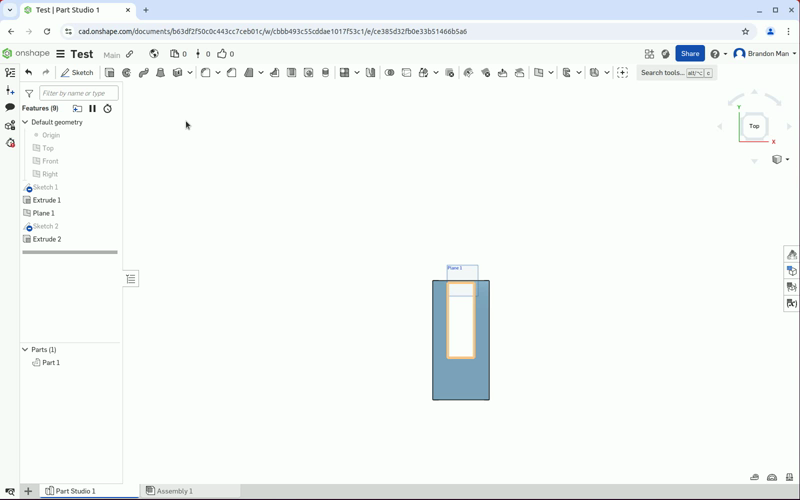
key(shift+h)
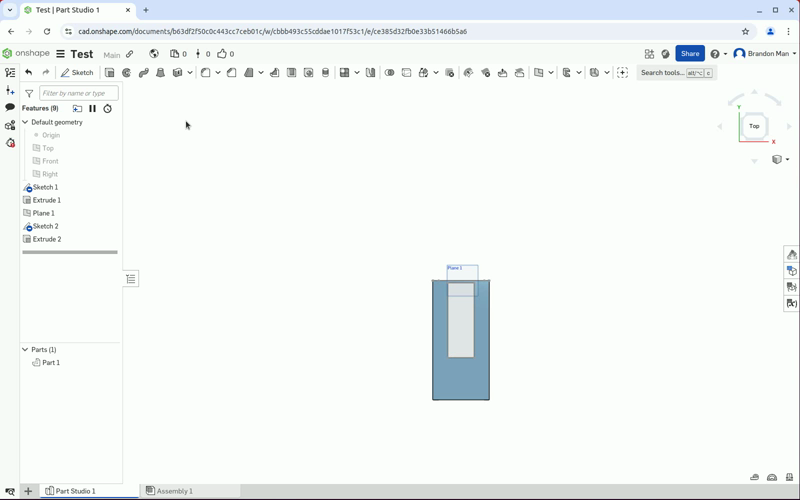
key(shift+7)
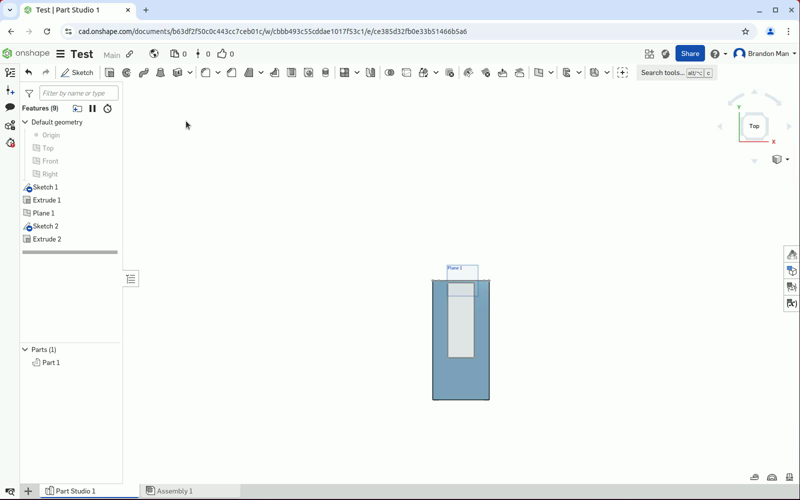
key(up, 3)
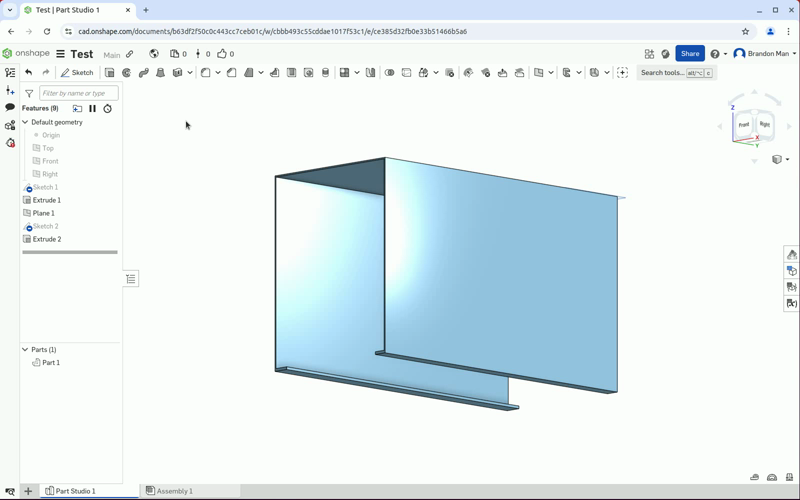
key(left, 3)
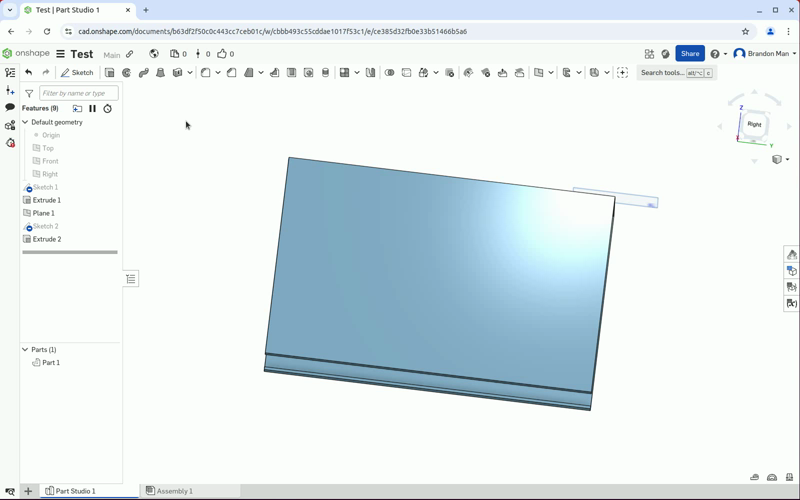
key(right, 3)
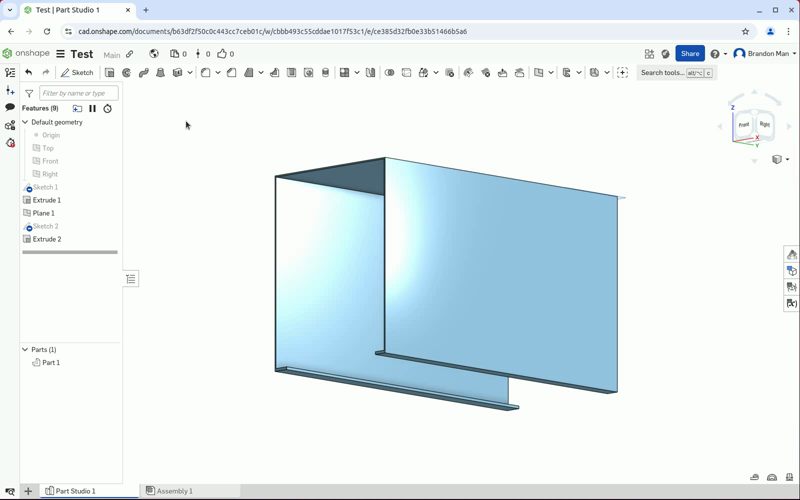
key(down, 3)
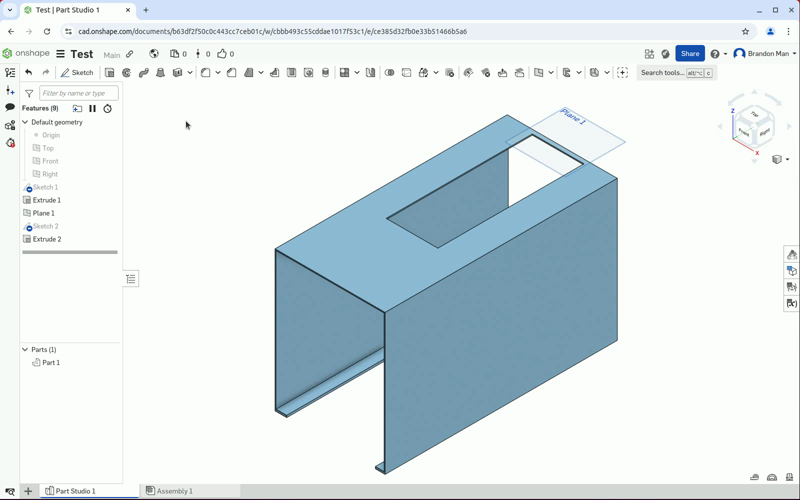
mouse_move(73, 189)
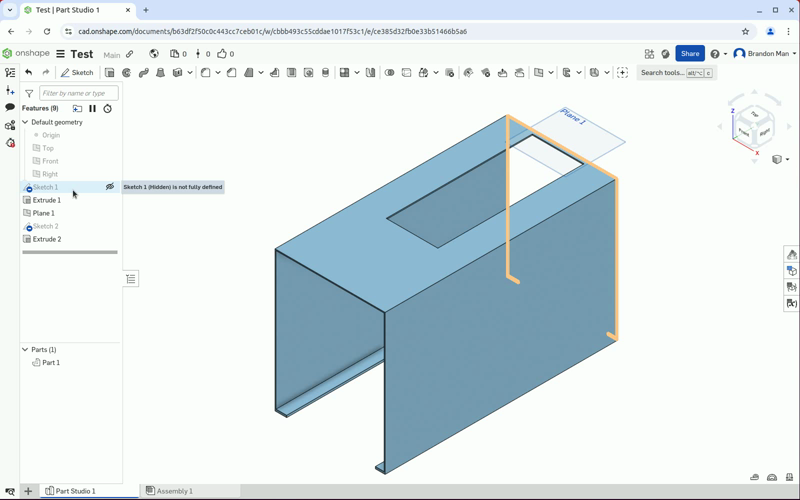
click(73, 189)